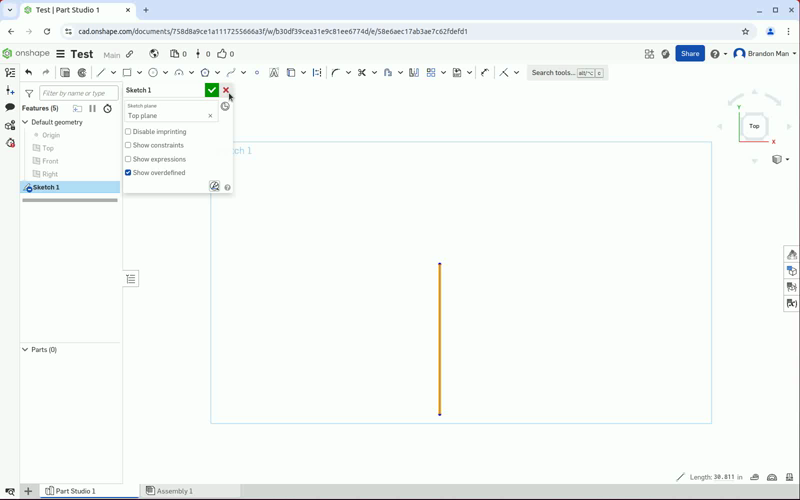
key(shift+h)
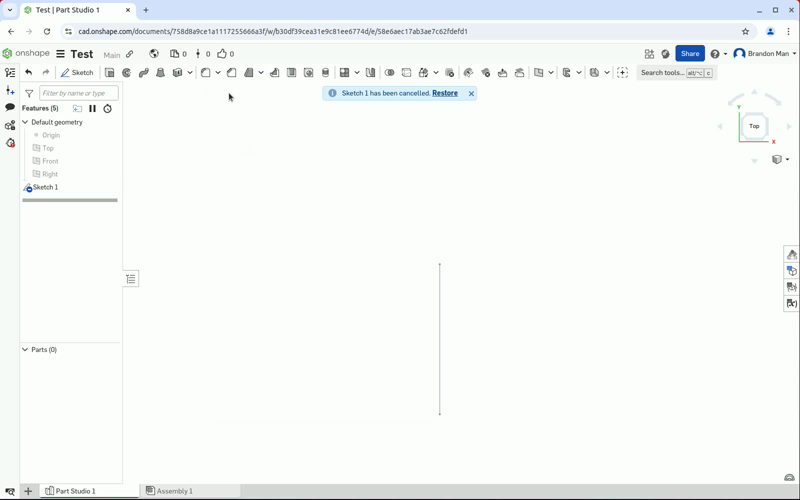
key(shift+s)
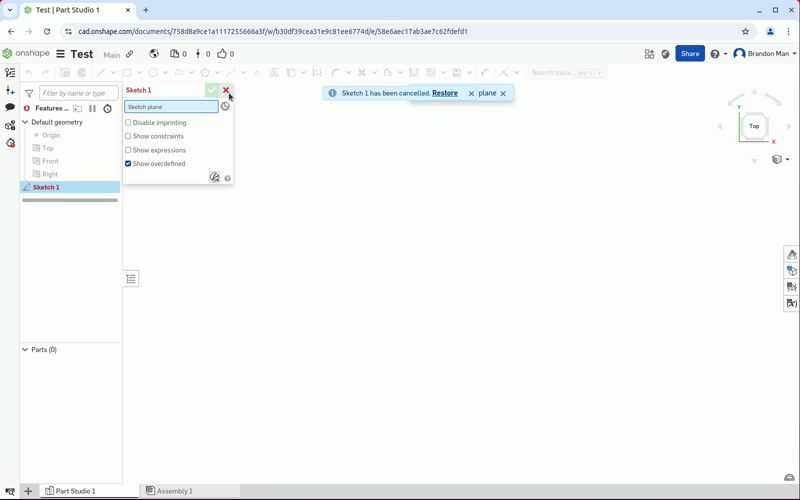
mouse_move(73, 150)
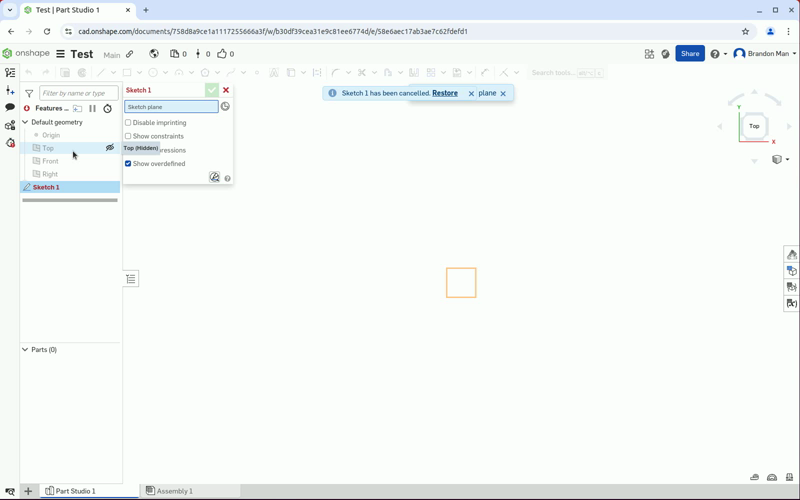
click(73, 150)
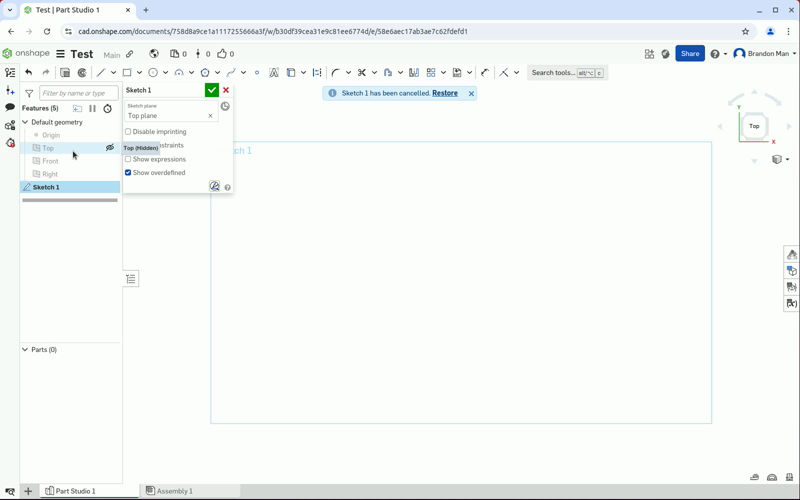
mouse_move(73, 352)
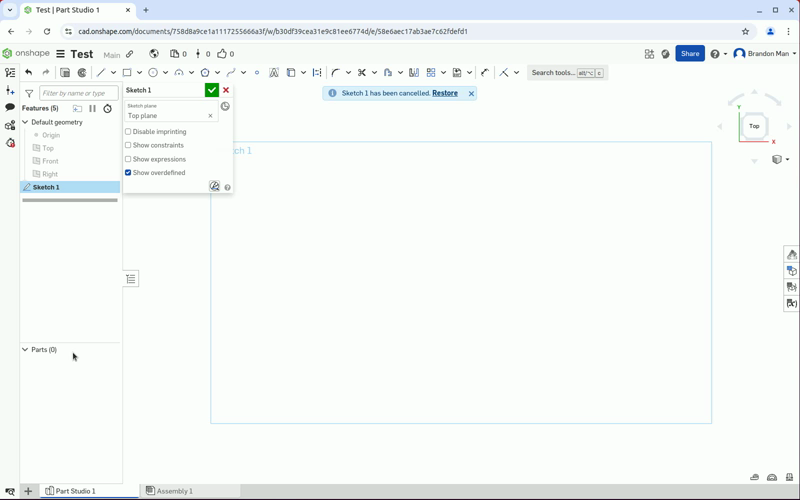
key(y)
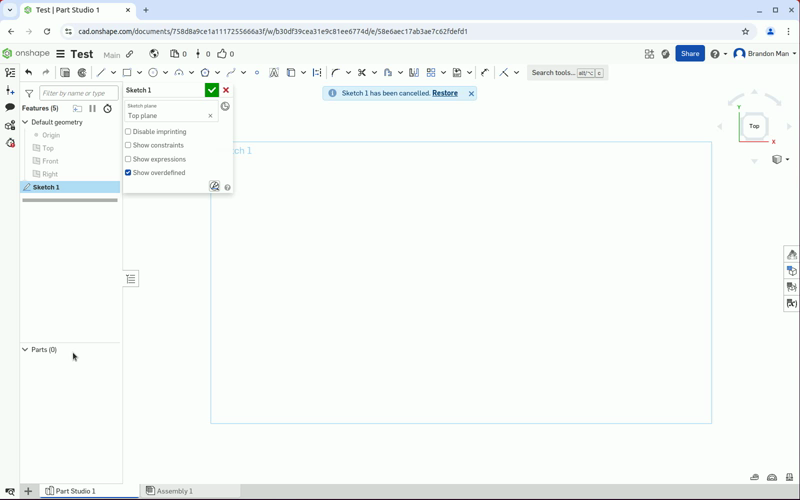
key(l)
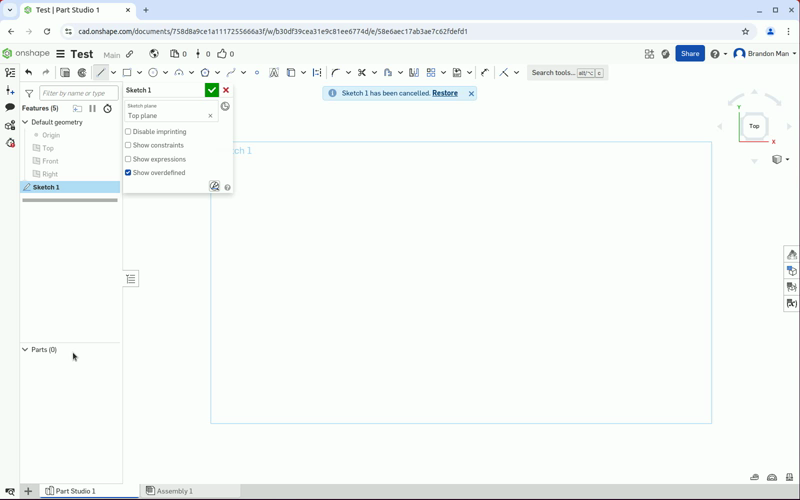
key_down(shift)
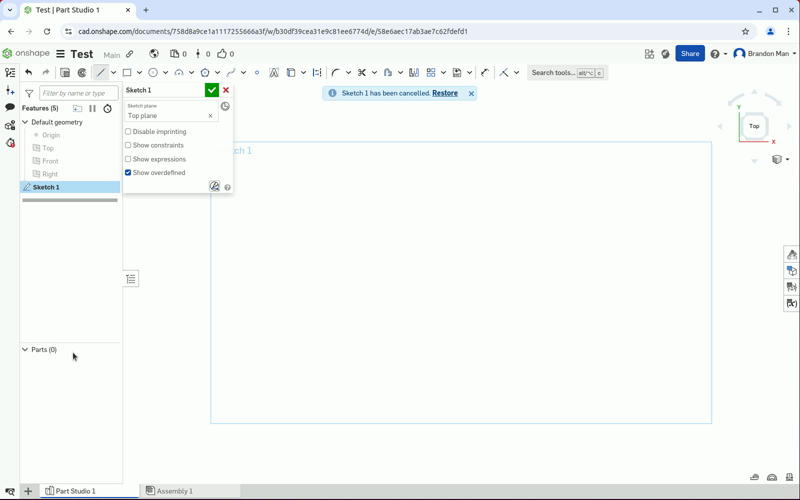
mouse_move(404, 322)
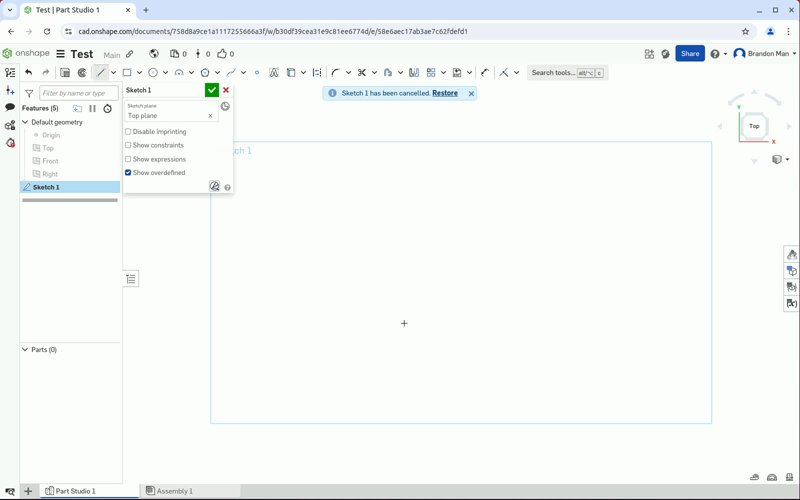
click(404, 322)
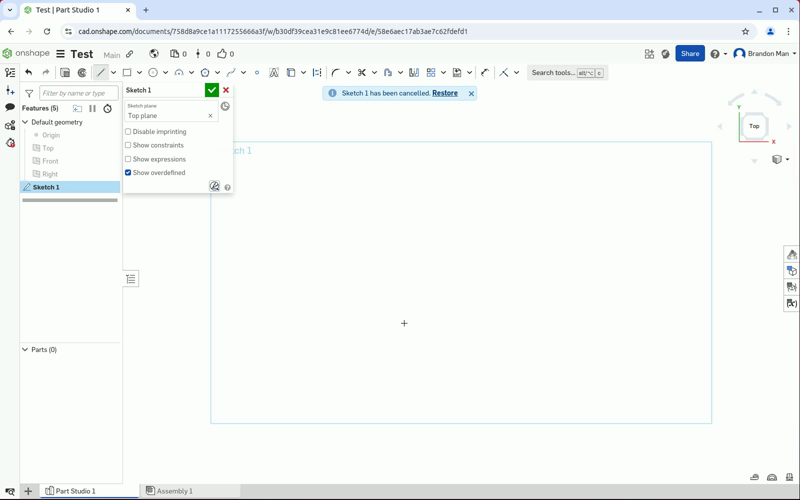
key_up(shift)
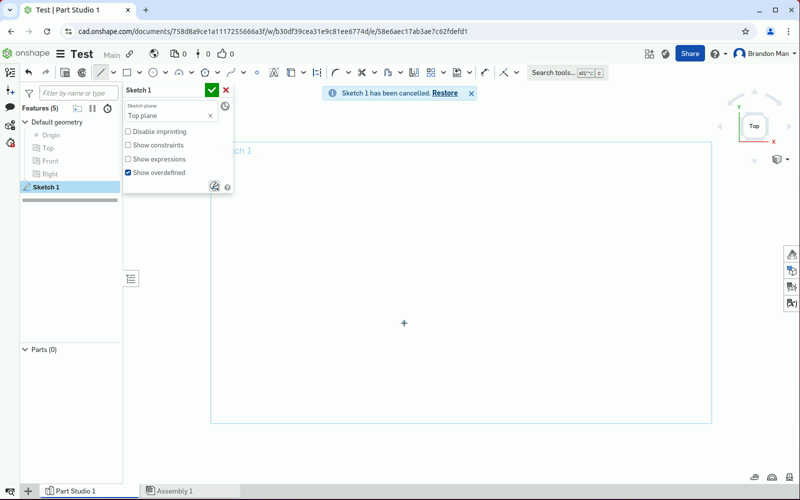
key_down(shift)
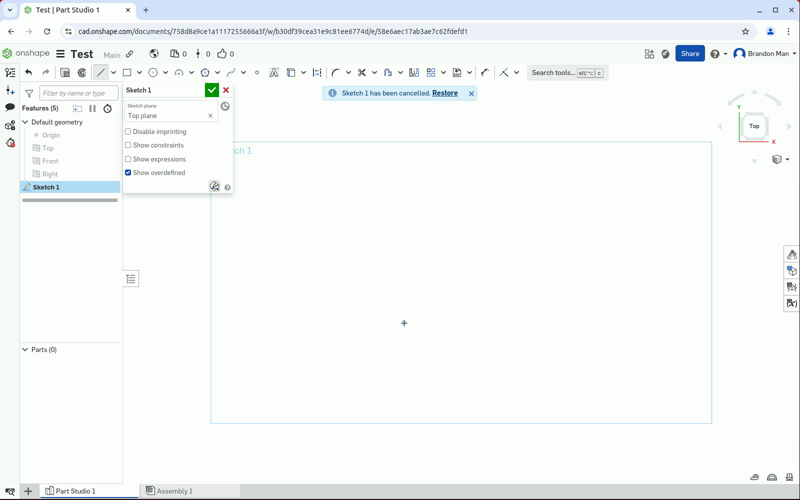
mouse_move(434, 322)
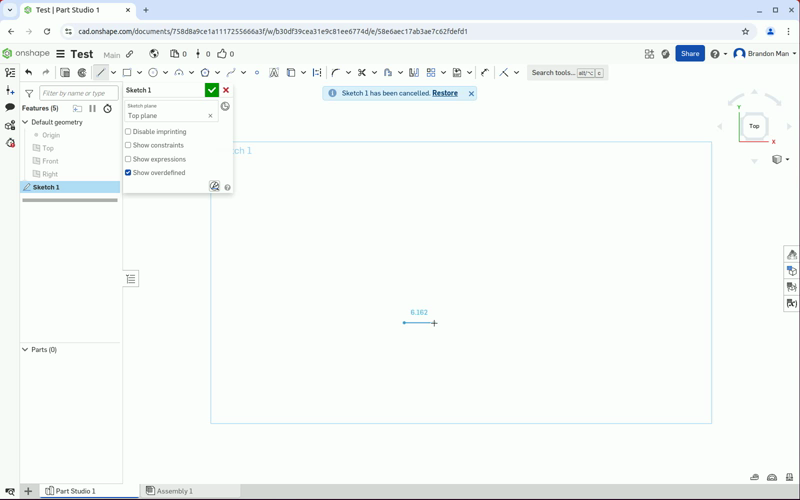
mouse_move(412, 322)
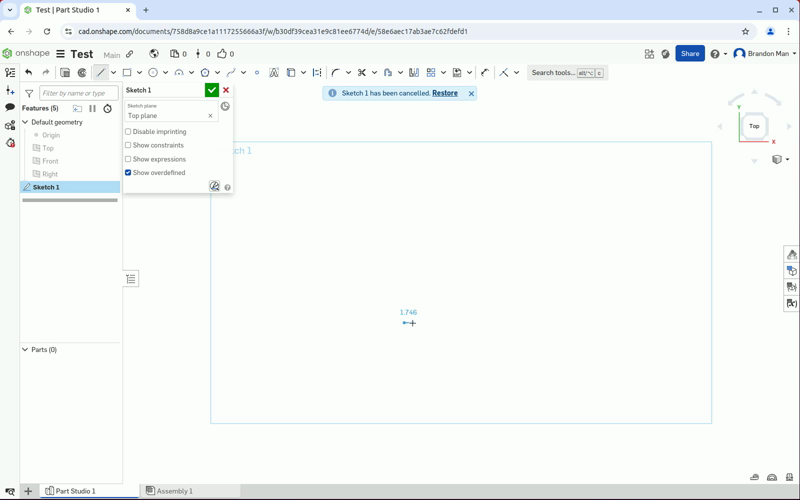
click(412, 322)
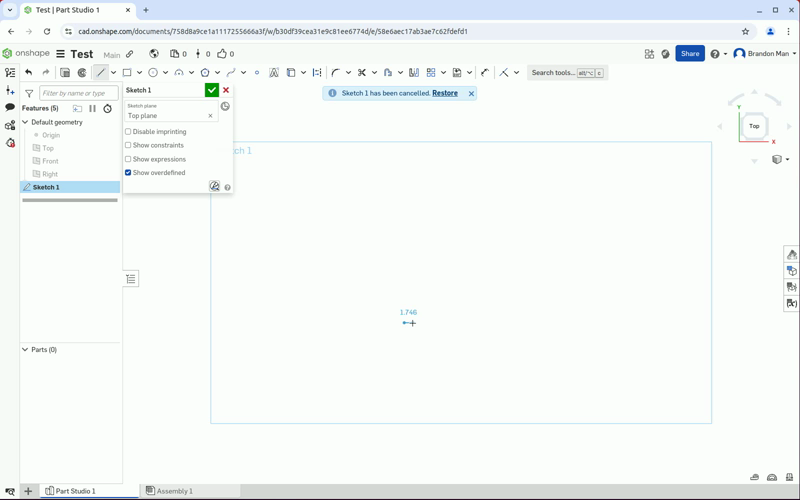
key_up(shift)
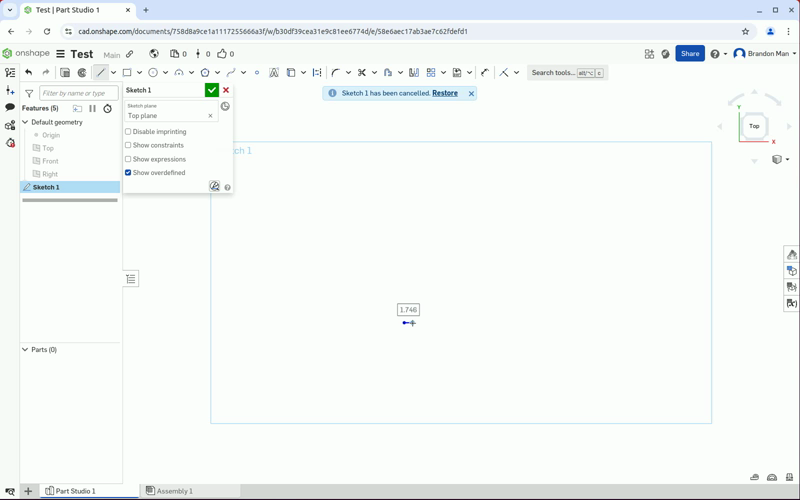
key_down(shift)
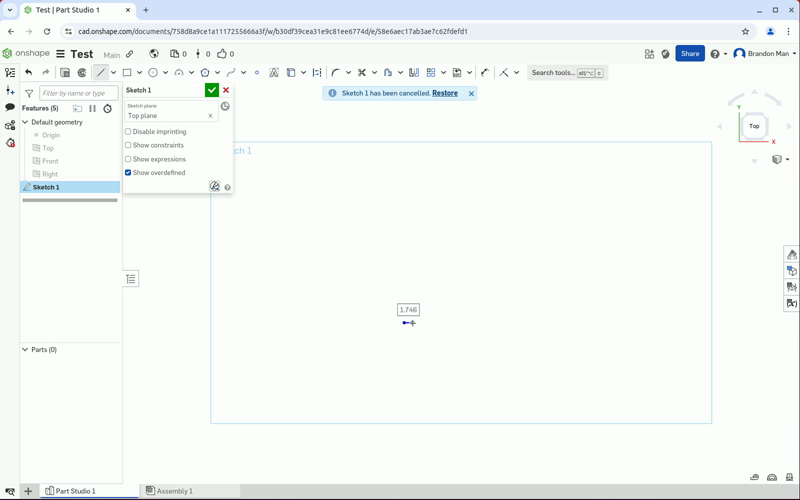
mouse_move(442, 322)
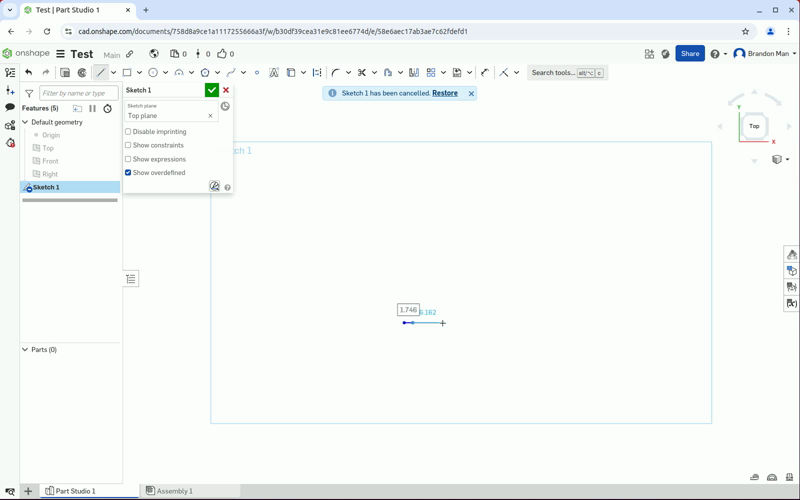
mouse_move(412, 314)
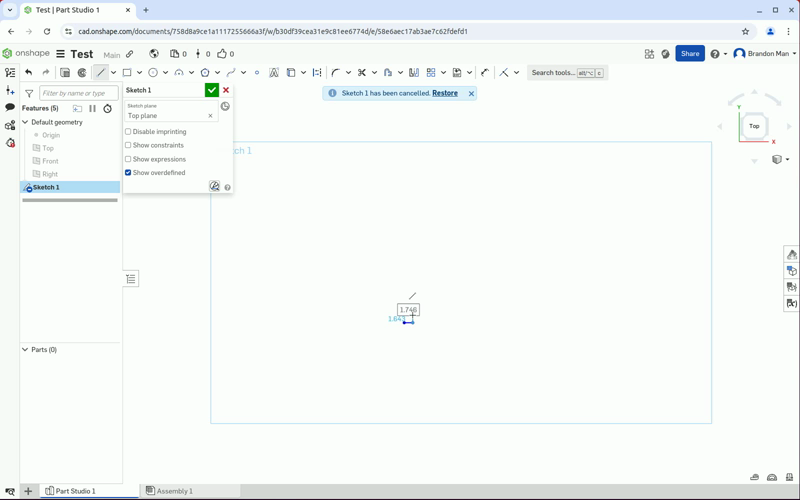
click(412, 314)
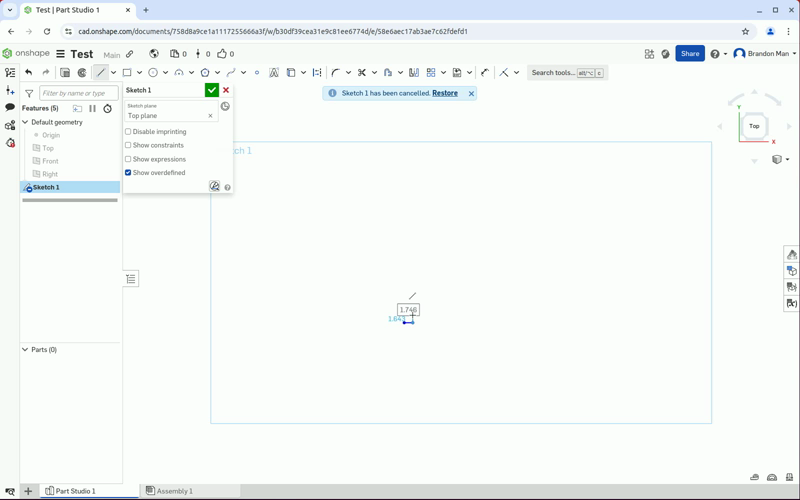
key_up(shift)
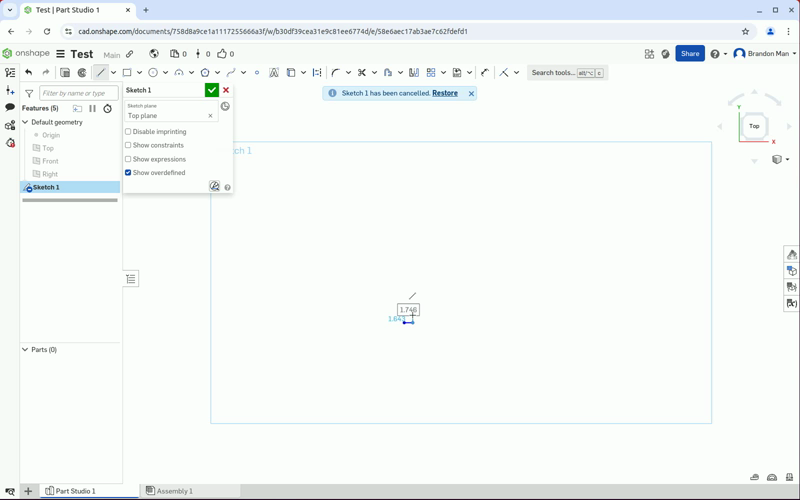
key_down(shift)
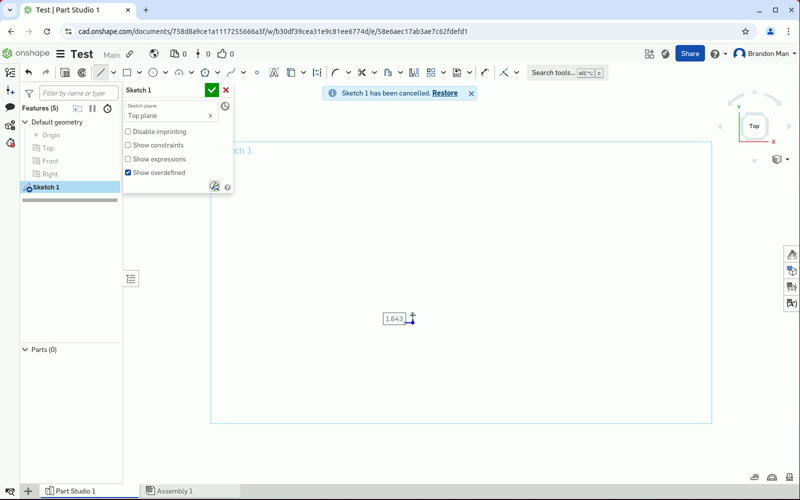
mouse_move(442, 314)
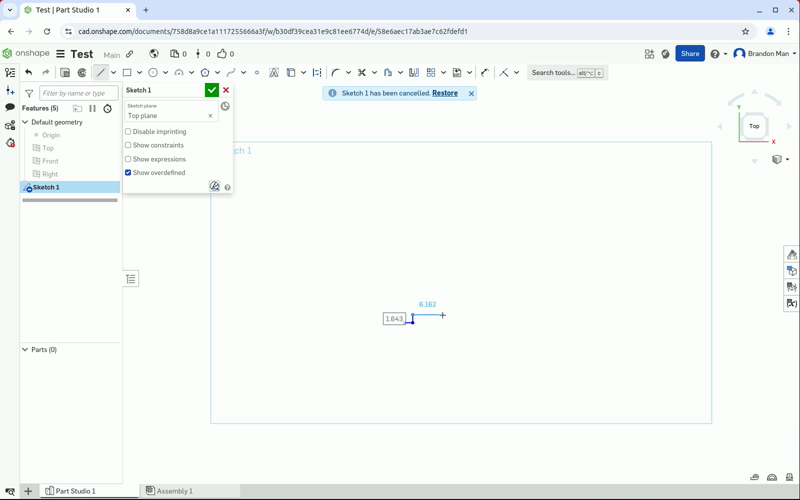
mouse_move(404, 314)
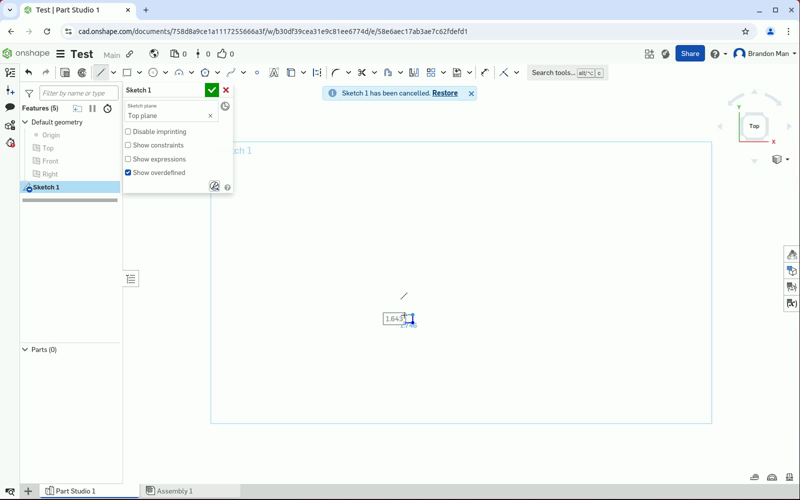
click(404, 314)
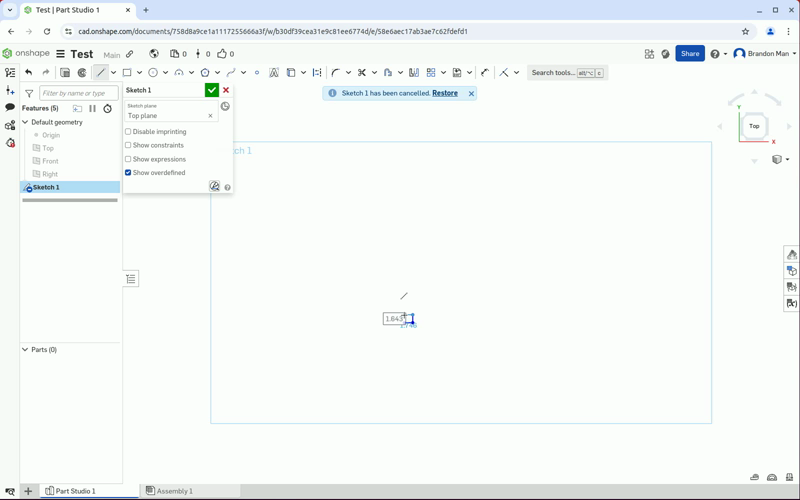
key_up(shift)
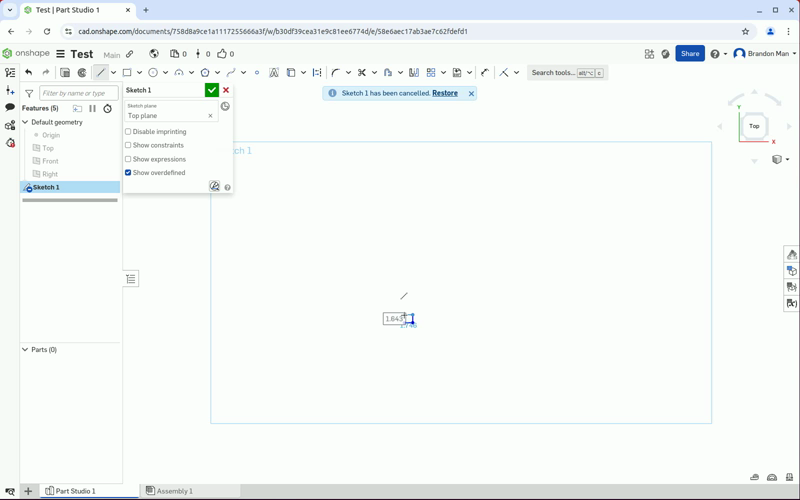
mouse_move(434, 314)
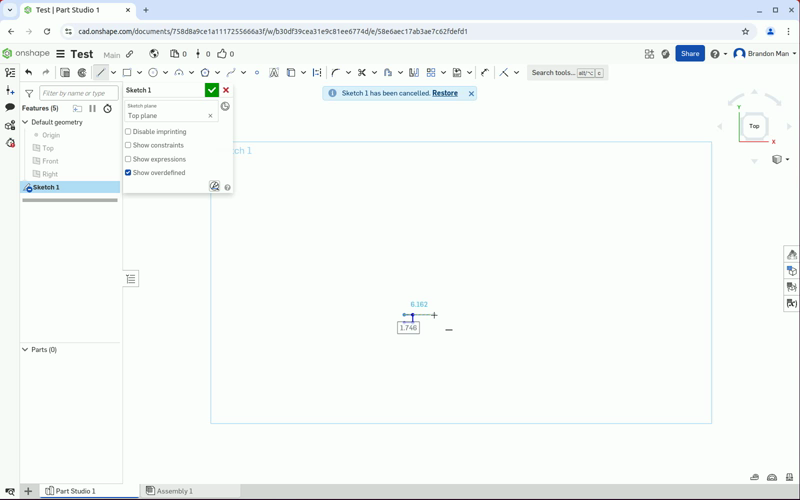
key_down(shift)
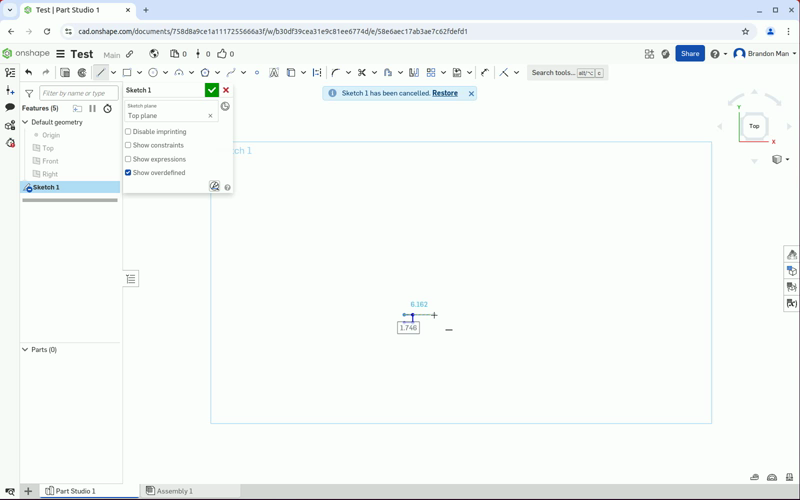
mouse_move(404, 322)
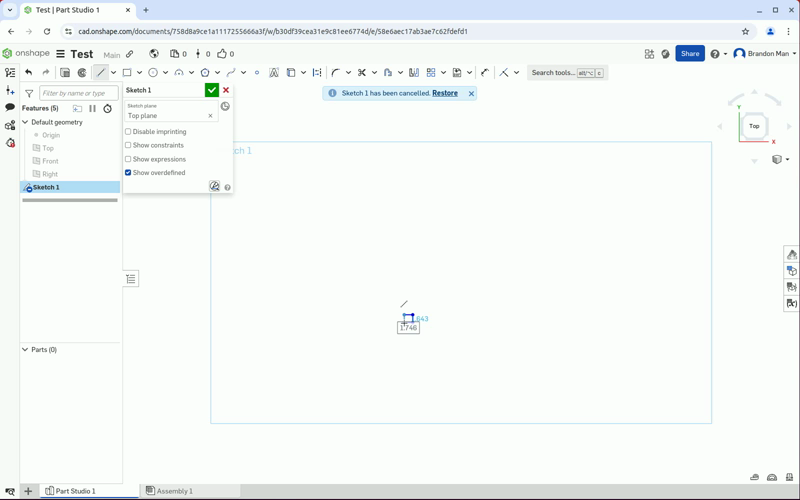
key_up(shift)
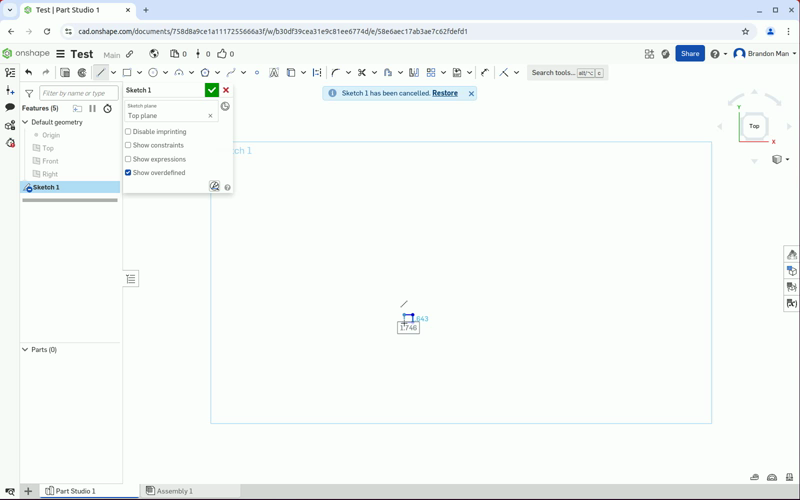
click(404, 322)
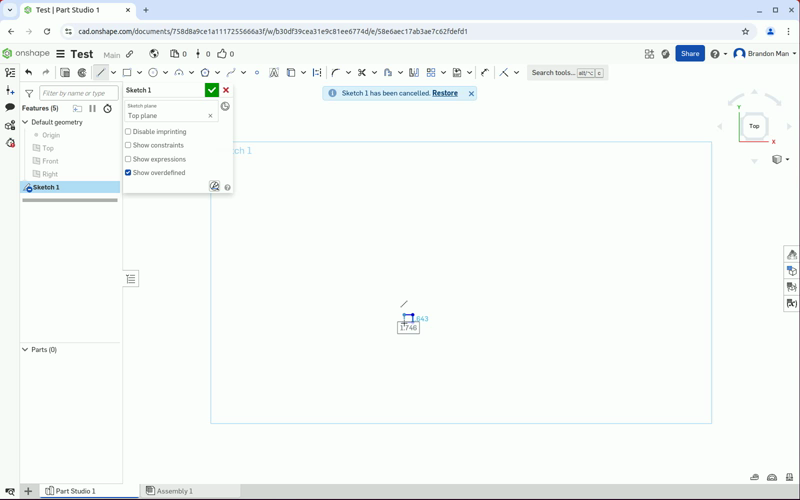
key(esc)
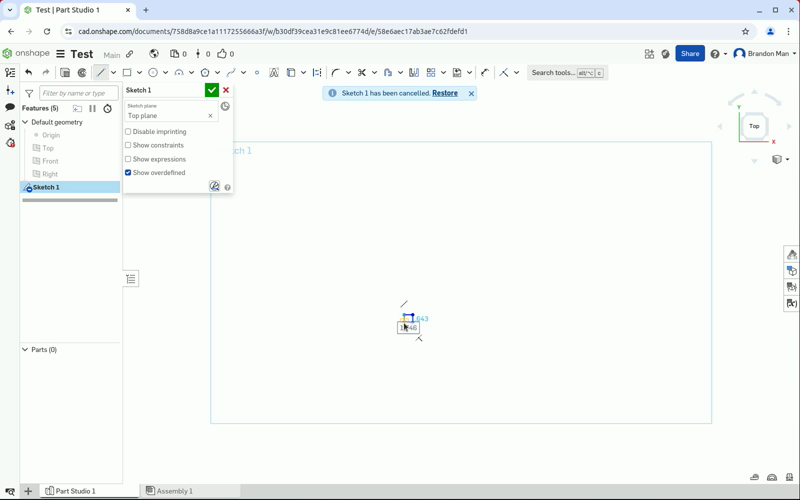
mouse_move(409, 319)
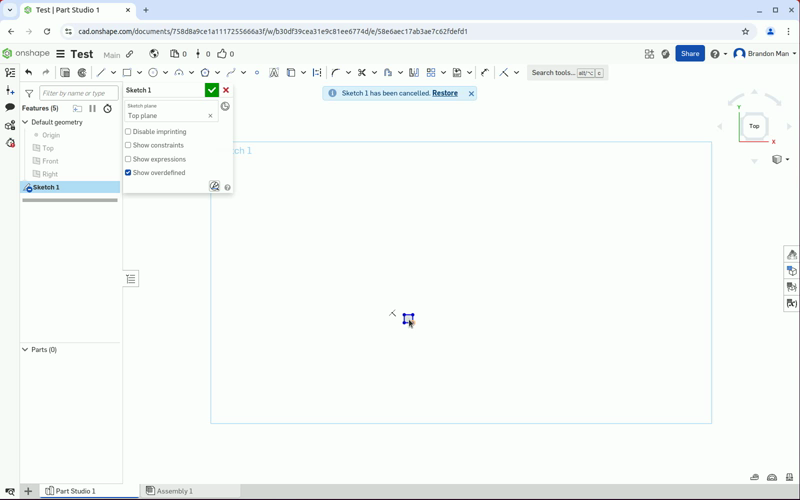
scroll(6)
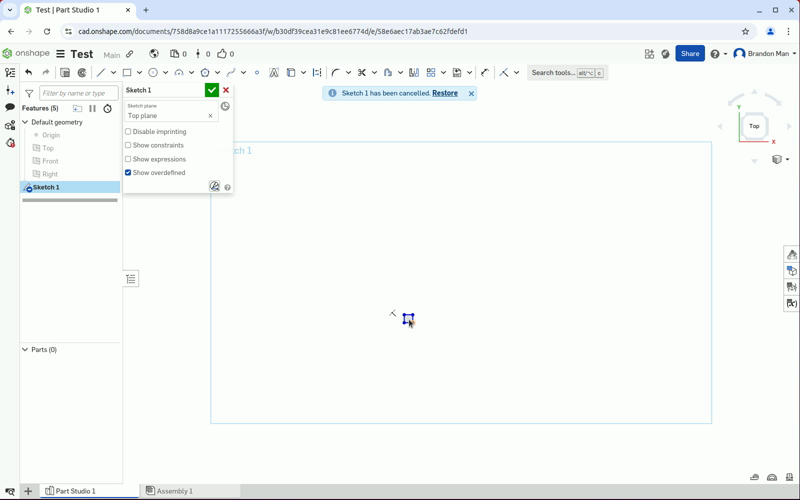
scroll(6)
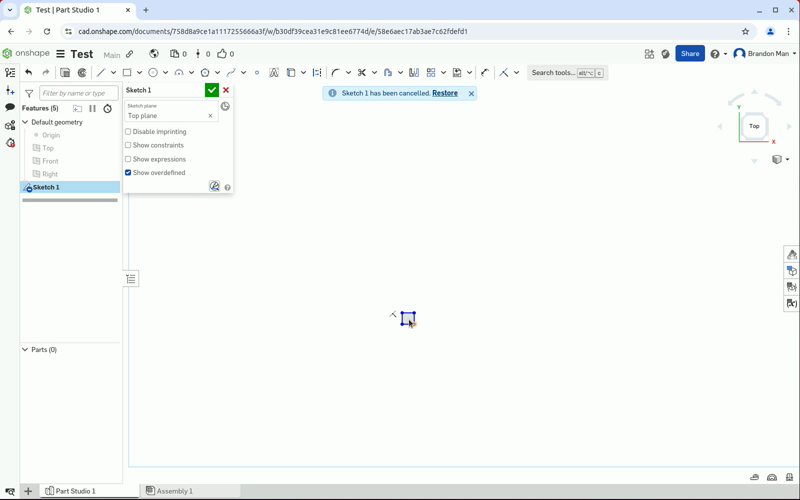
scroll(6)
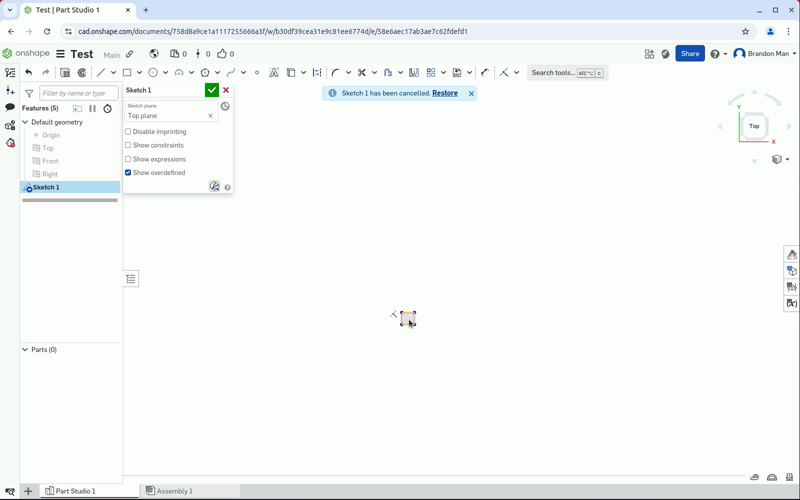
scroll(6)
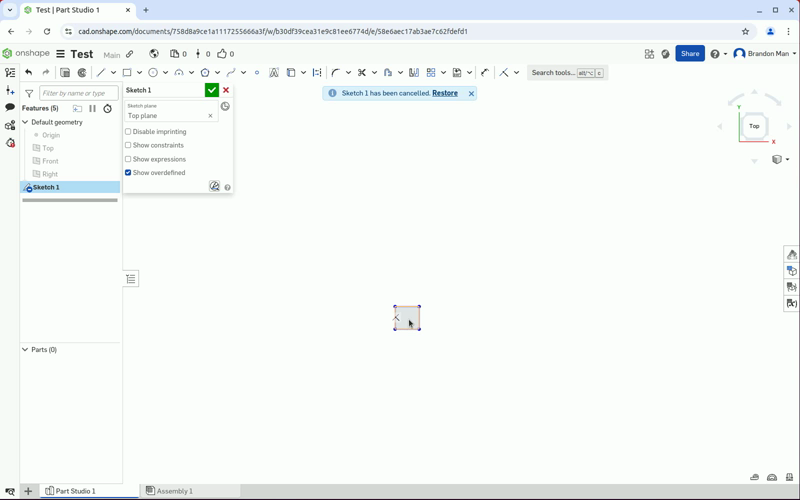
scroll(6)
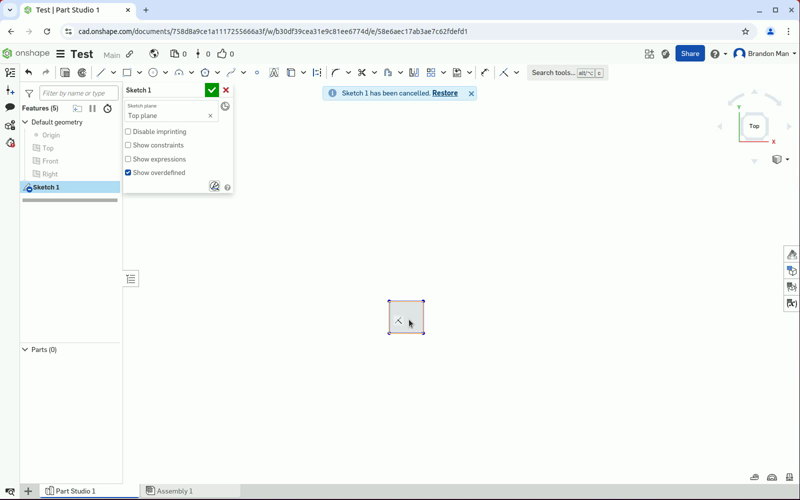
scroll(6)
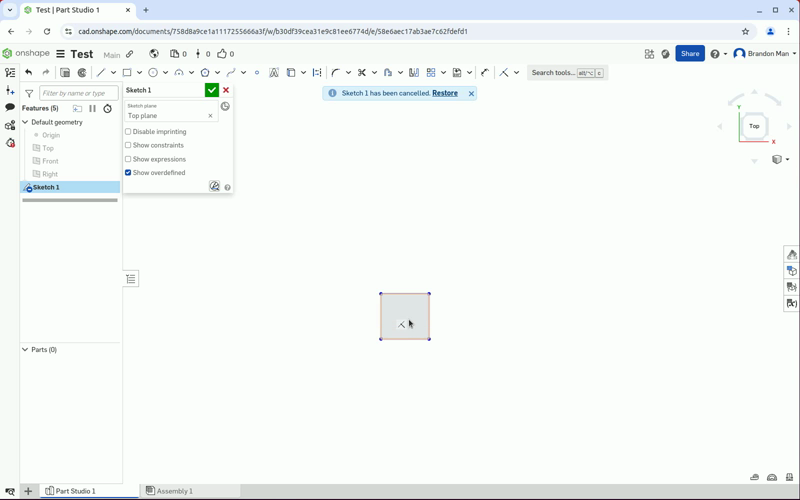
scroll(6)
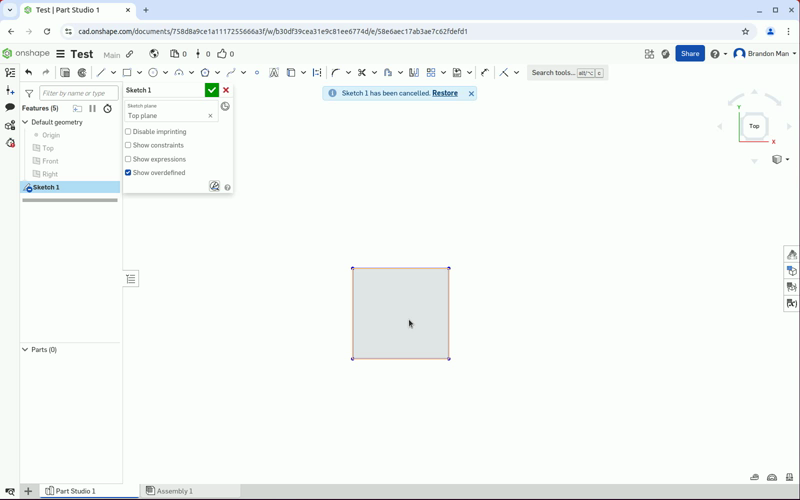
click(409, 319)
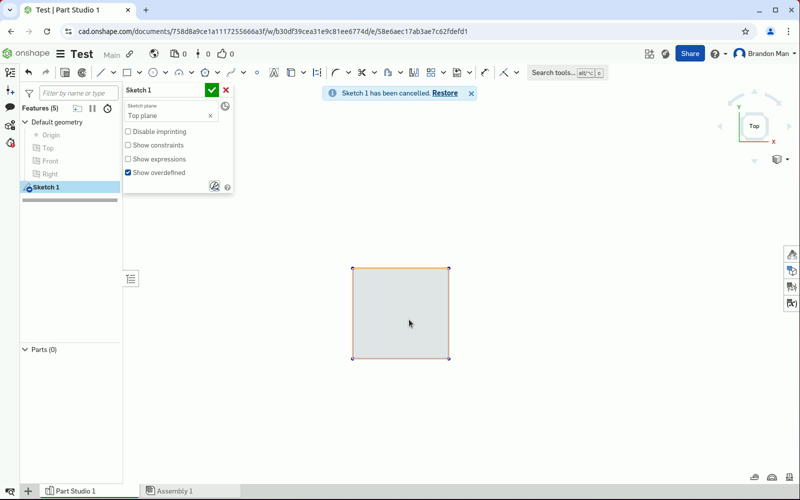
scroll(-6)
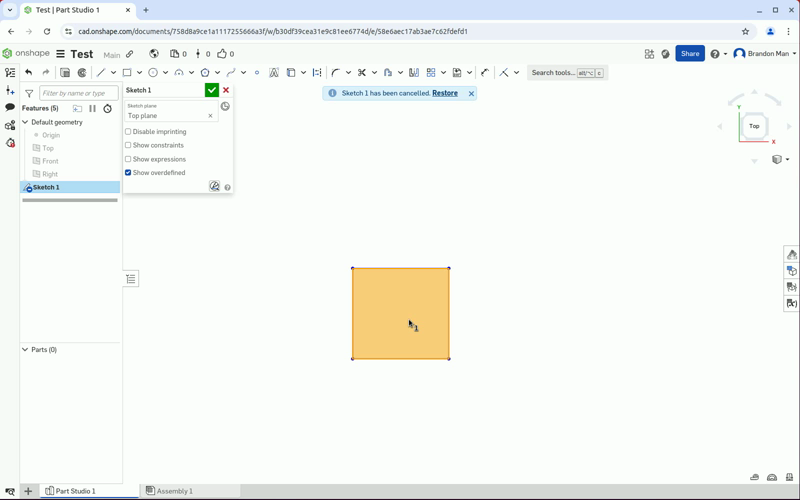
scroll(-6)
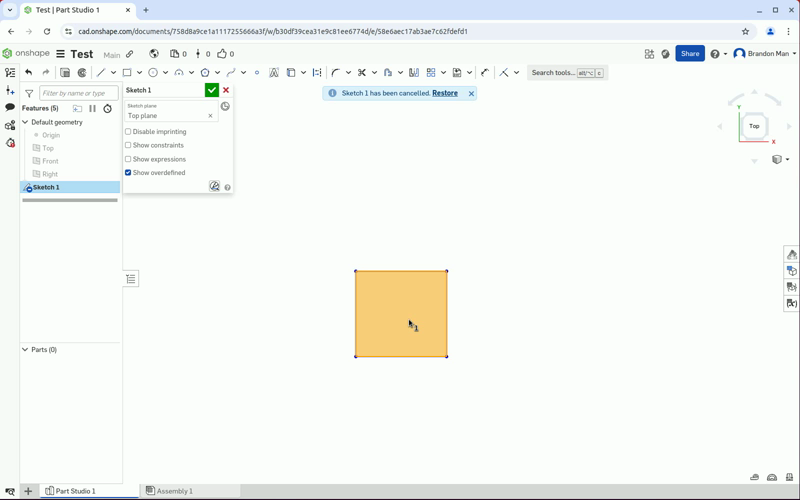
scroll(-6)
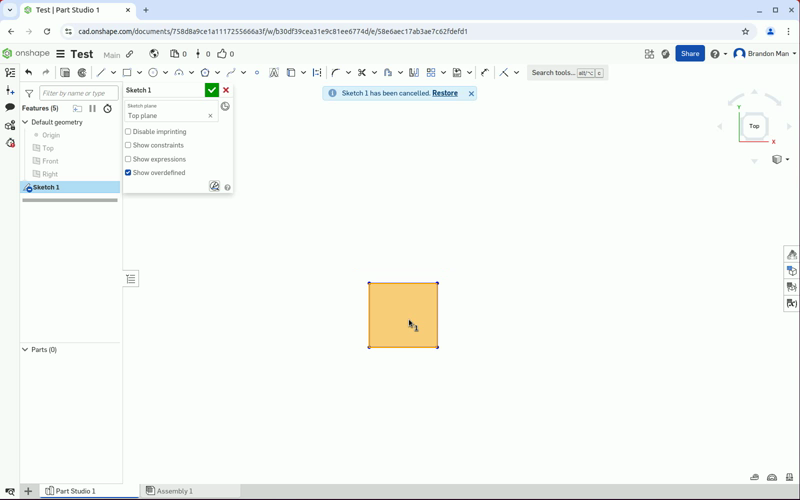
scroll(-6)
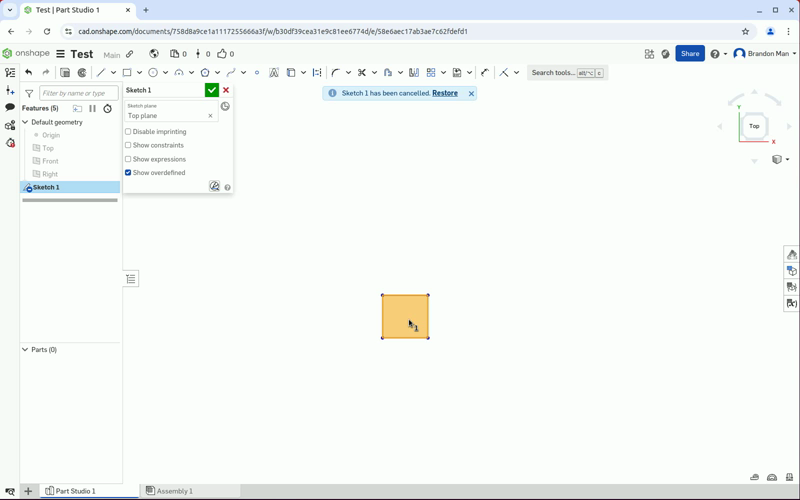
scroll(-6)
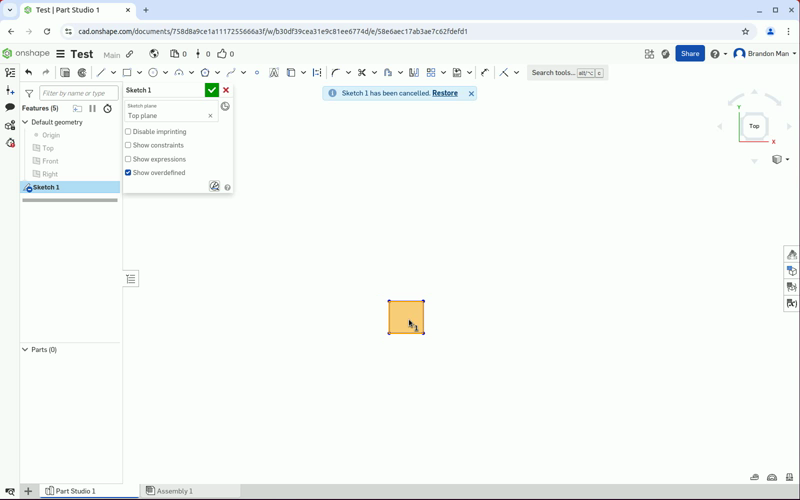
scroll(-6)
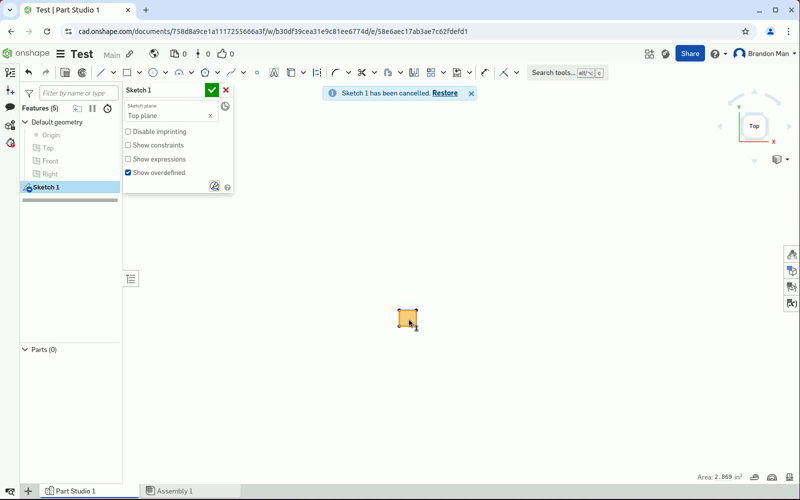
scroll(-6)
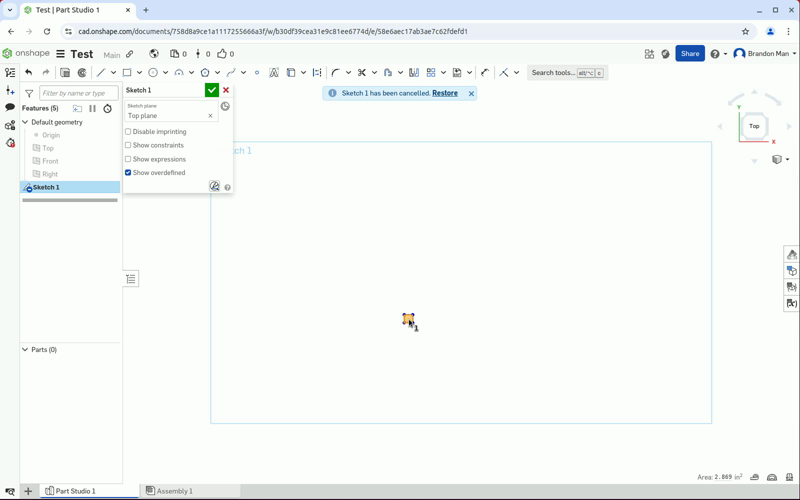
mouse_move(73, 352)
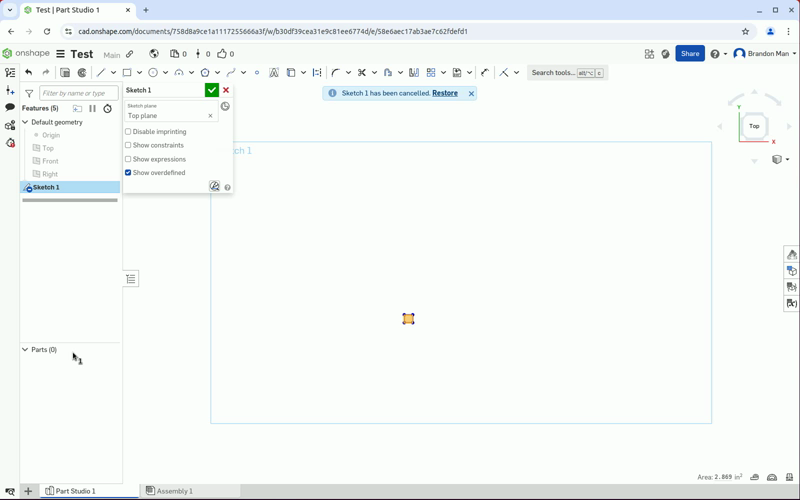
key(shift+y)
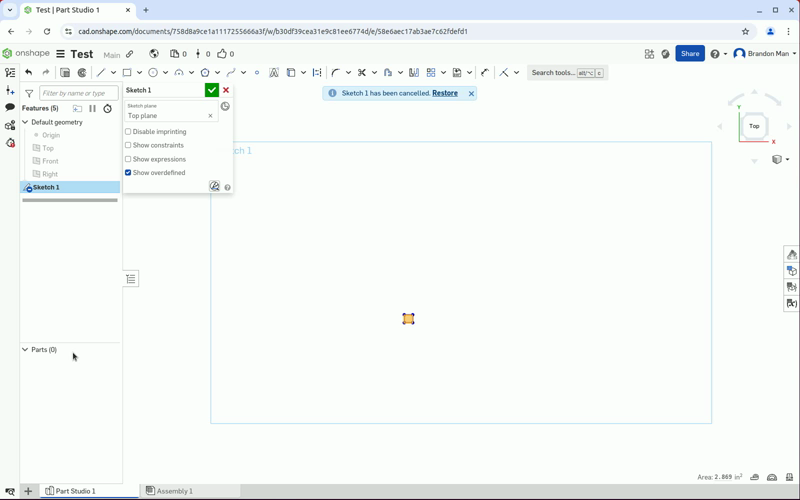
key(shift+e)
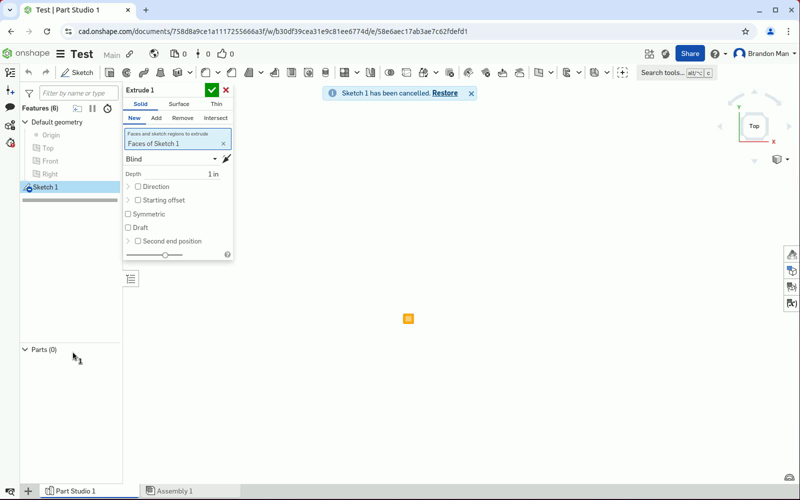
mouse_move(143, 106)
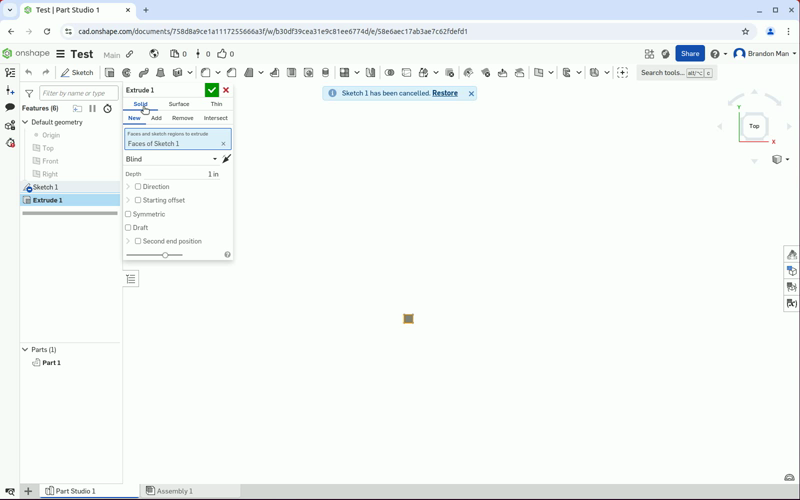
click(143, 106)
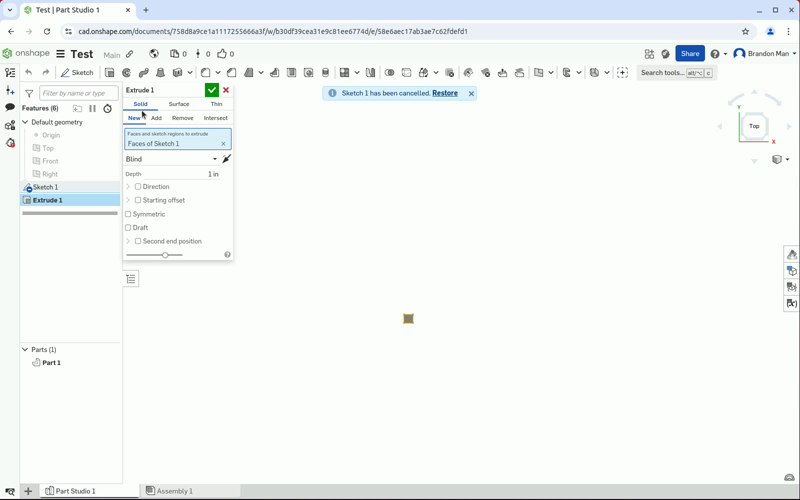
mouse_move(137, 120)
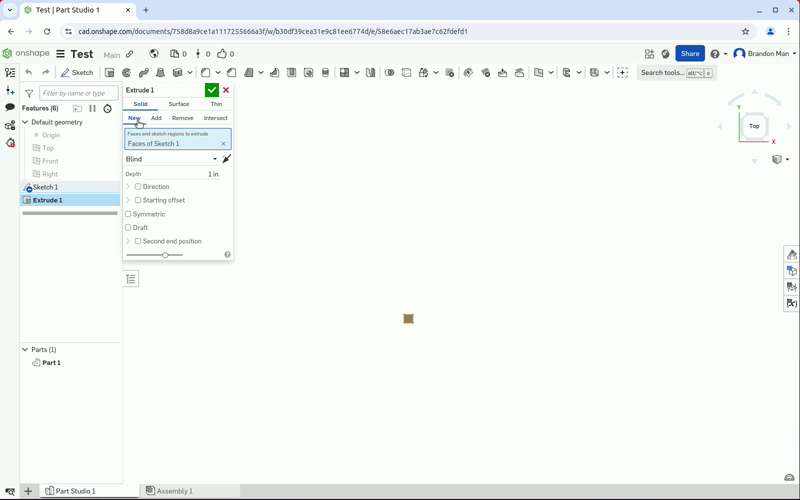
click(137, 120)
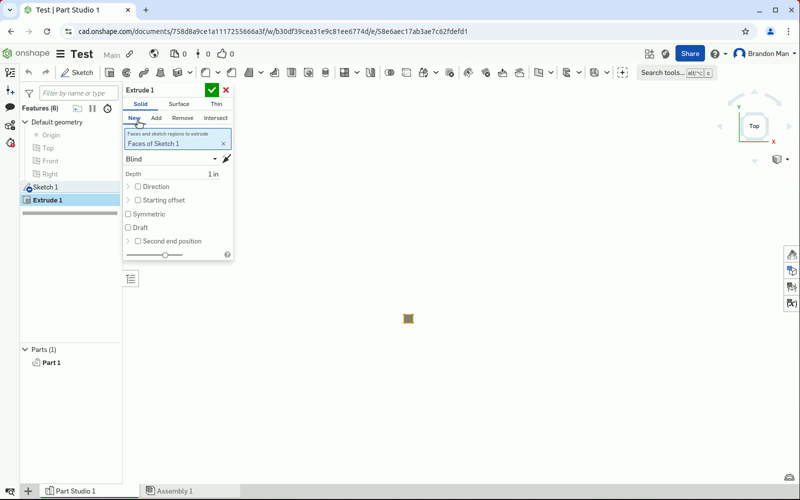
key(tab, 4)
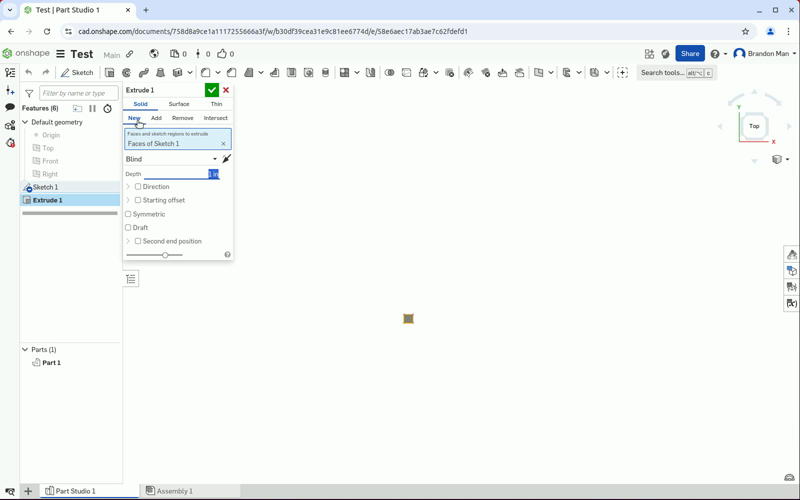
text(23.108)
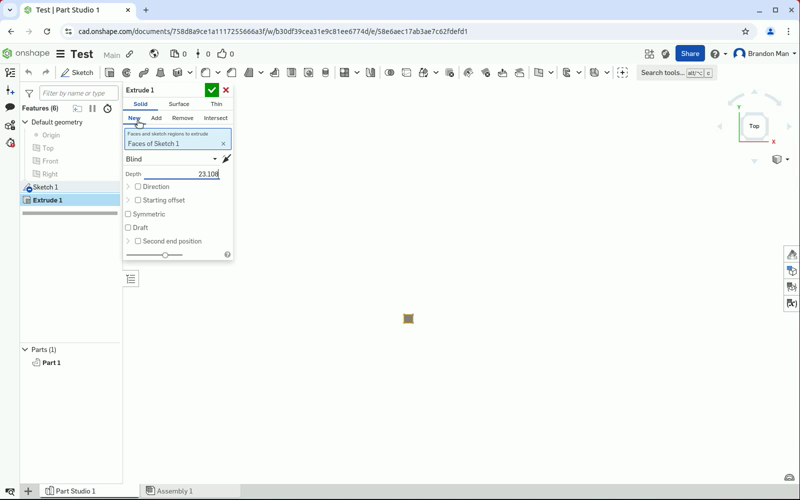
key(enter)
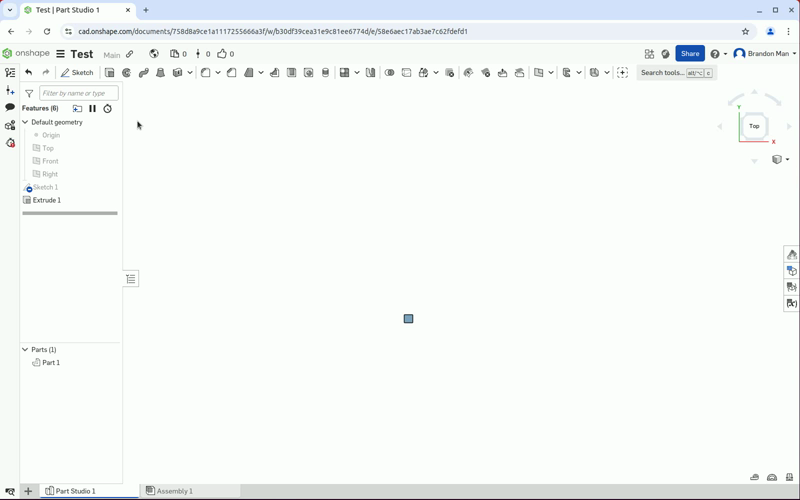
key(shift+h)
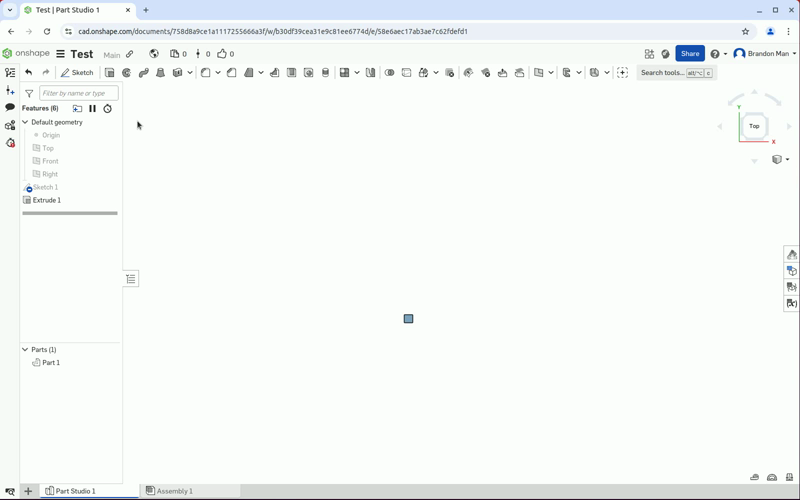
key(shift+h)
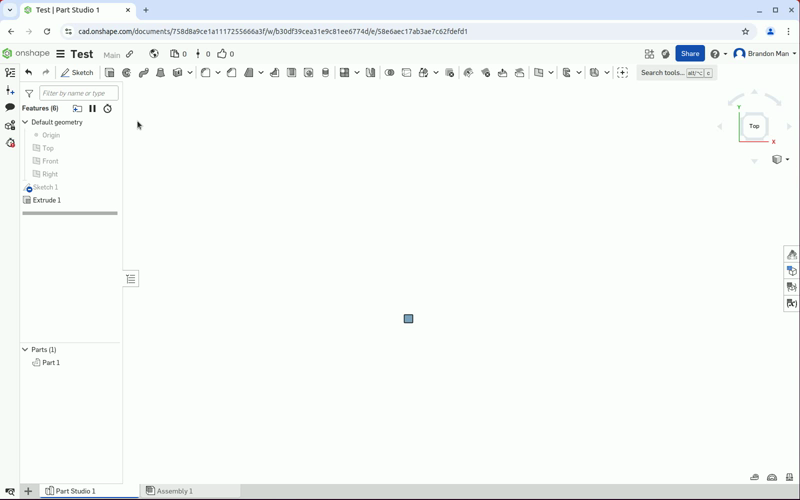
mouse_move(73, 189)
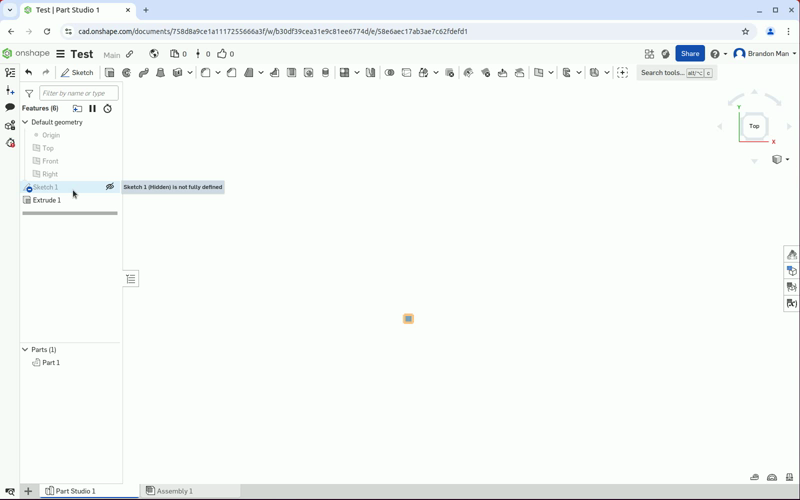
click(73, 189)
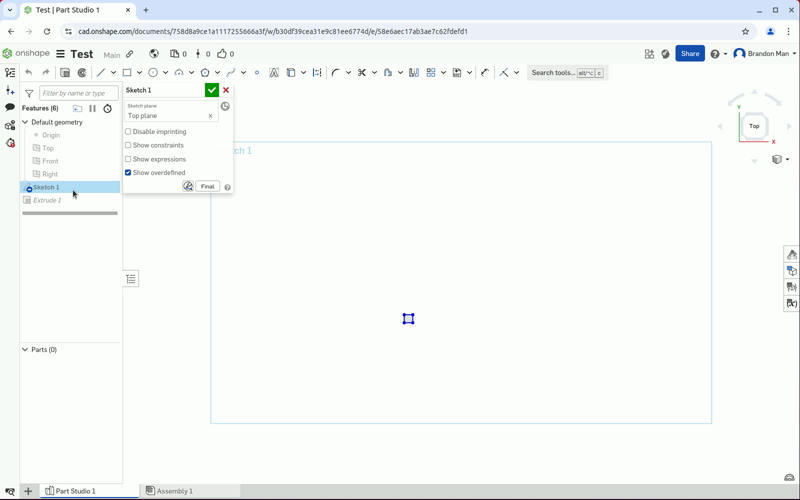
mouse_move(229, 92)
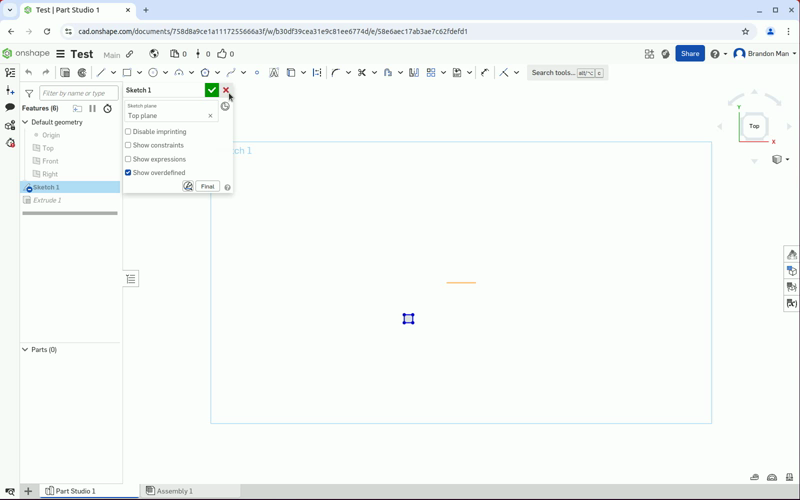
click(229, 92)
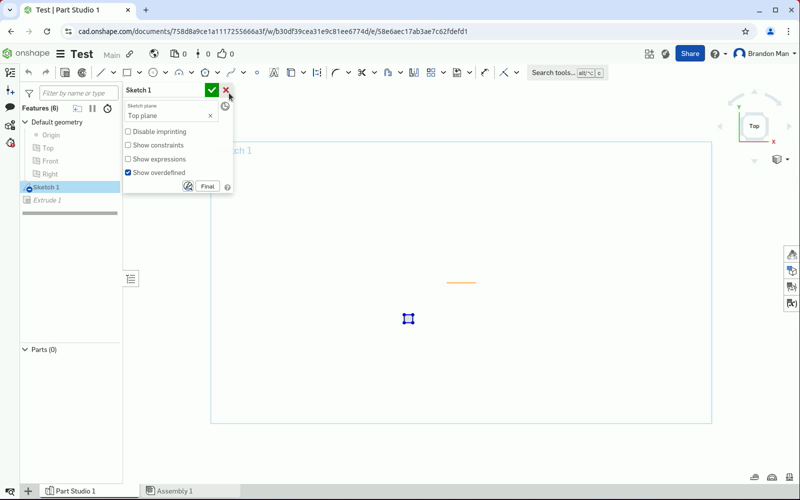
key(shift+s)
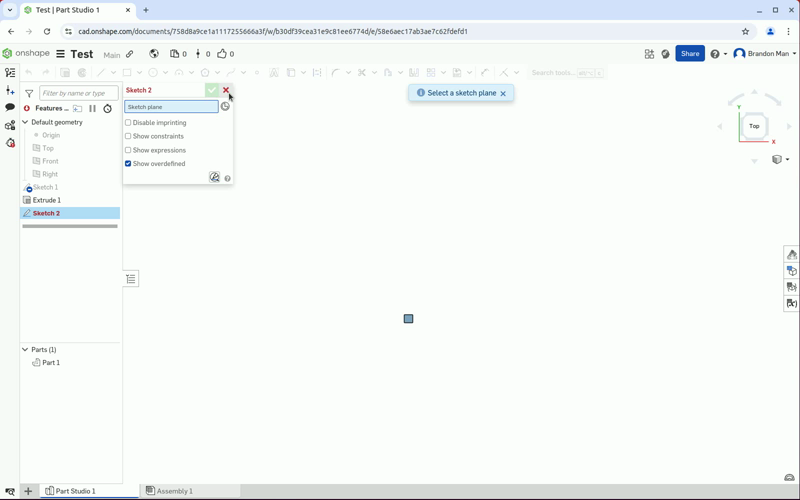
mouse_move(73, 150)
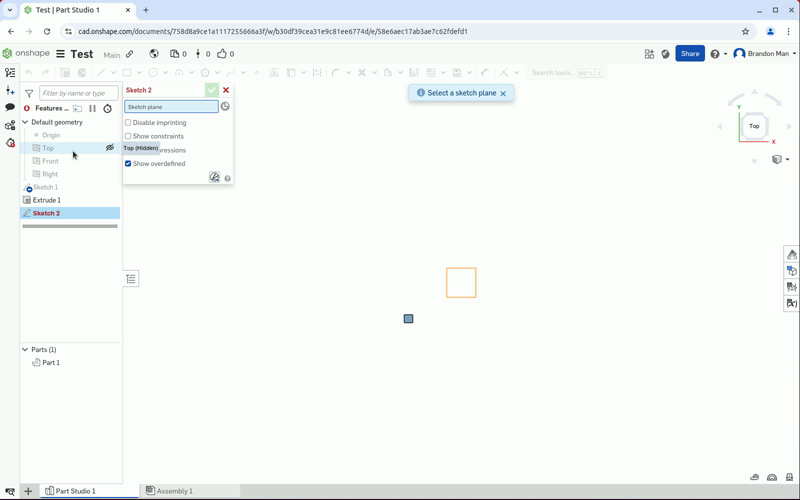
click(73, 150)
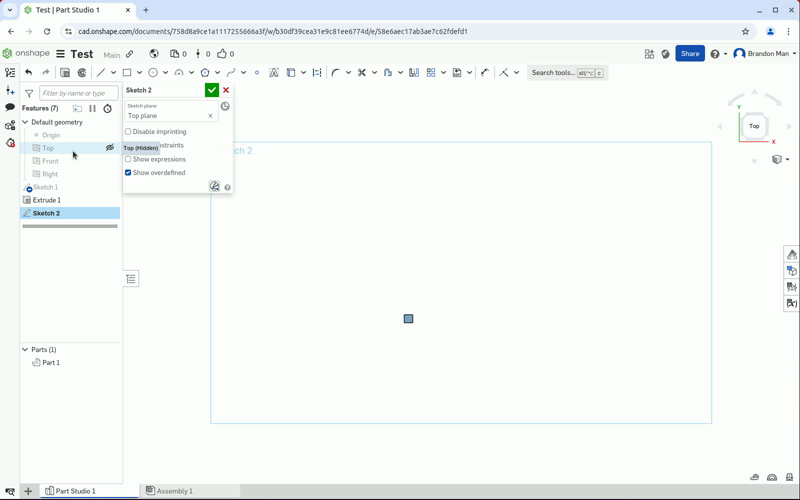
mouse_move(73, 352)
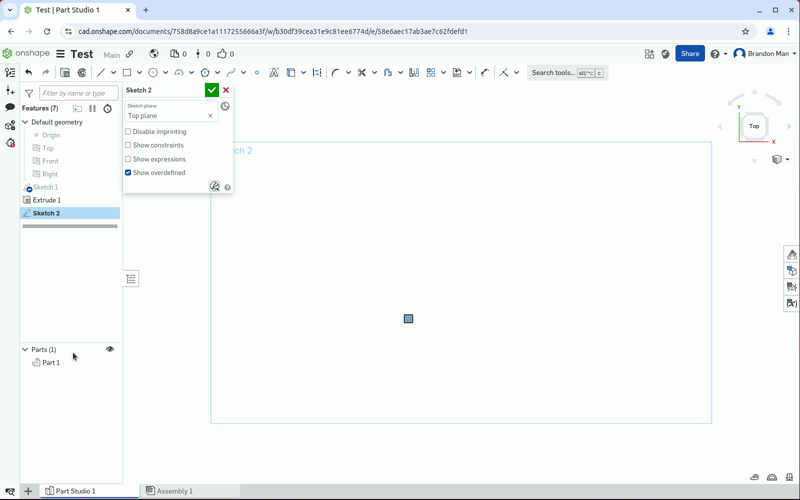
key(y)
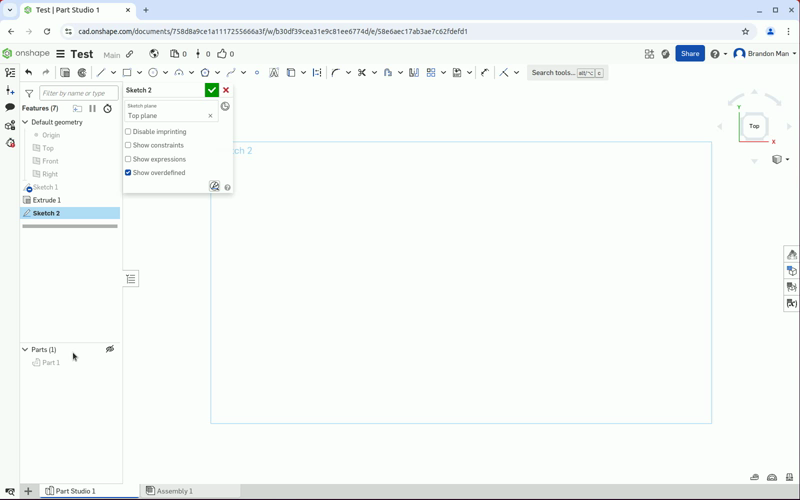
key(l)
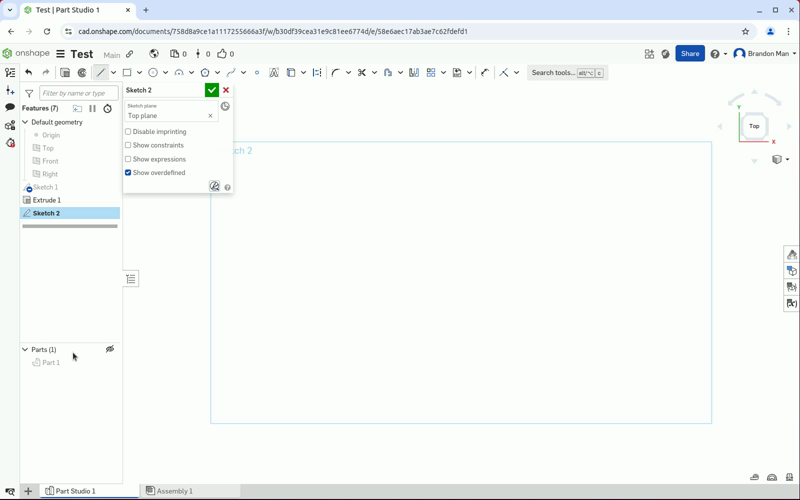
key_down(shift)
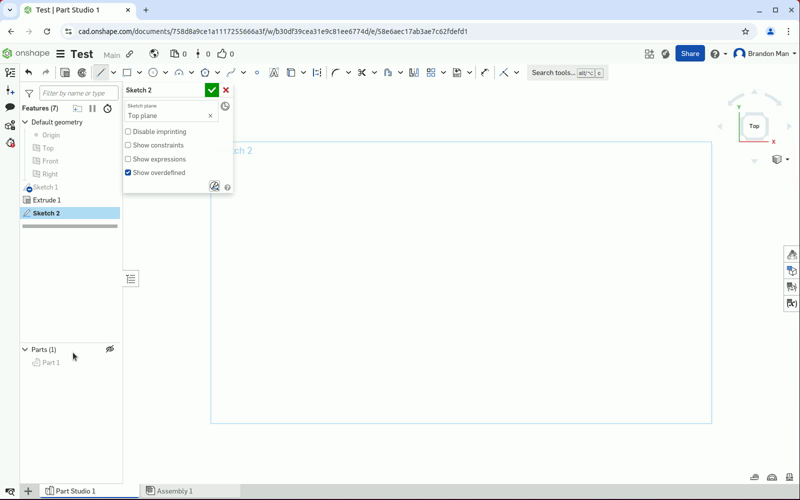
mouse_move(404, 250)
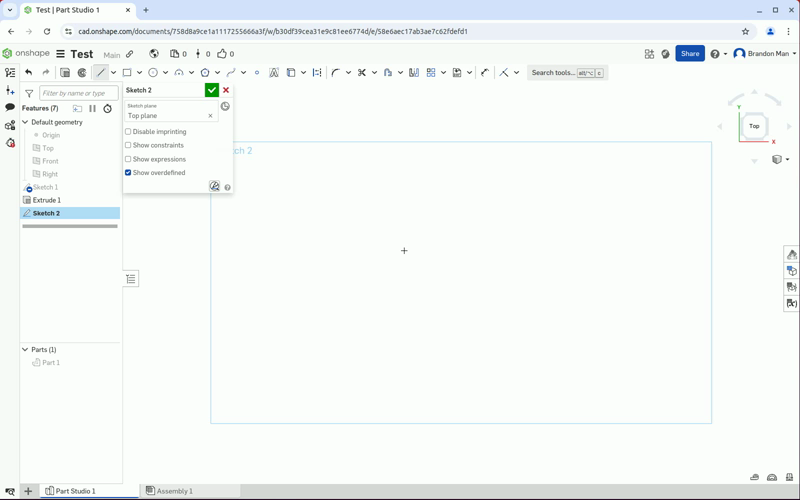
click(404, 250)
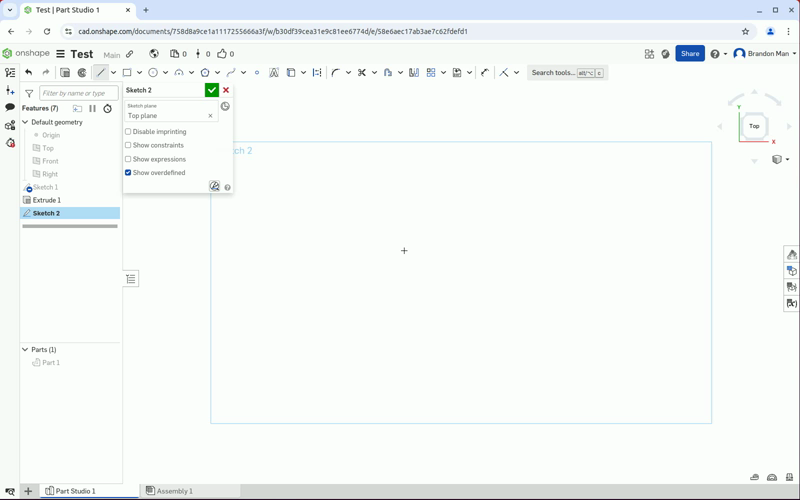
key_up(shift)
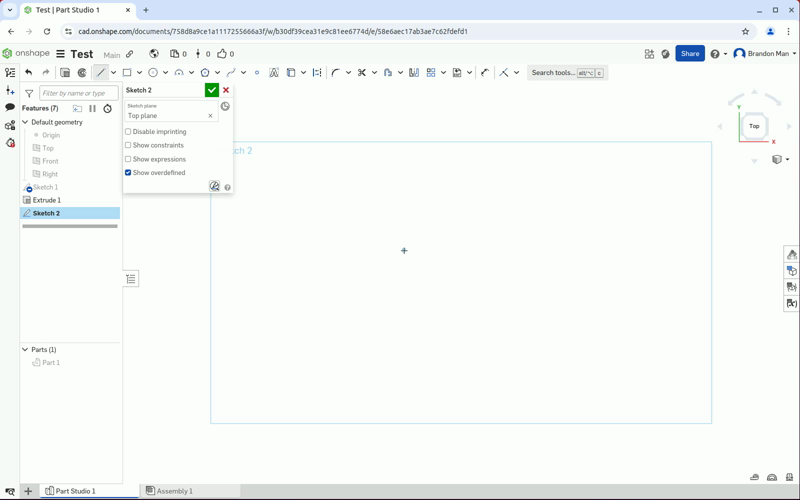
key_down(shift)
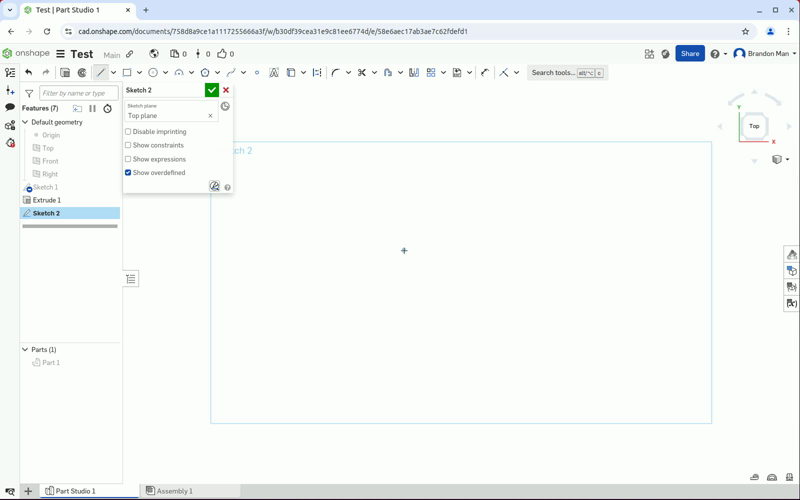
mouse_move(434, 250)
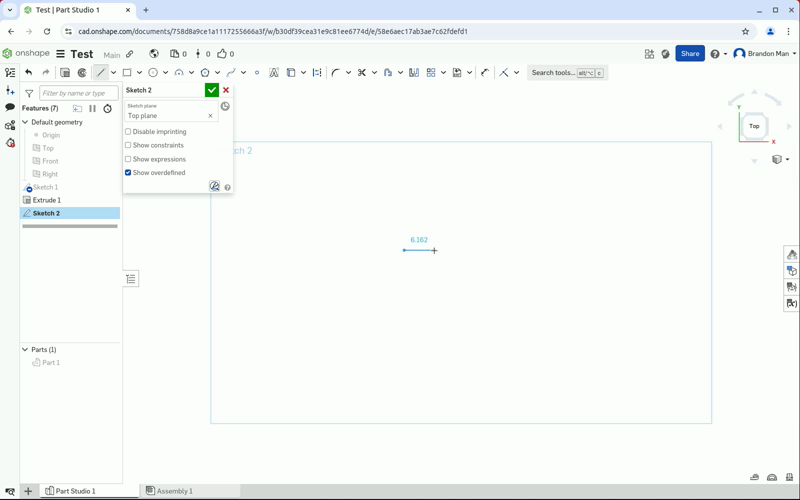
mouse_move(412, 250)
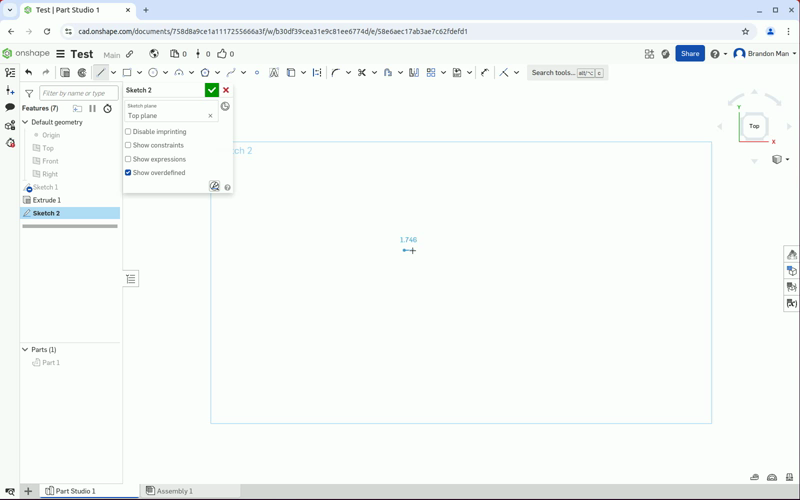
click(412, 250)
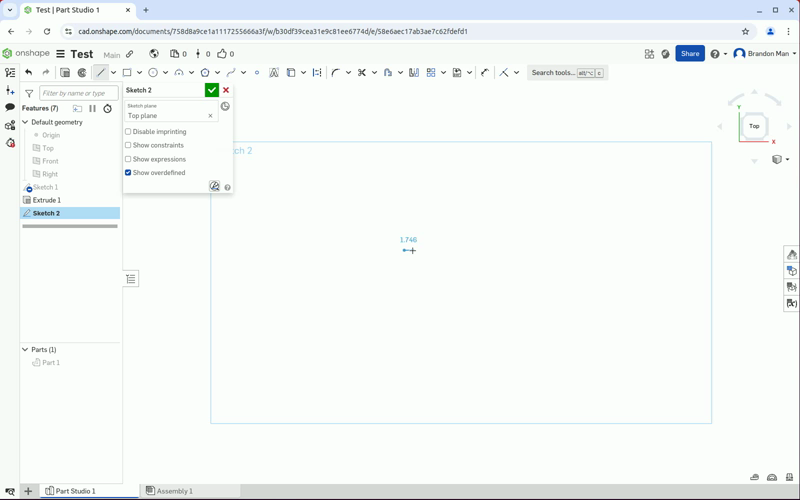
key_up(shift)
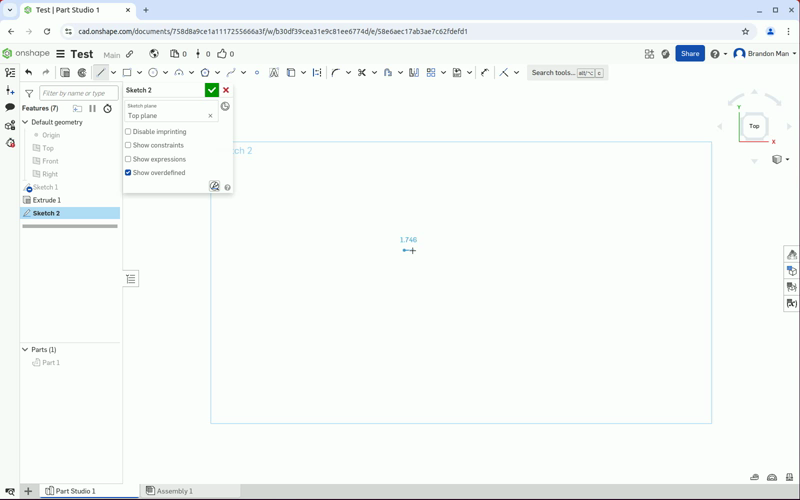
key_down(shift)
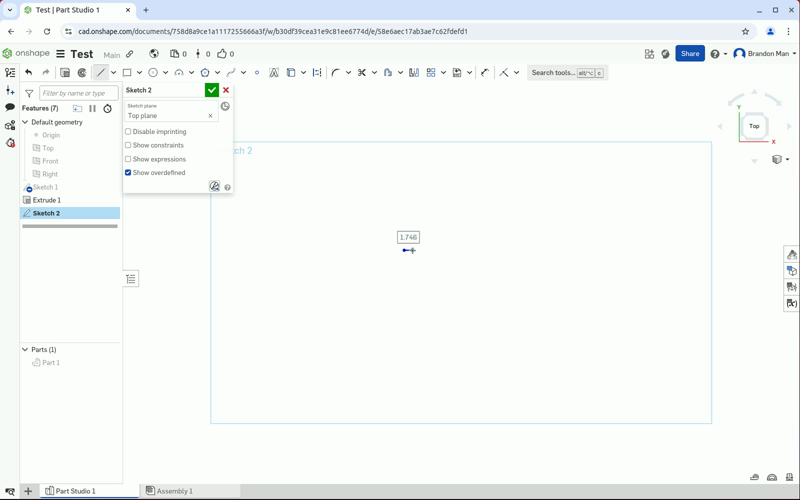
mouse_move(442, 250)
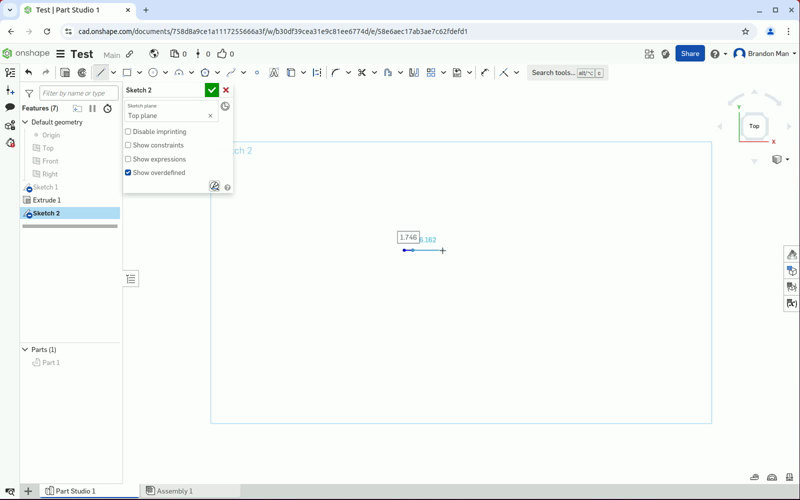
mouse_move(412, 241)
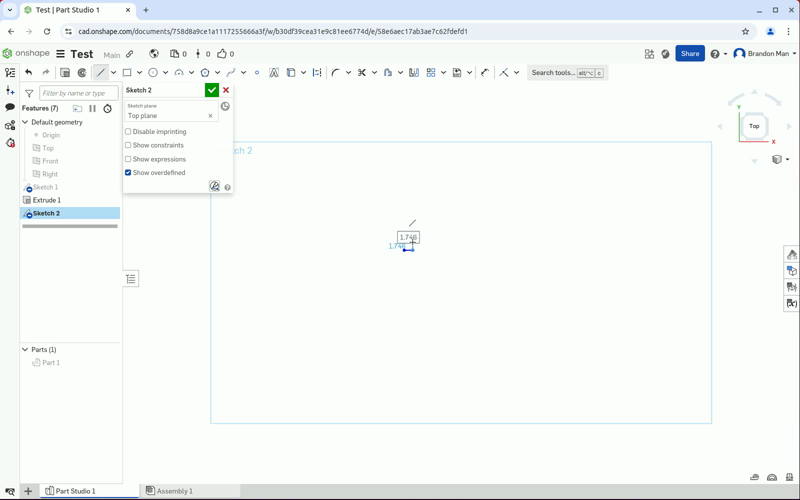
click(412, 241)
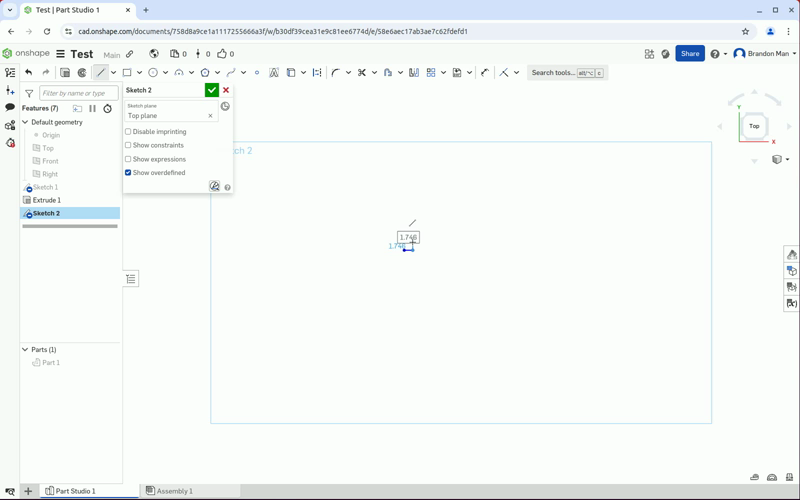
key_up(shift)
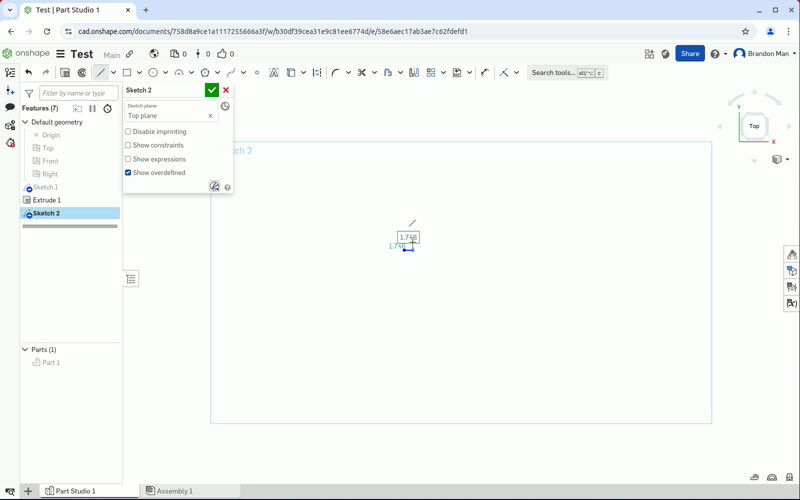
key_down(shift)
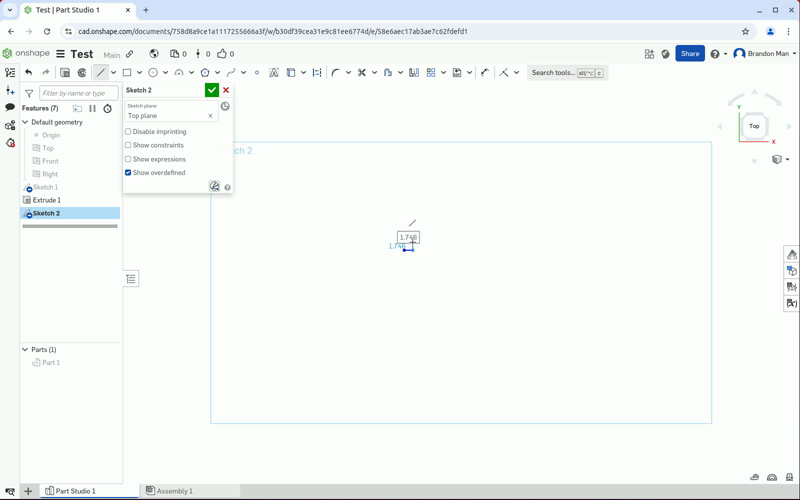
mouse_move(442, 241)
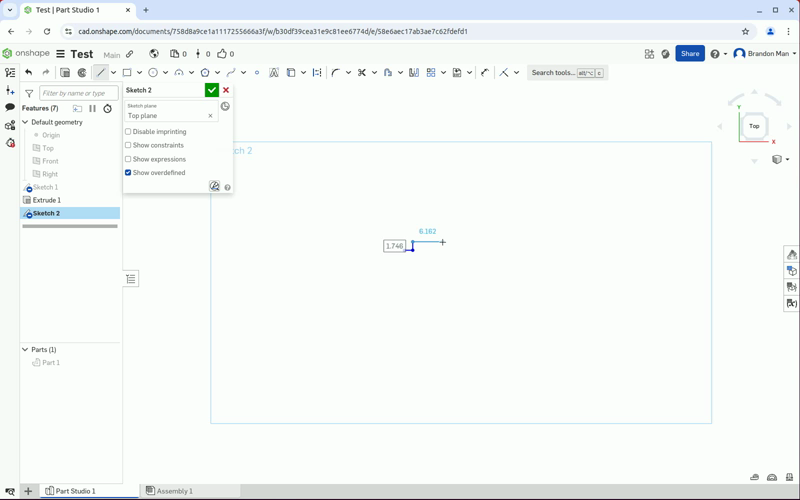
mouse_move(404, 241)
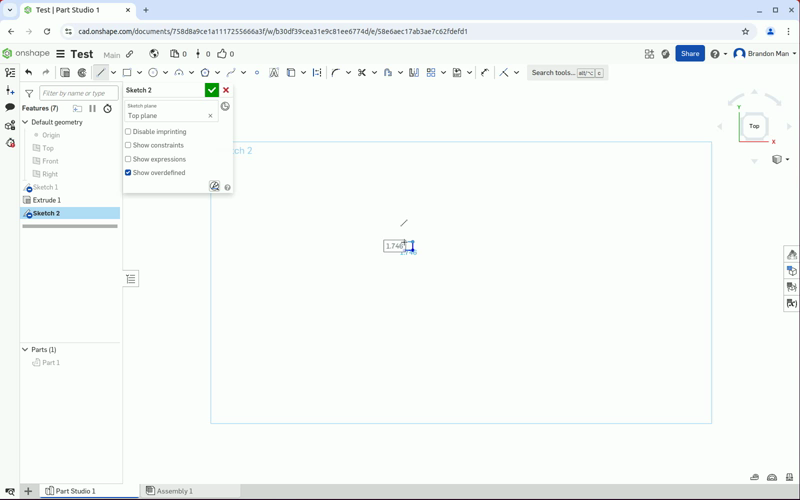
click(404, 241)
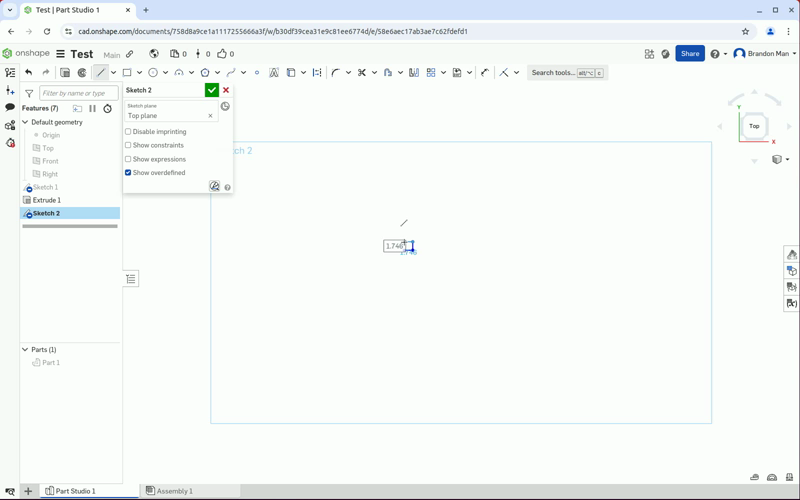
key_up(shift)
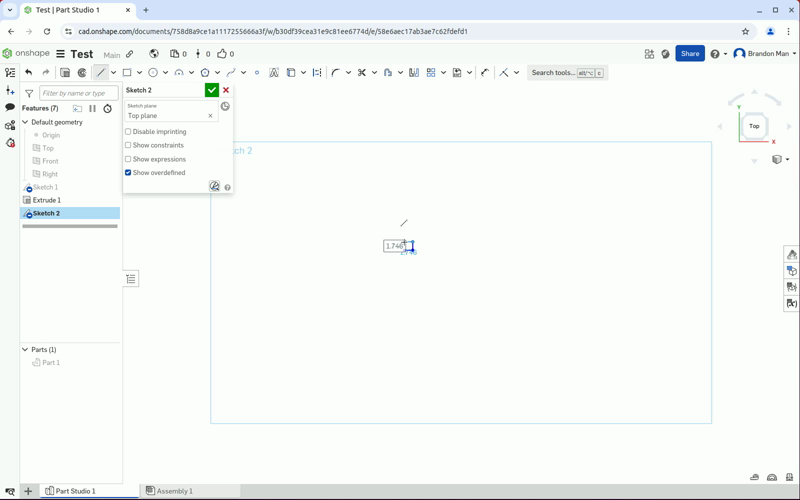
mouse_move(434, 241)
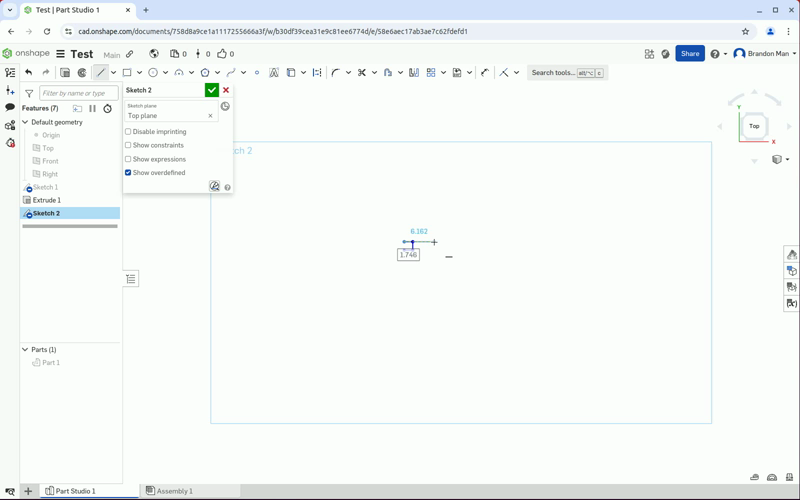
key_down(shift)
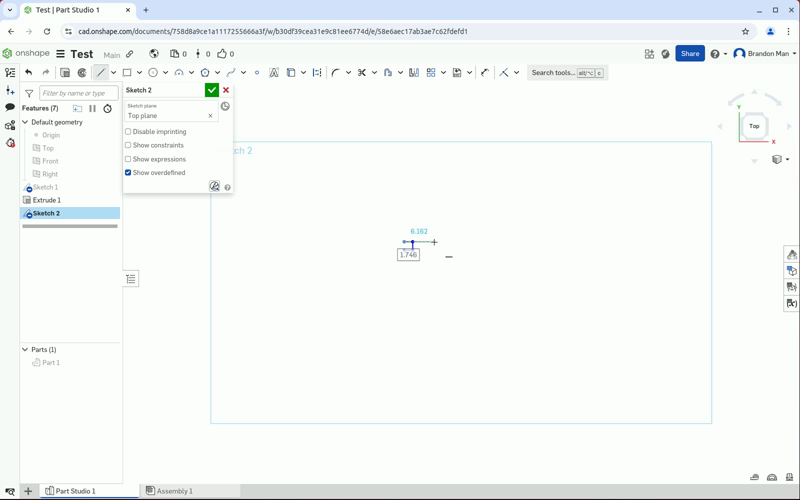
mouse_move(404, 250)
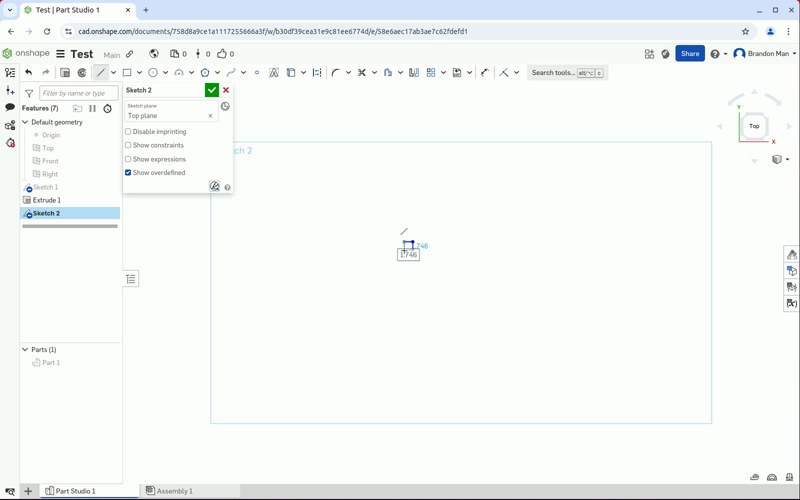
key_up(shift)
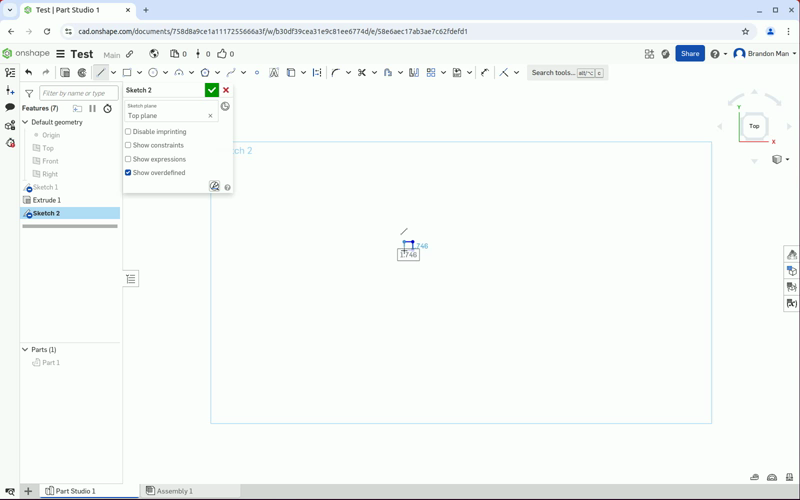
click(404, 250)
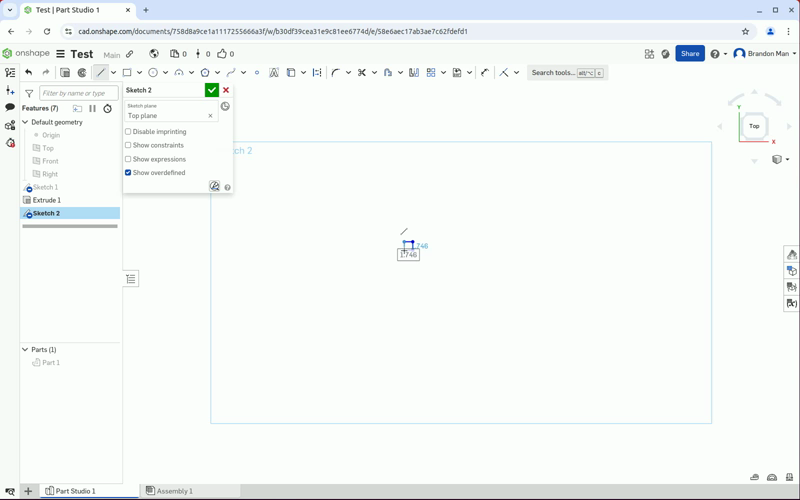
key(esc)
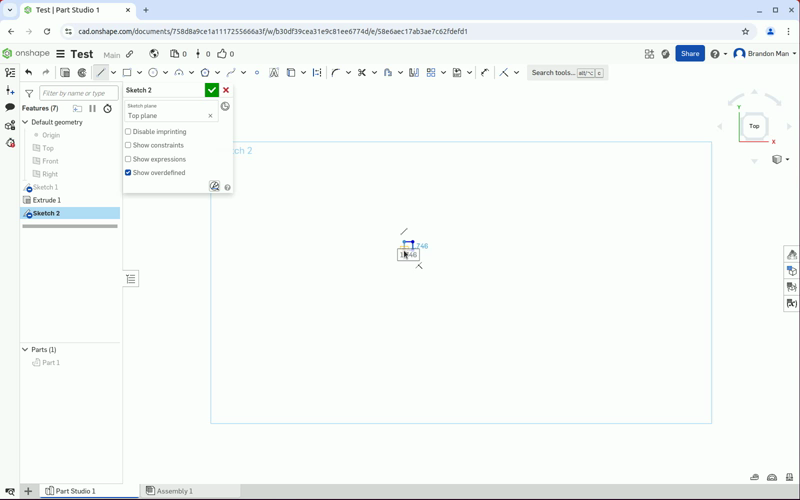
mouse_move(408, 246)
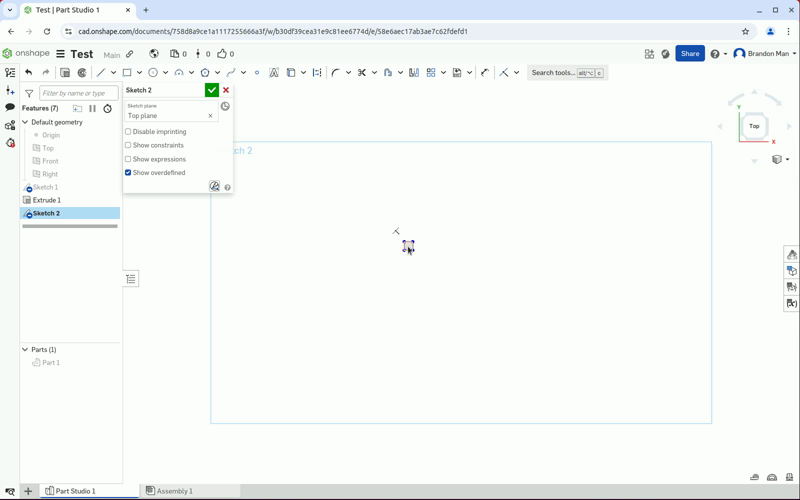
scroll(6)
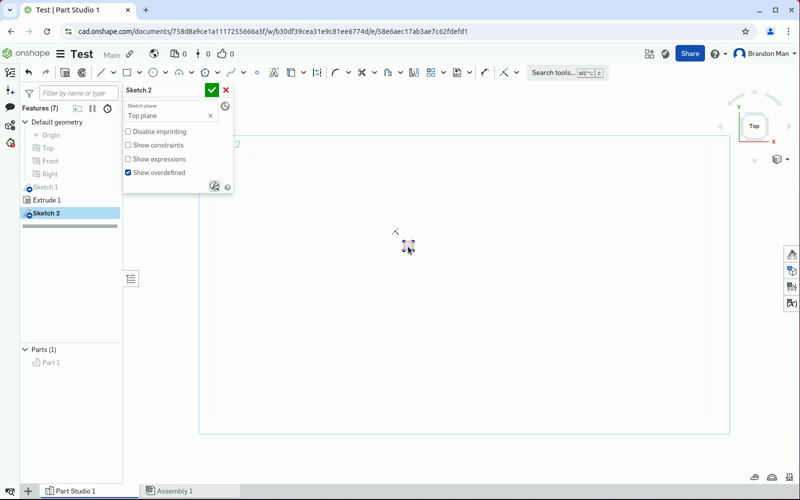
scroll(6)
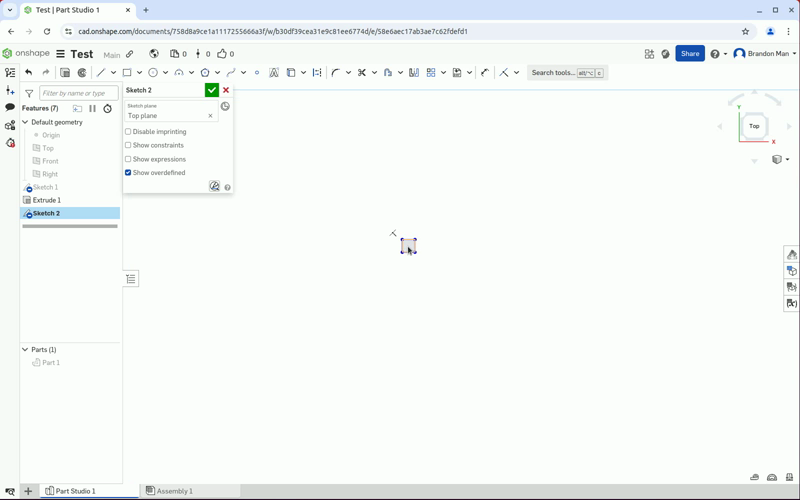
scroll(6)
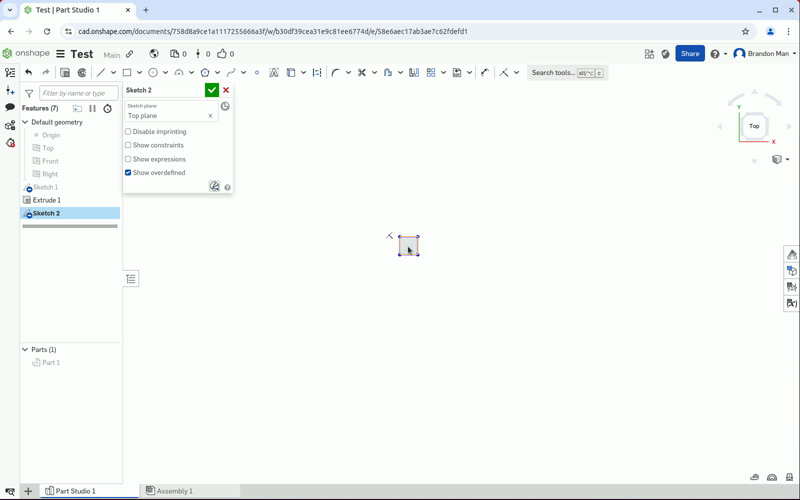
scroll(6)
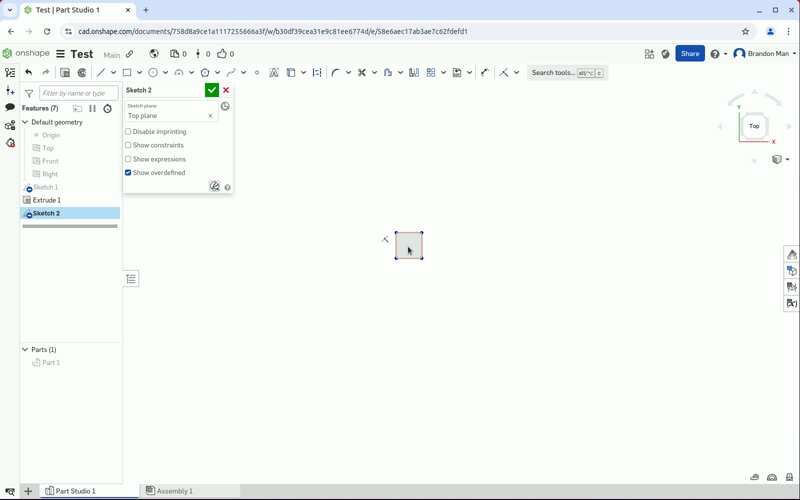
scroll(6)
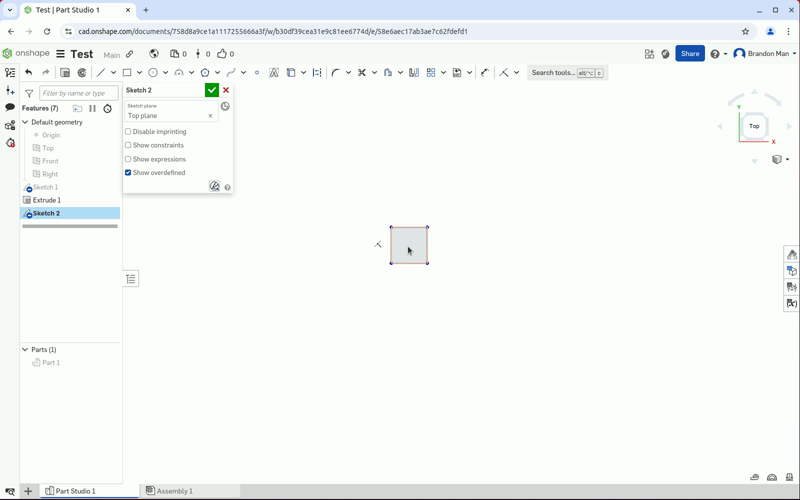
scroll(6)
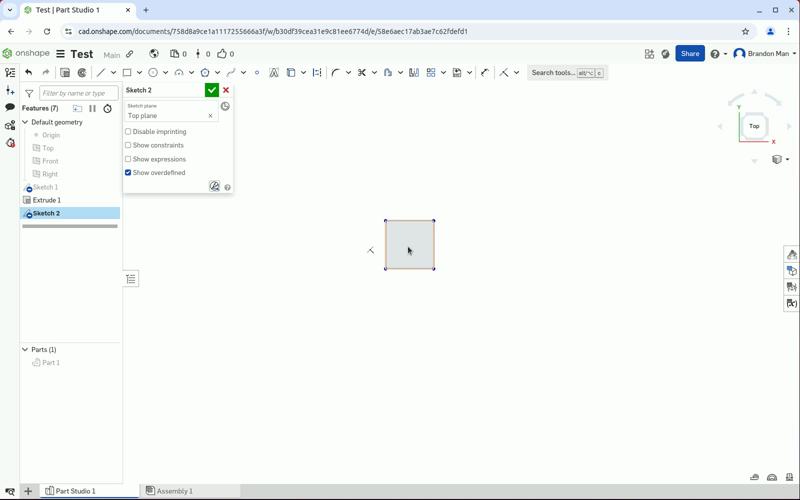
scroll(6)
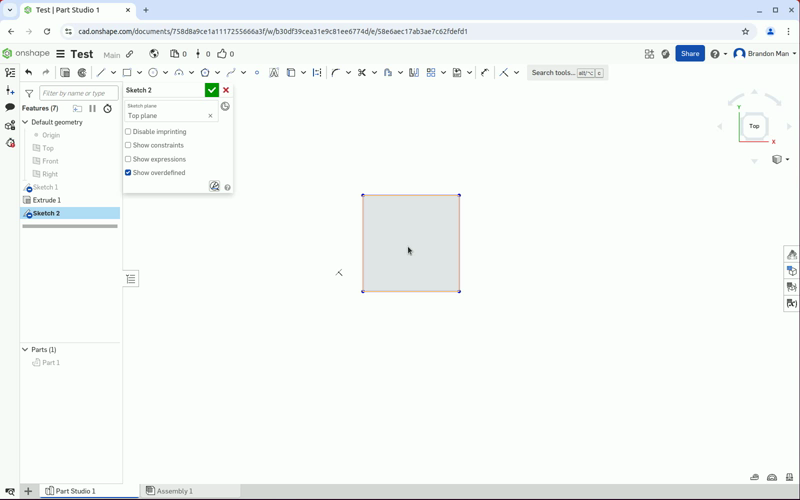
click(408, 246)
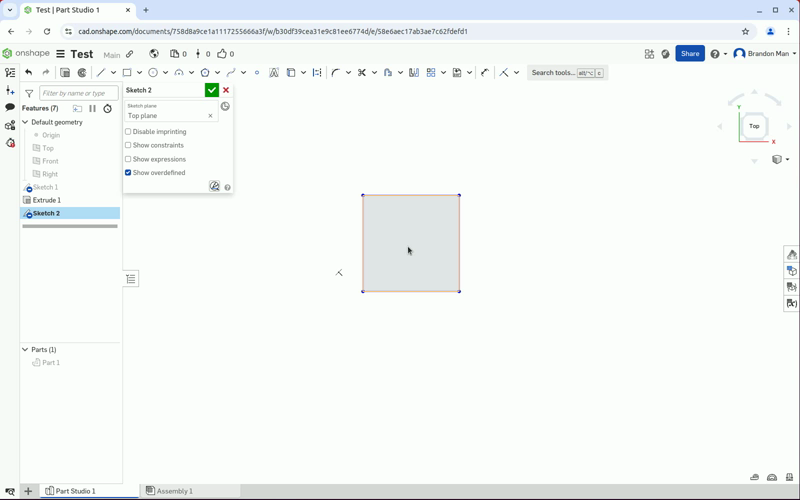
scroll(-6)
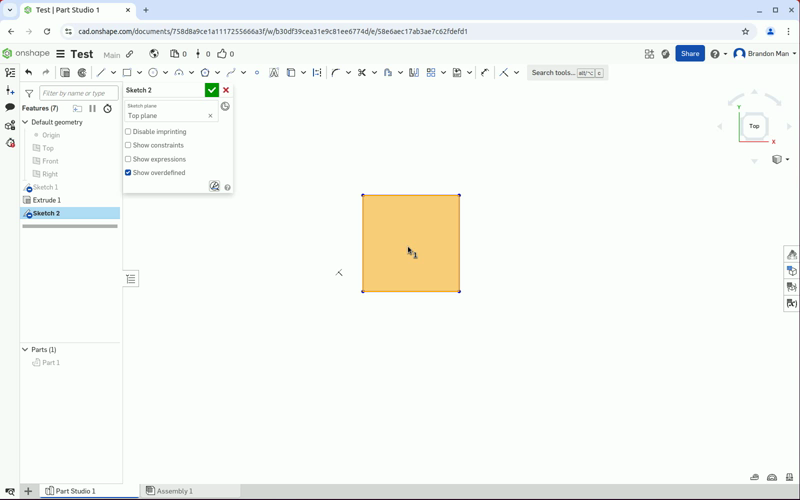
scroll(-6)
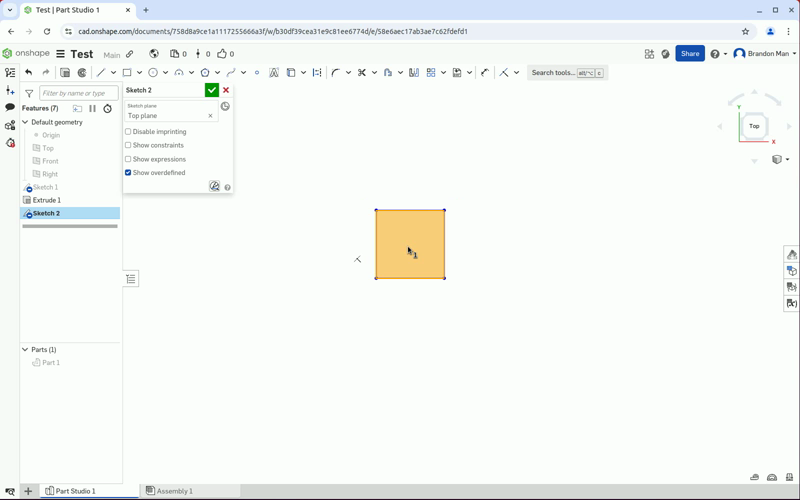
scroll(-6)
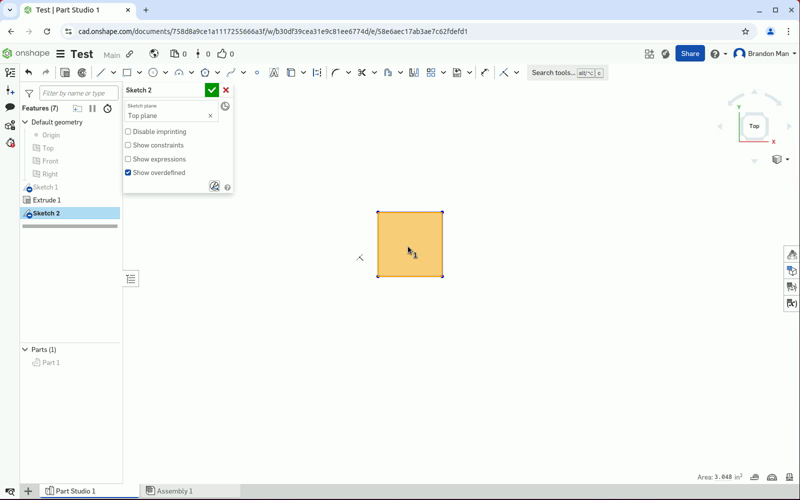
scroll(-6)
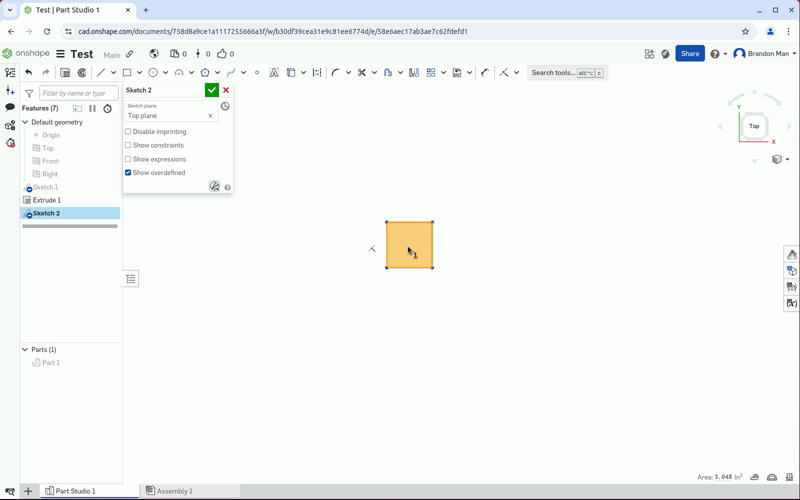
scroll(-6)
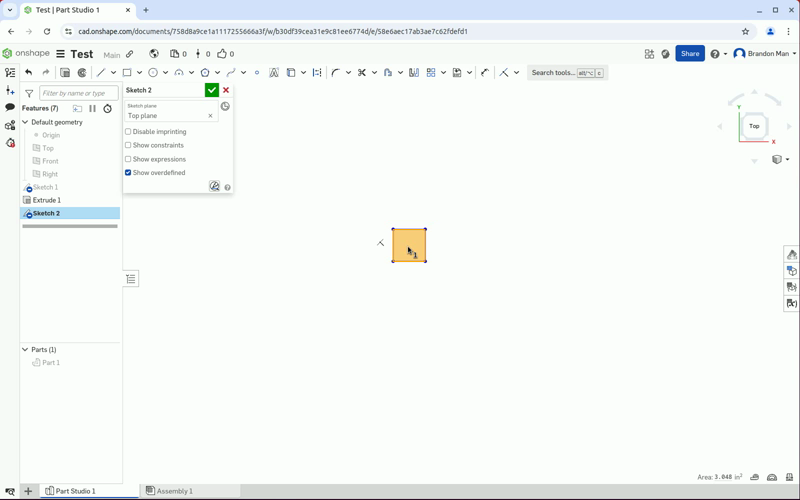
scroll(-6)
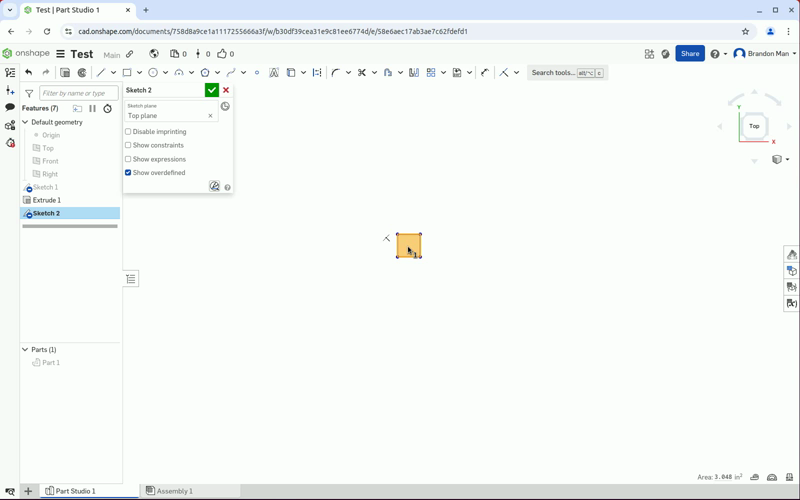
scroll(-6)
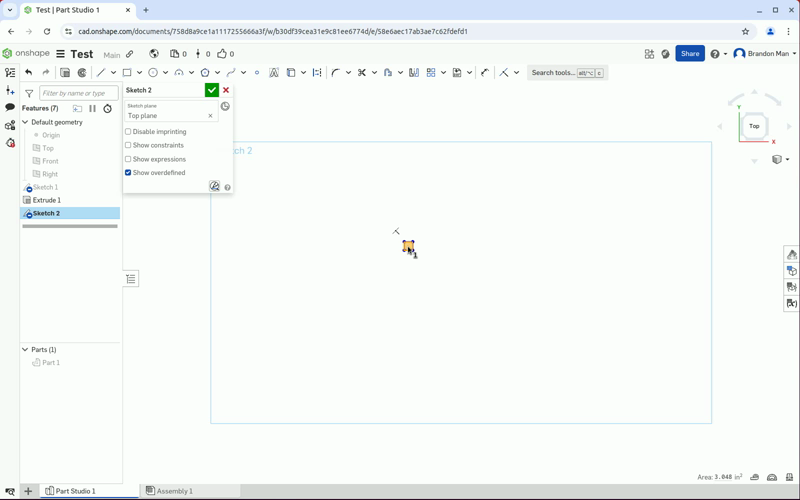
mouse_move(73, 352)
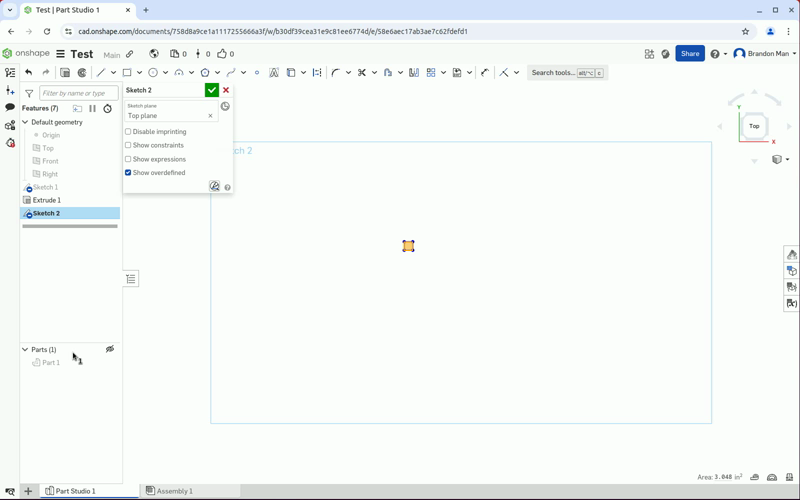
key(shift+y)
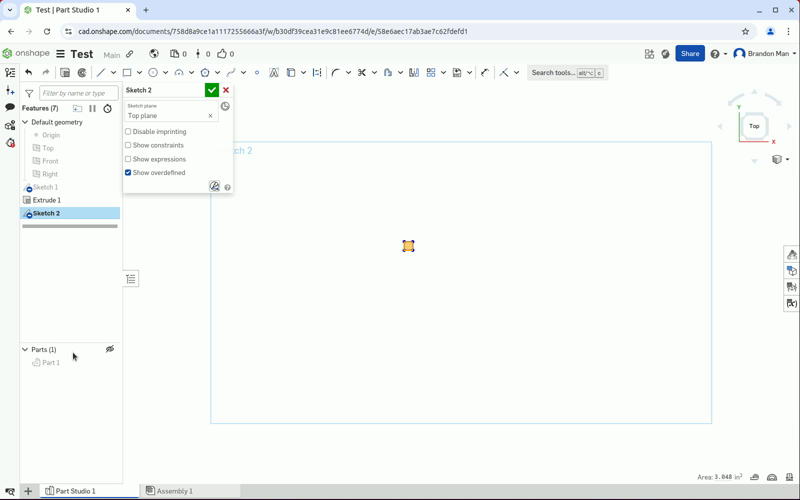
key(shift+e)
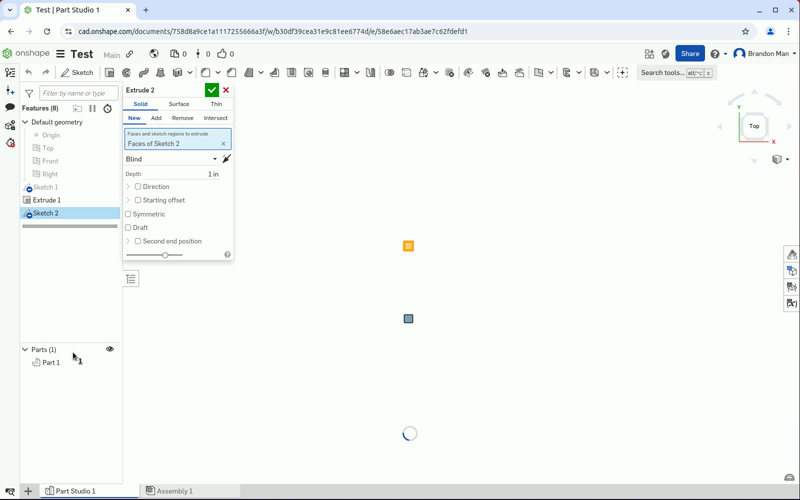
mouse_move(143, 106)
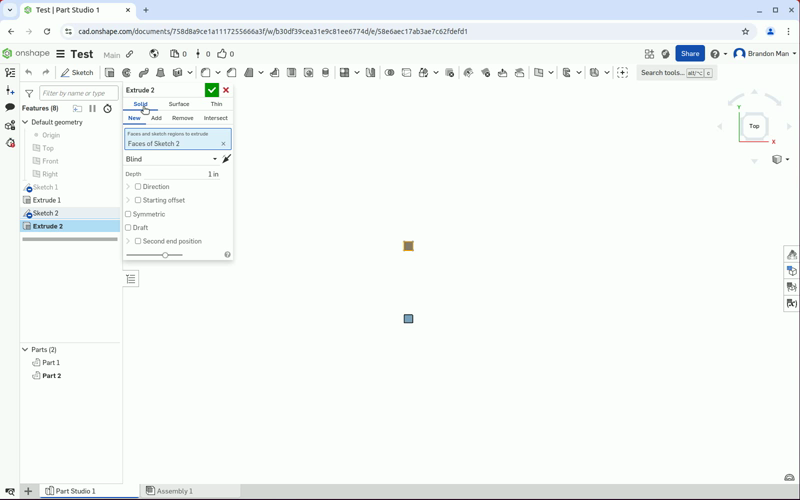
click(143, 106)
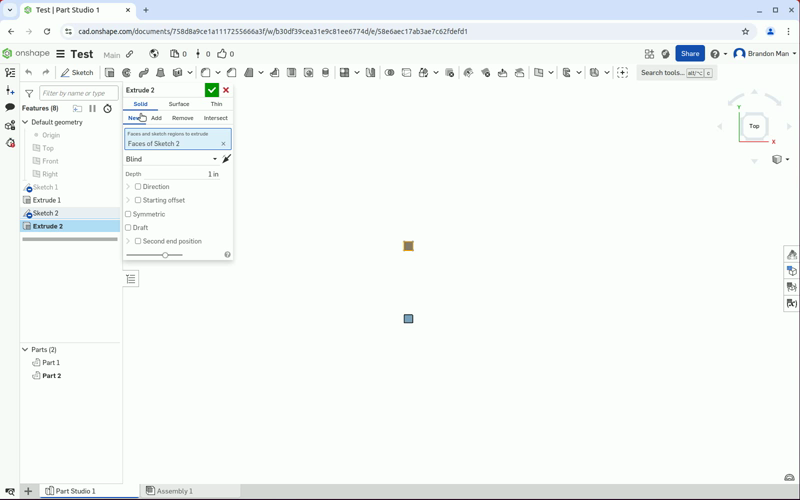
mouse_move(137, 120)
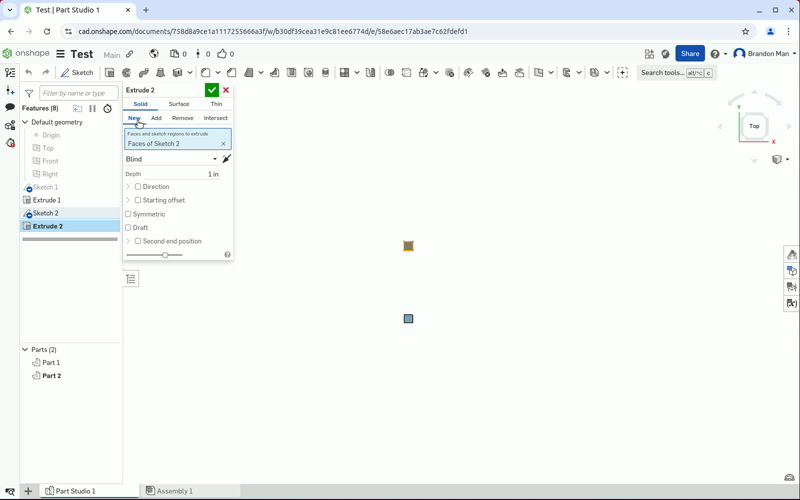
click(137, 120)
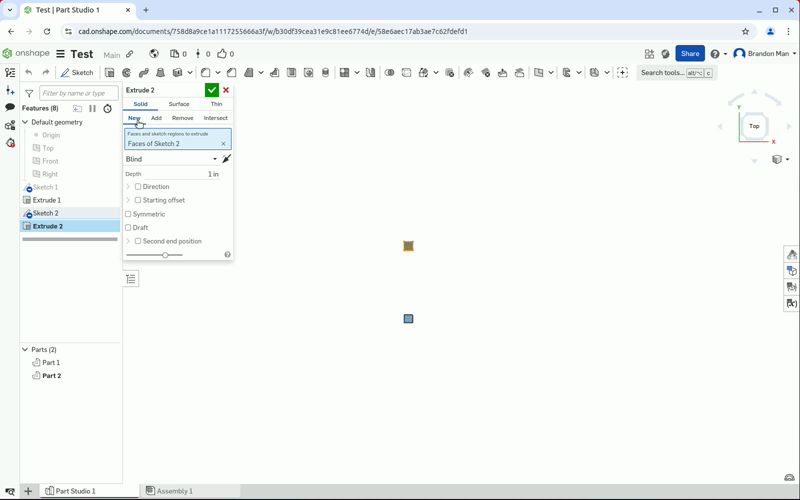
key(tab, 4)
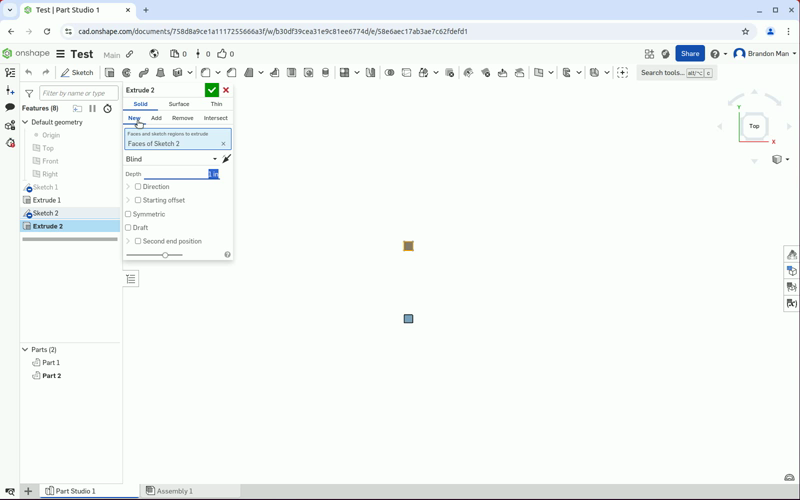
text(23.108)
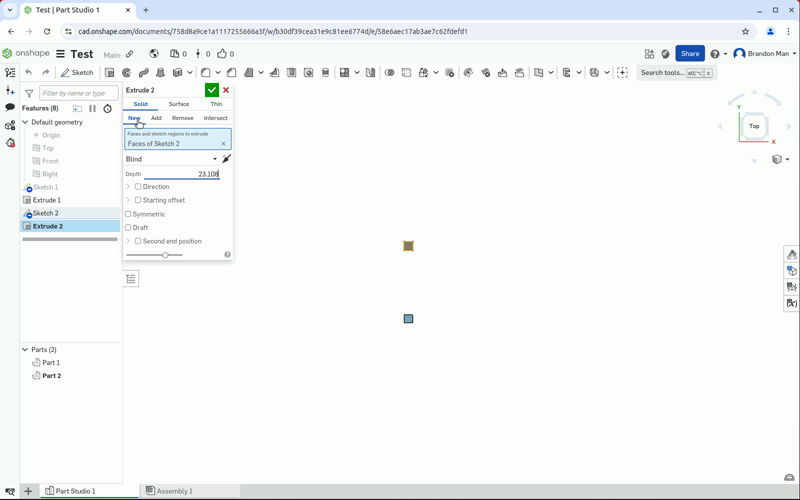
key(enter)
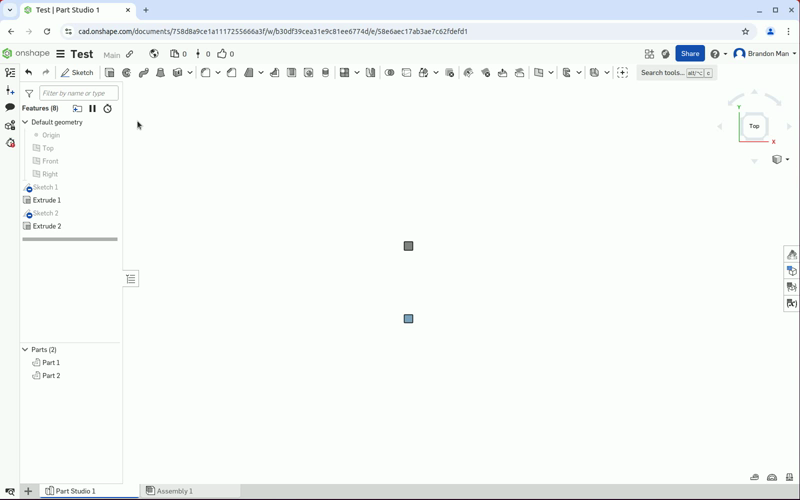
key(shift+h)
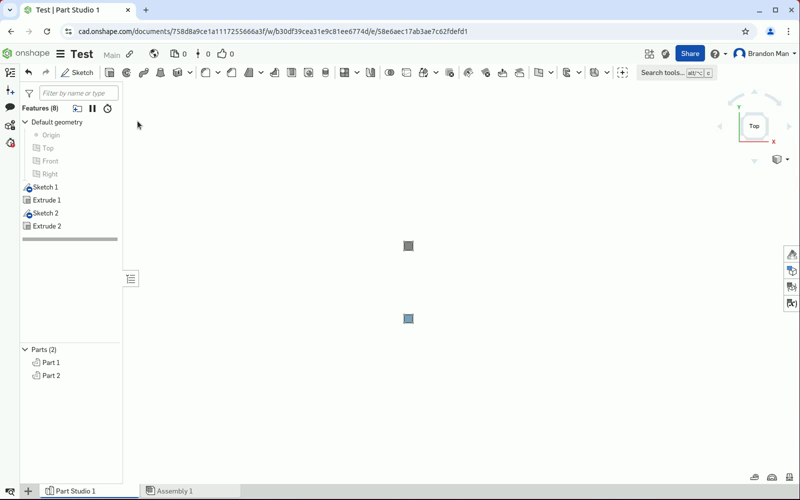
key(shift+h)
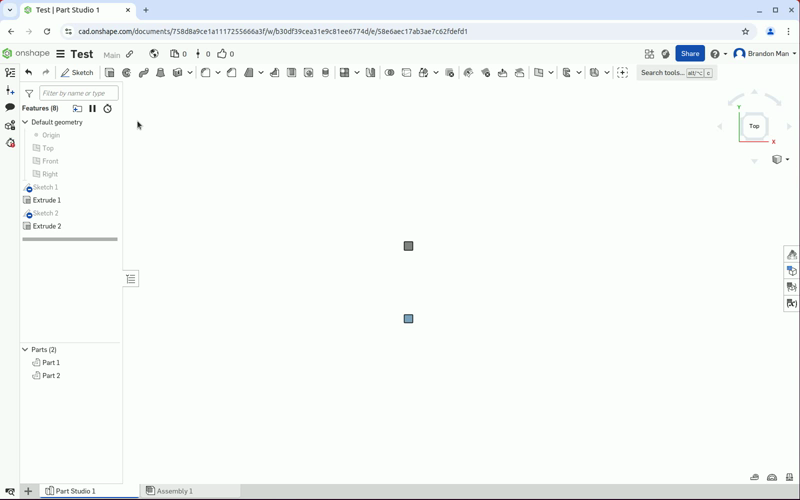
mouse_move(73, 189)
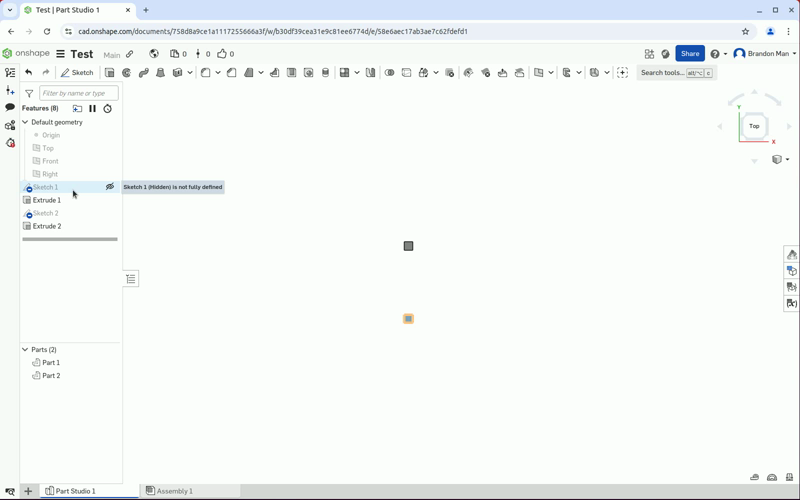
click(73, 189)
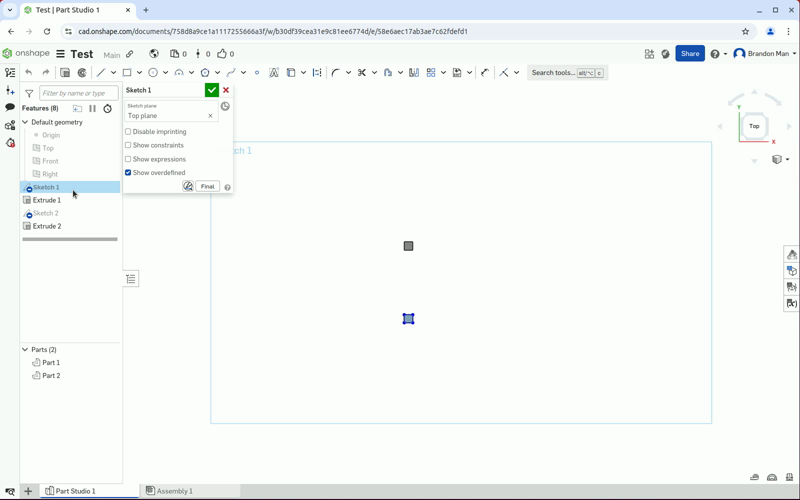
mouse_move(229, 92)
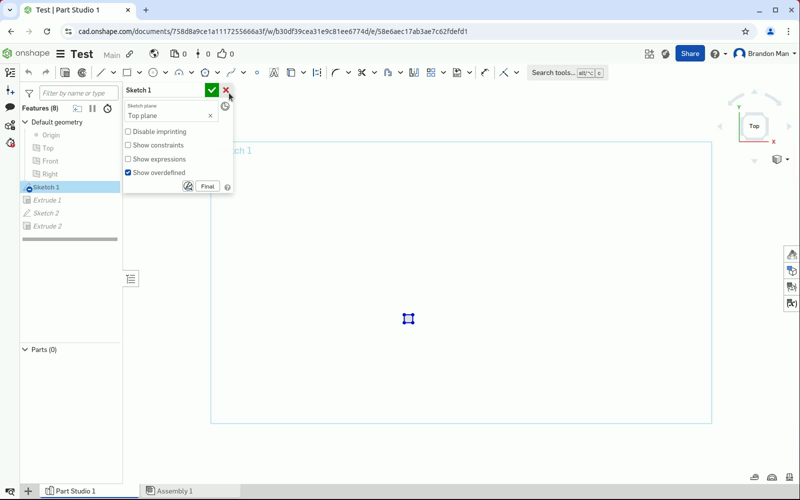
click(229, 92)
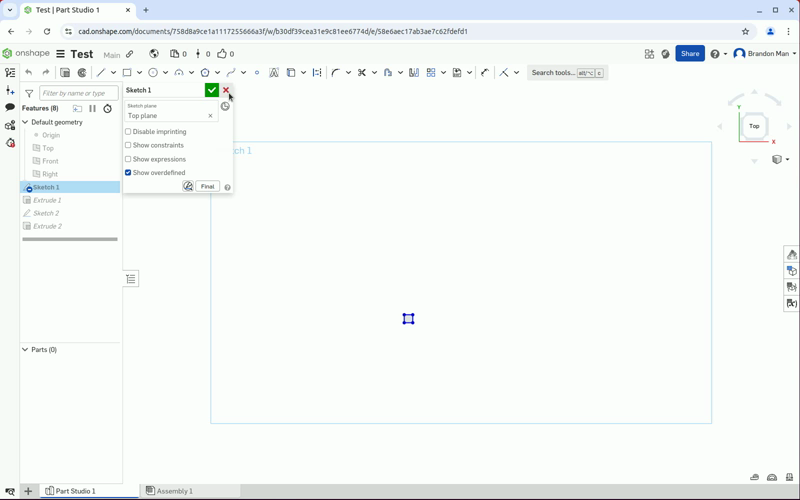
key(shift+s)
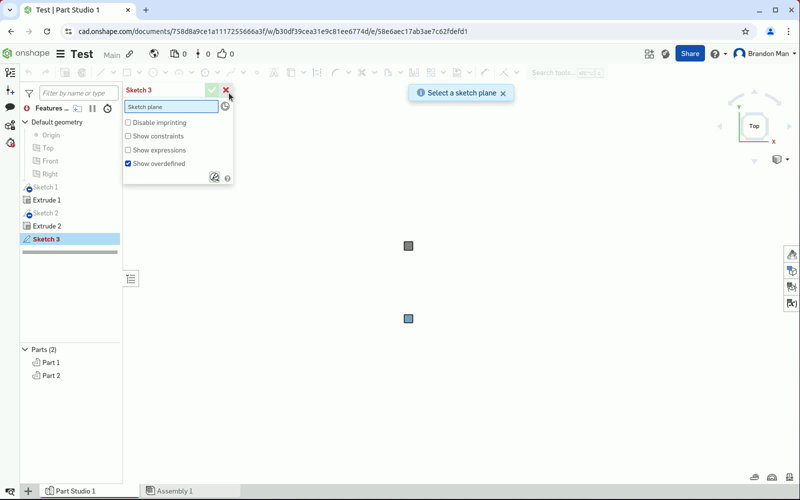
mouse_move(73, 150)
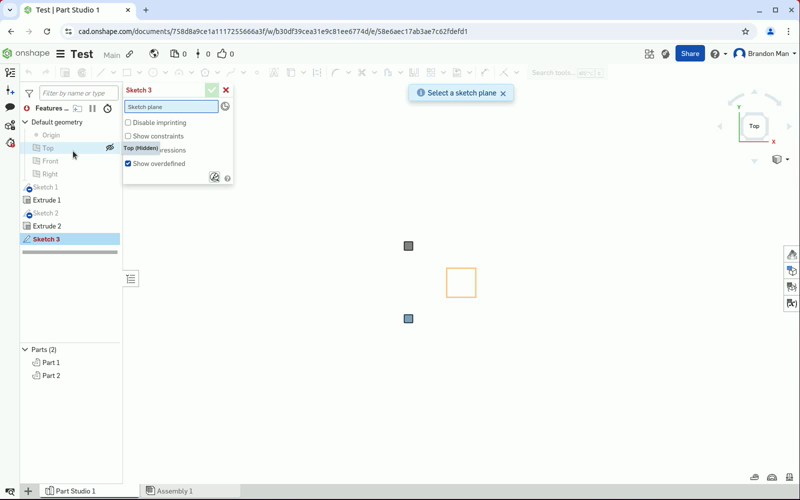
click(73, 150)
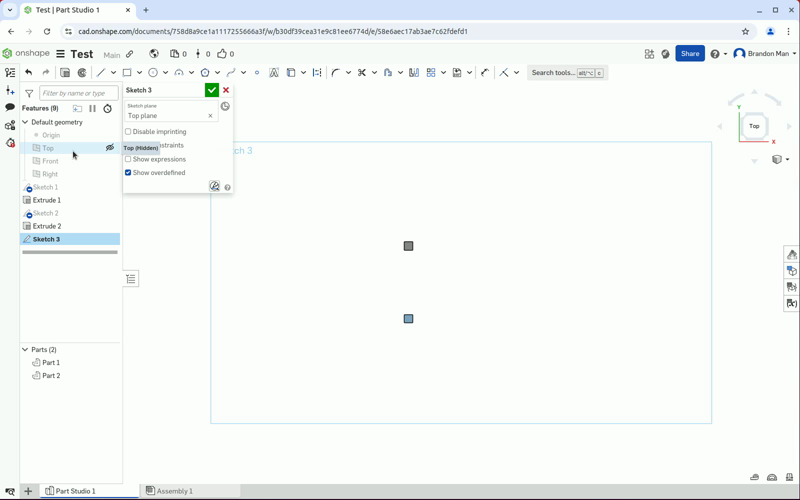
mouse_move(73, 352)
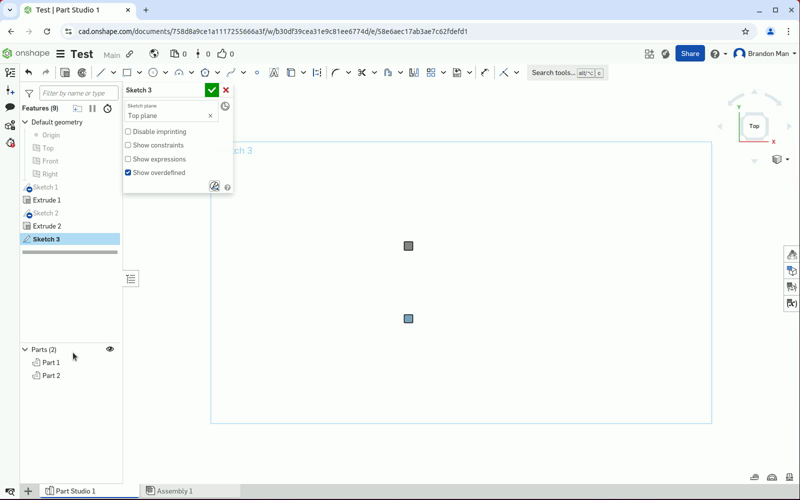
key(y)
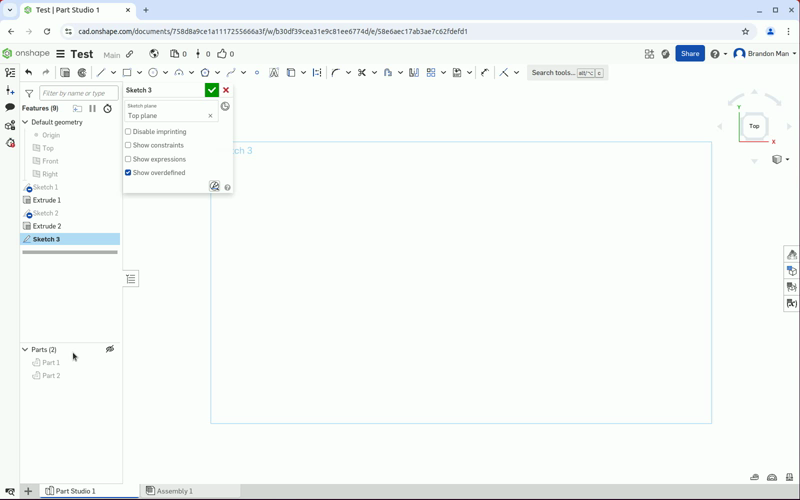
key(l)
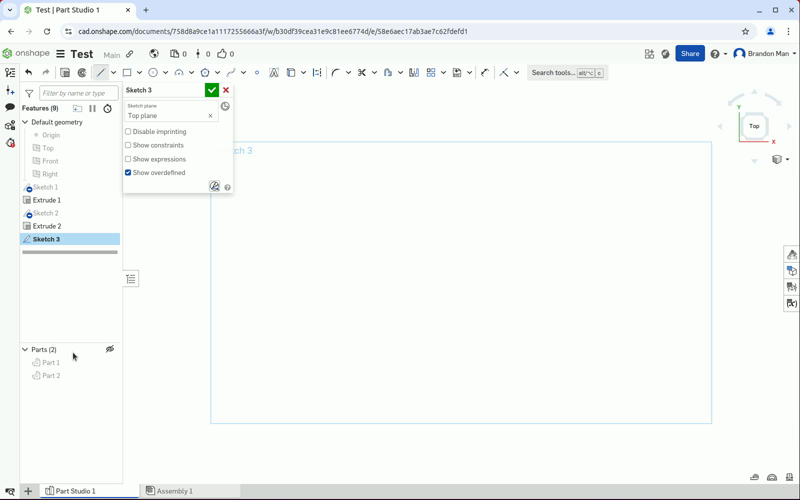
key_down(shift)
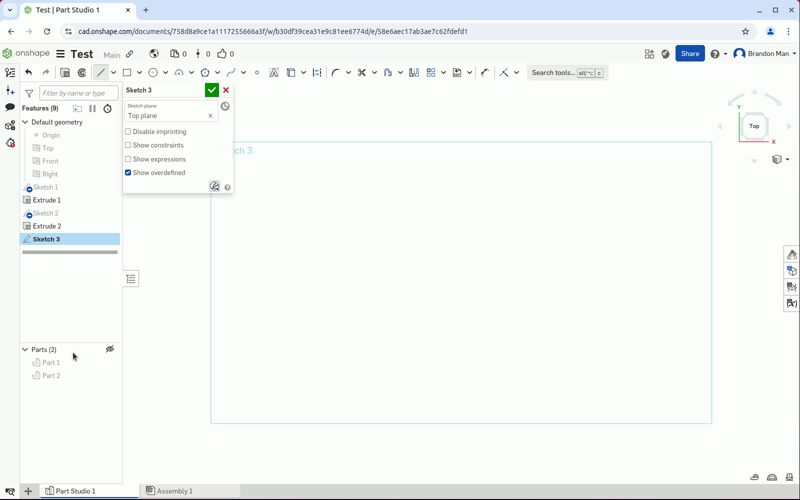
mouse_move(510, 250)
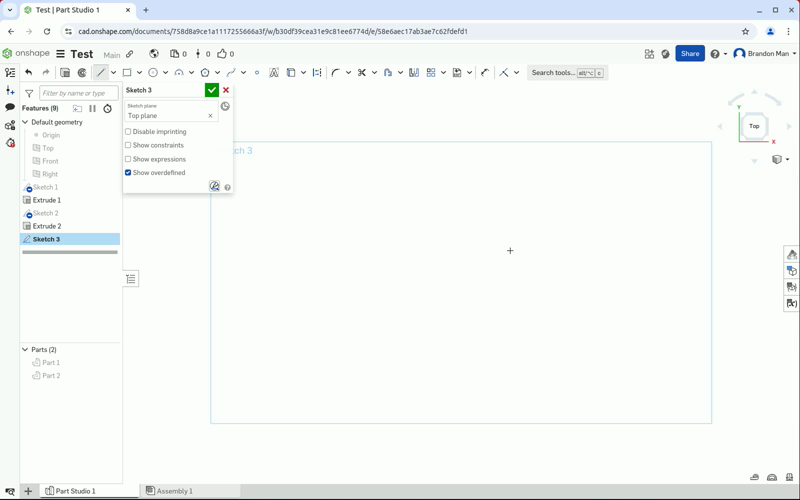
click(510, 250)
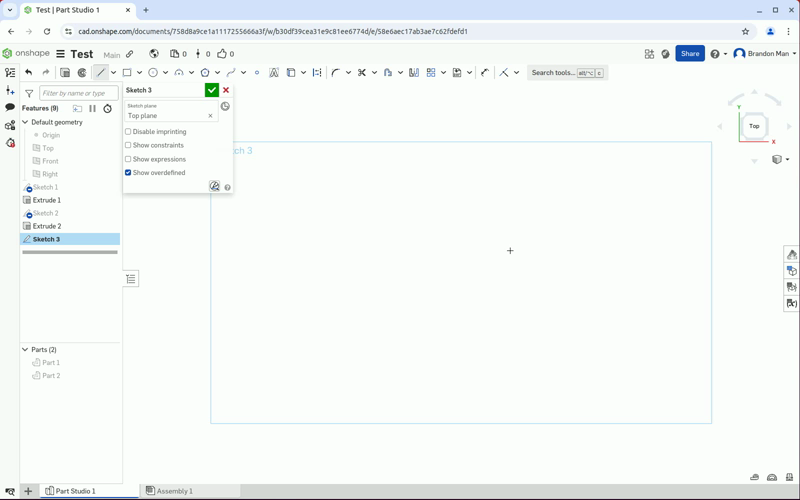
key_up(shift)
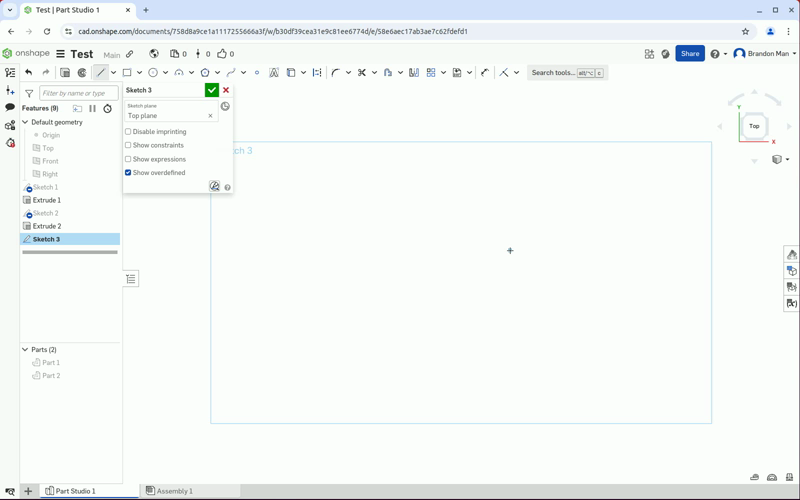
key_down(shift)
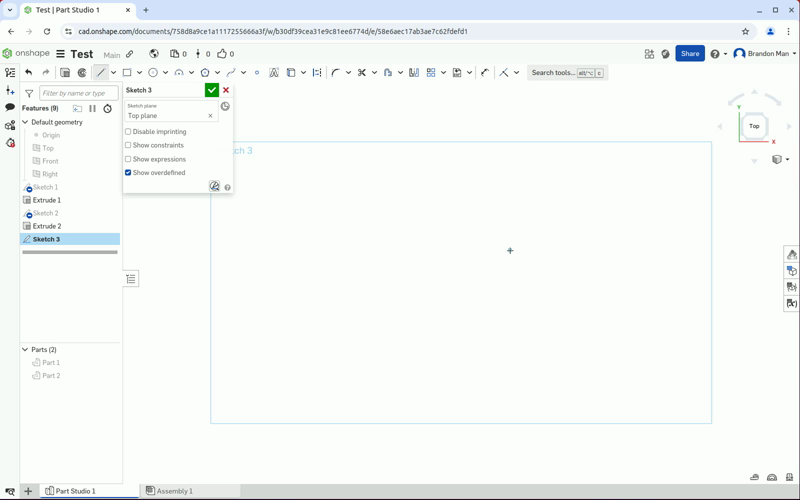
mouse_move(540, 250)
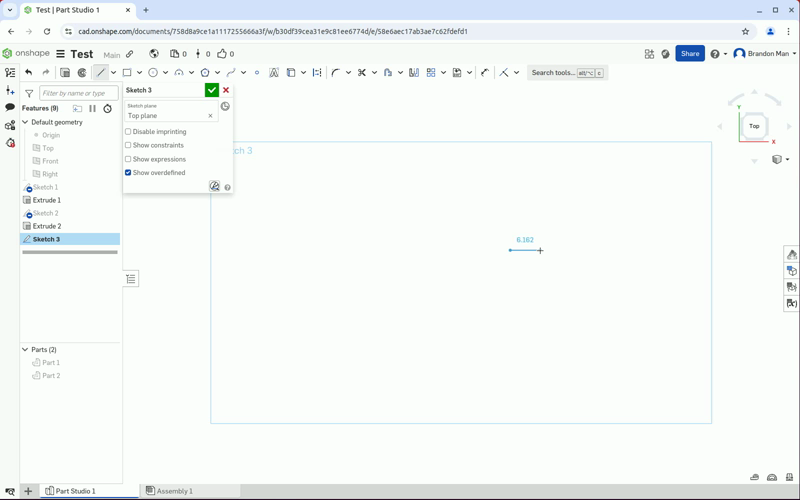
mouse_move(518, 250)
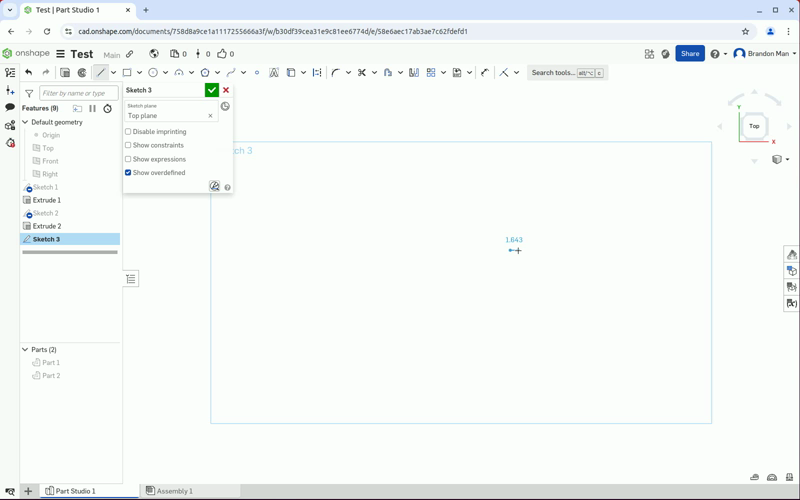
click(518, 250)
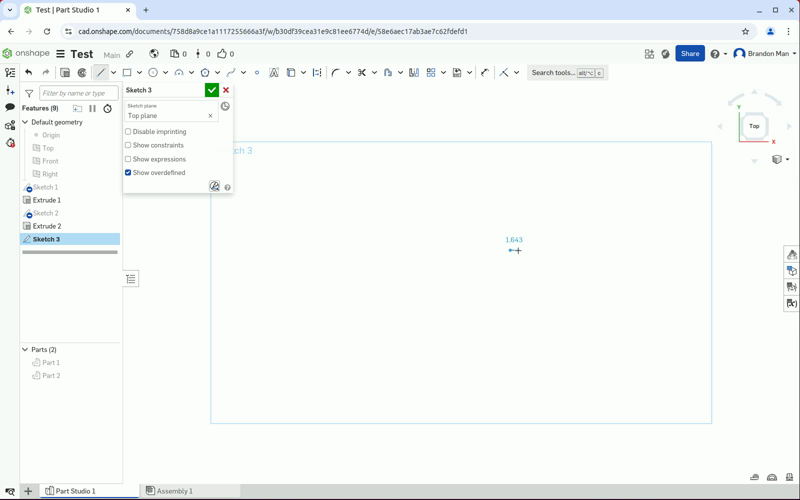
key_up(shift)
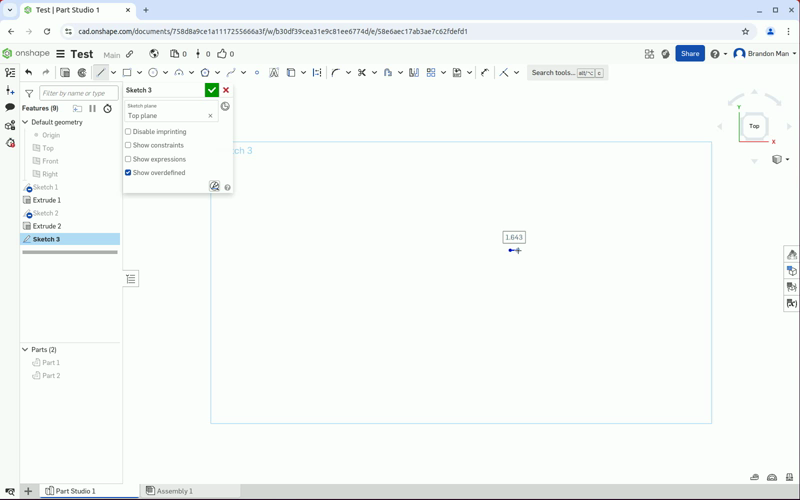
key_down(shift)
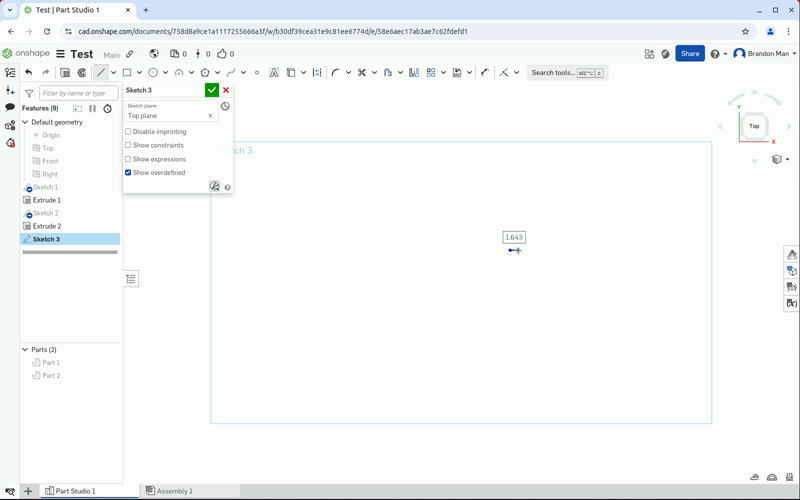
mouse_move(548, 250)
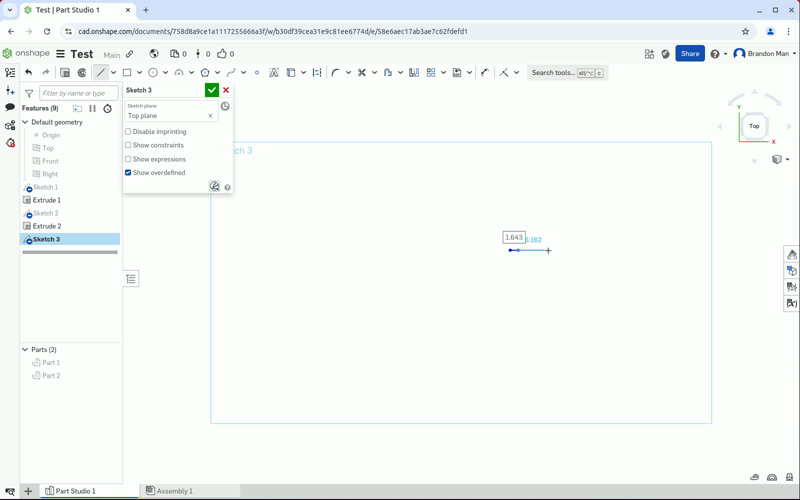
mouse_move(518, 241)
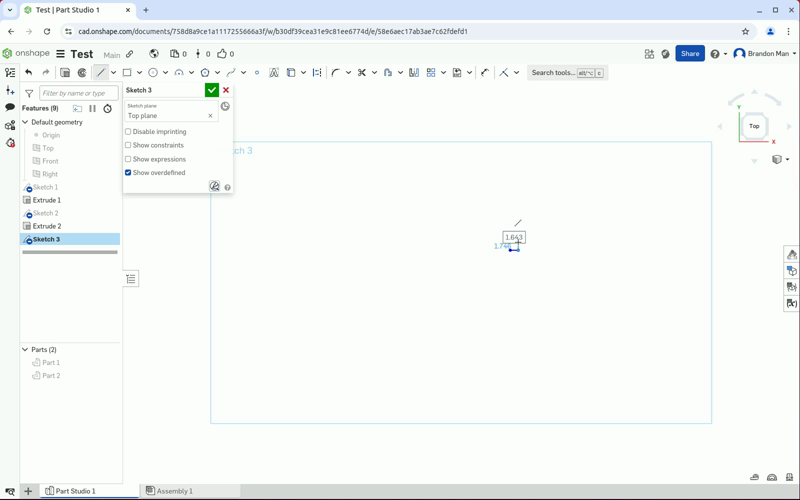
click(518, 241)
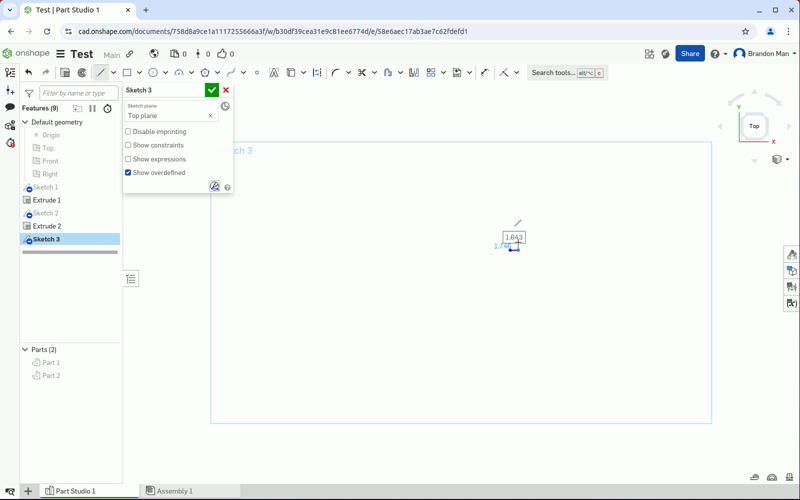
key_up(shift)
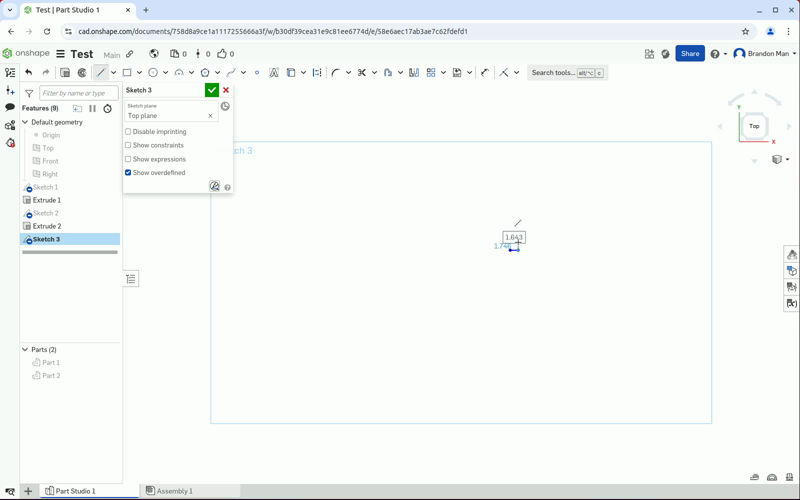
key_down(shift)
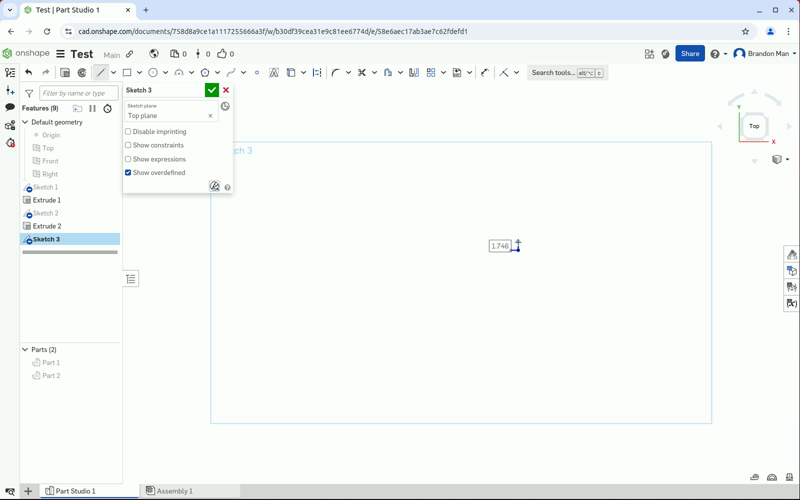
mouse_move(548, 241)
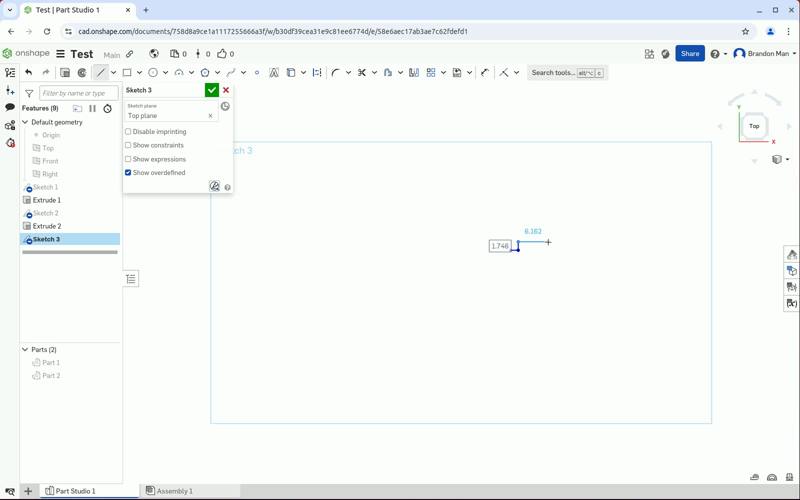
mouse_move(510, 241)
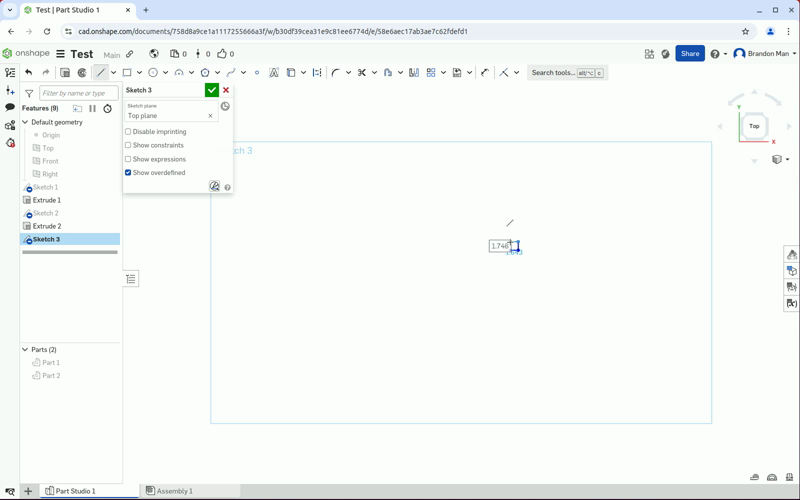
click(510, 241)
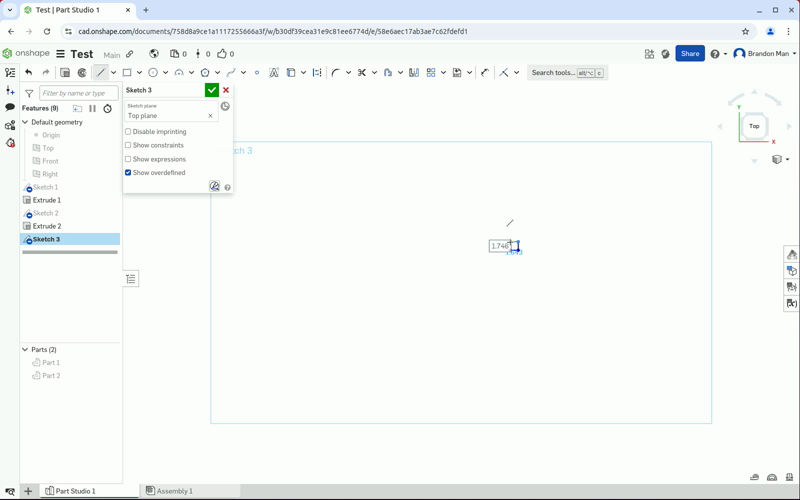
key_up(shift)
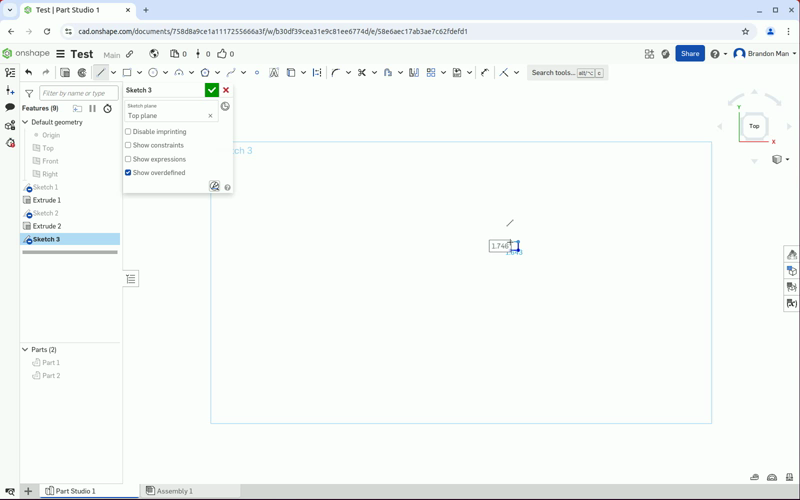
mouse_move(540, 241)
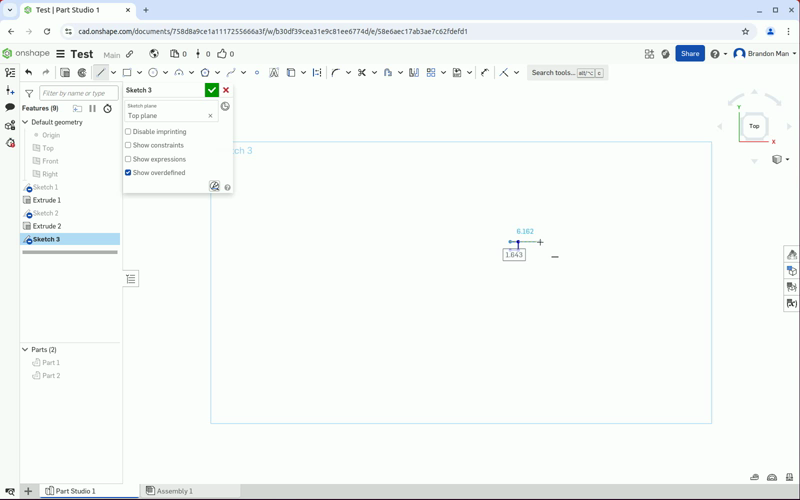
key_down(shift)
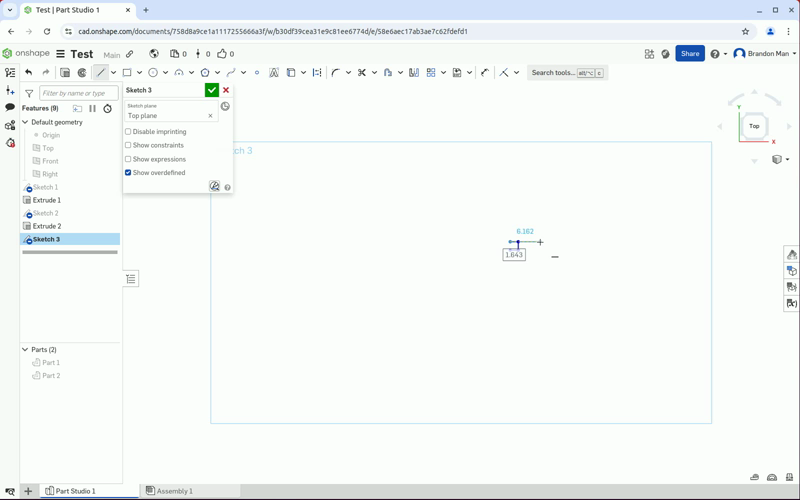
mouse_move(510, 250)
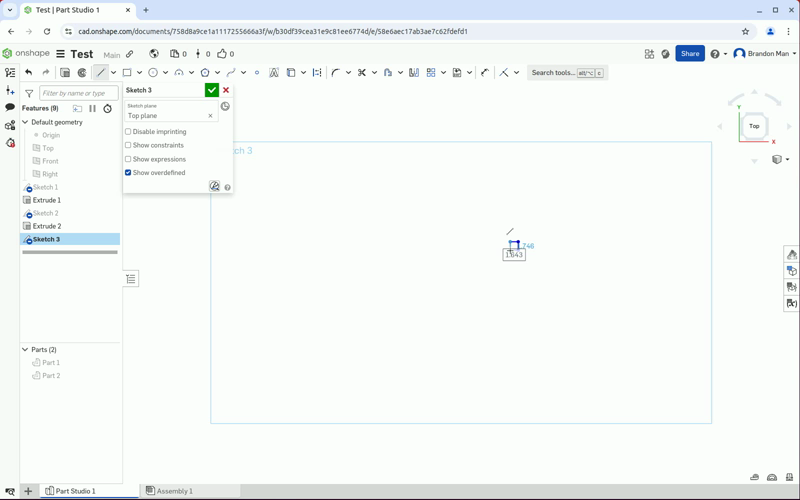
key_up(shift)
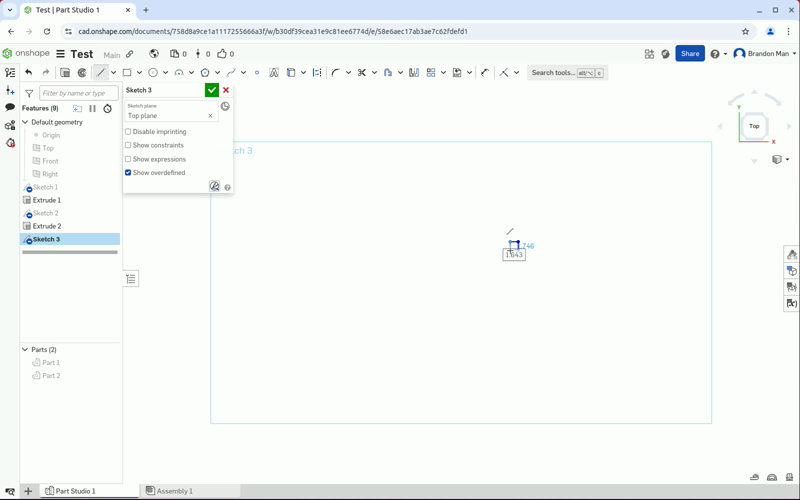
click(510, 250)
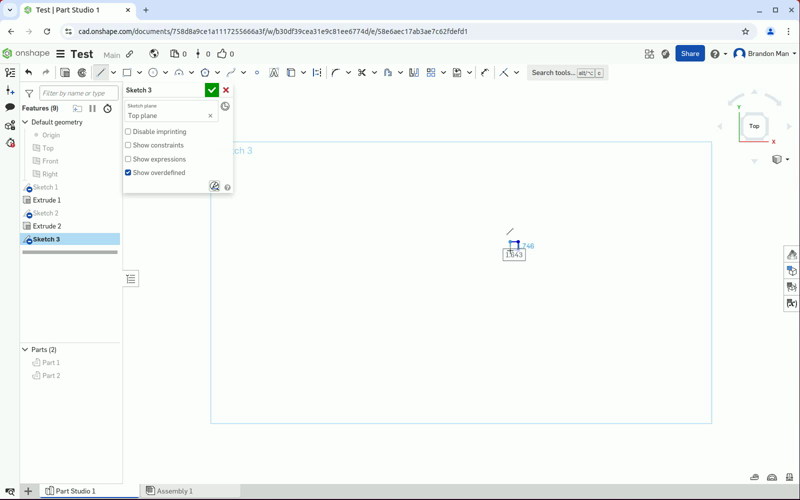
key(esc)
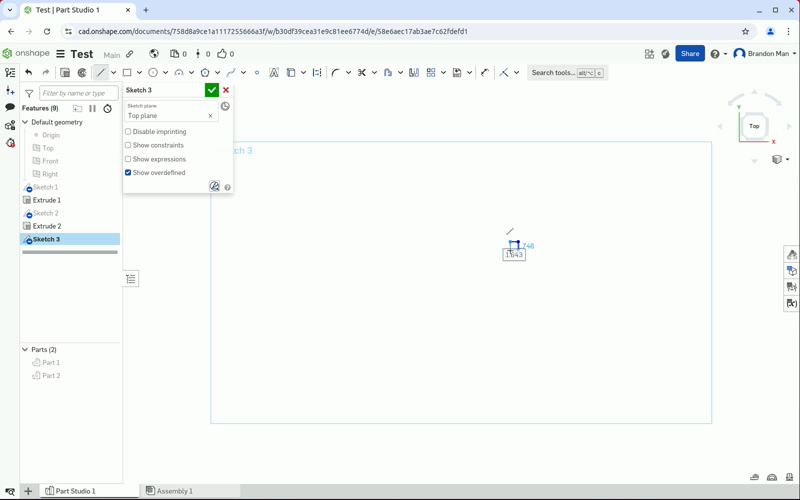
mouse_move(512, 246)
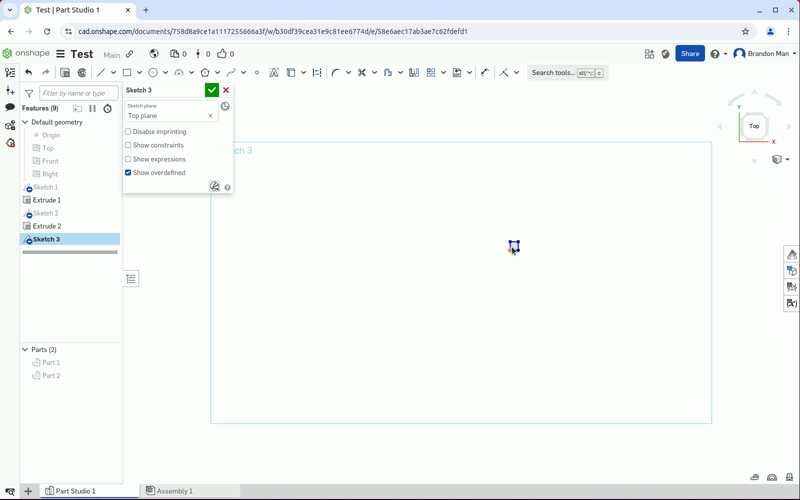
scroll(6)
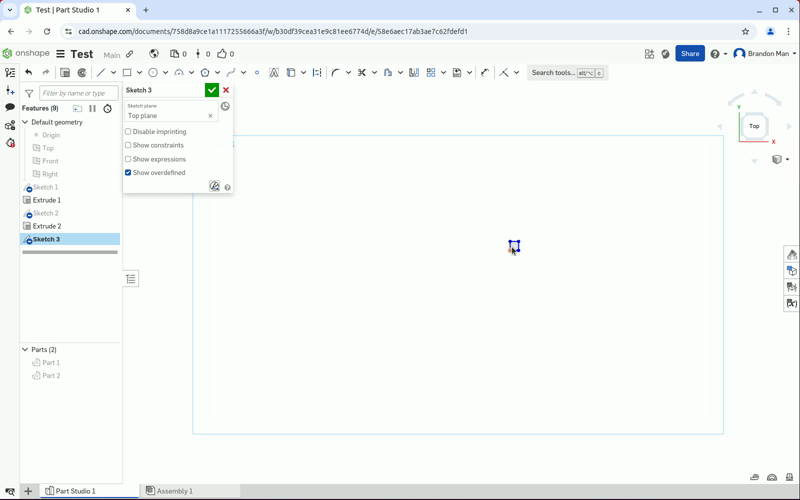
scroll(6)
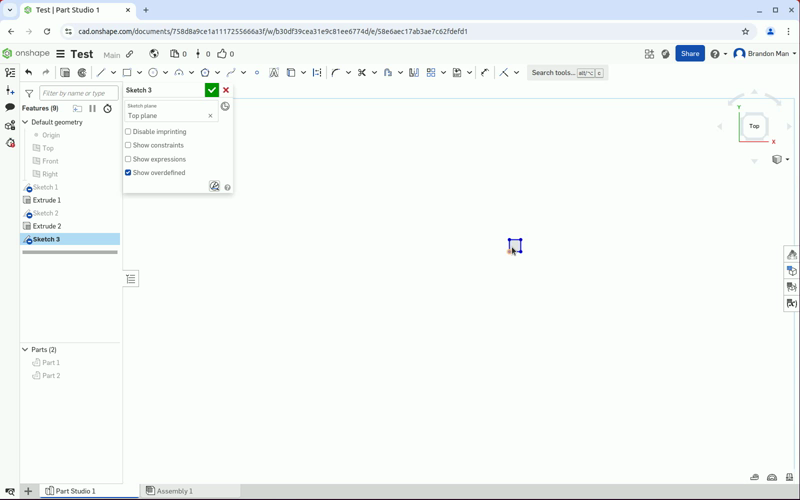
scroll(6)
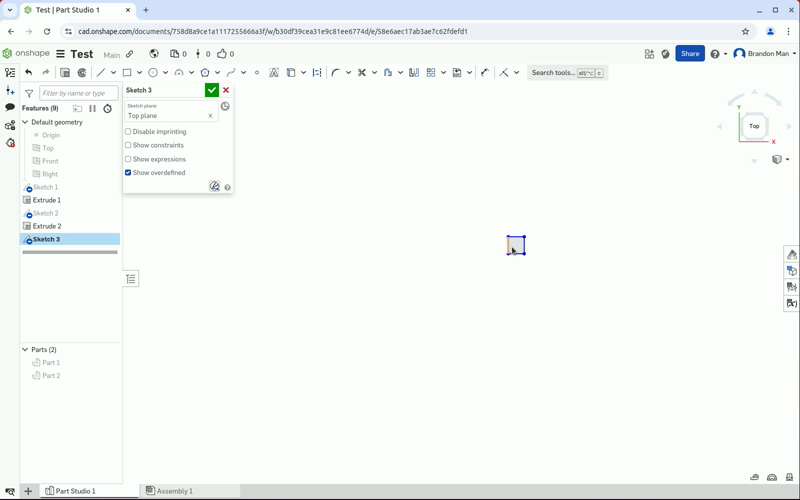
scroll(6)
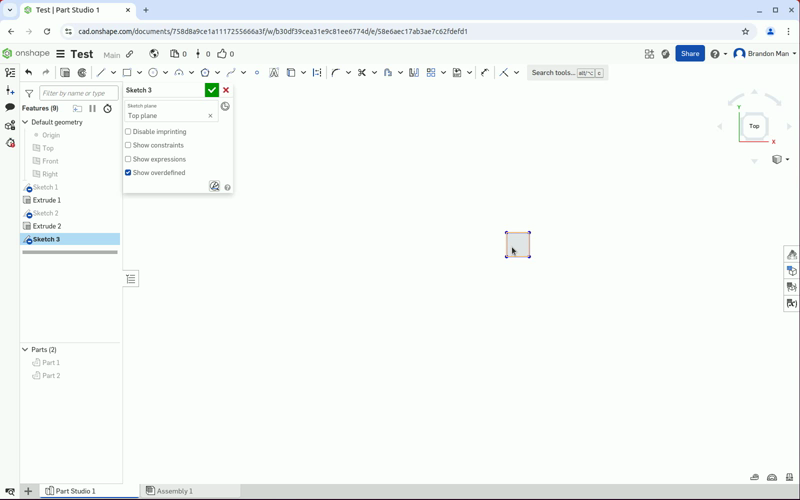
scroll(6)
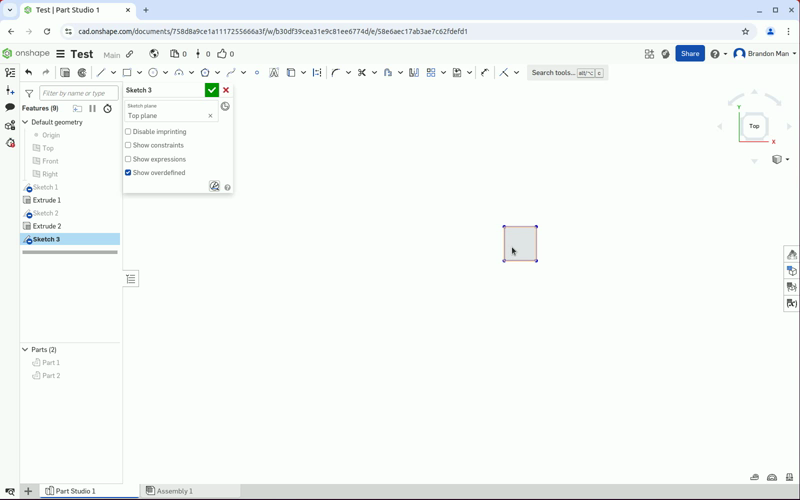
scroll(6)
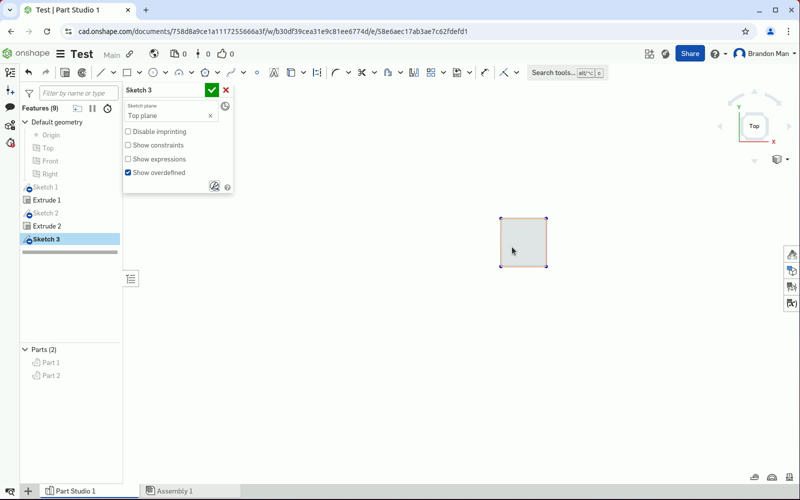
scroll(6)
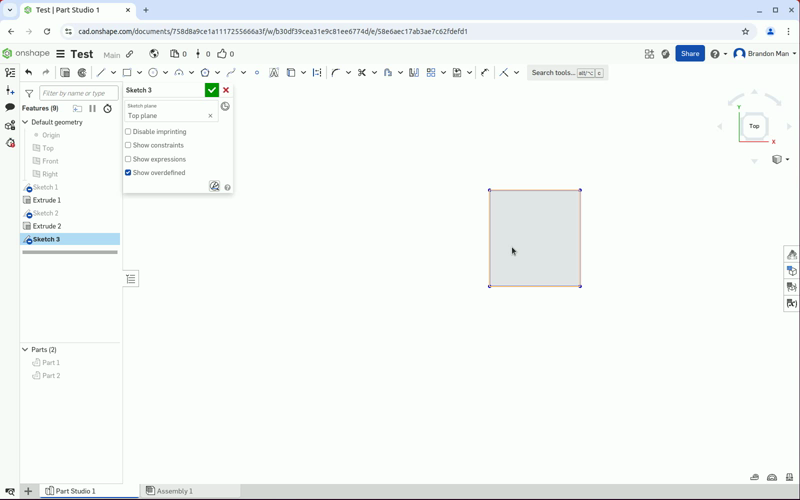
click(512, 246)
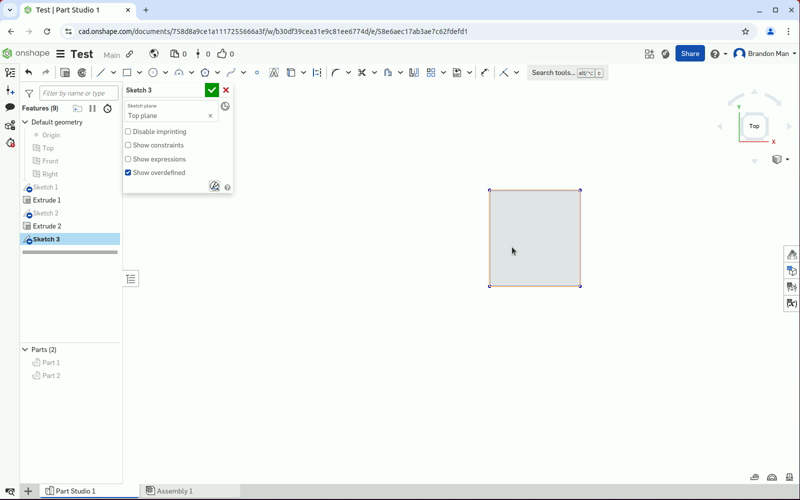
scroll(-6)
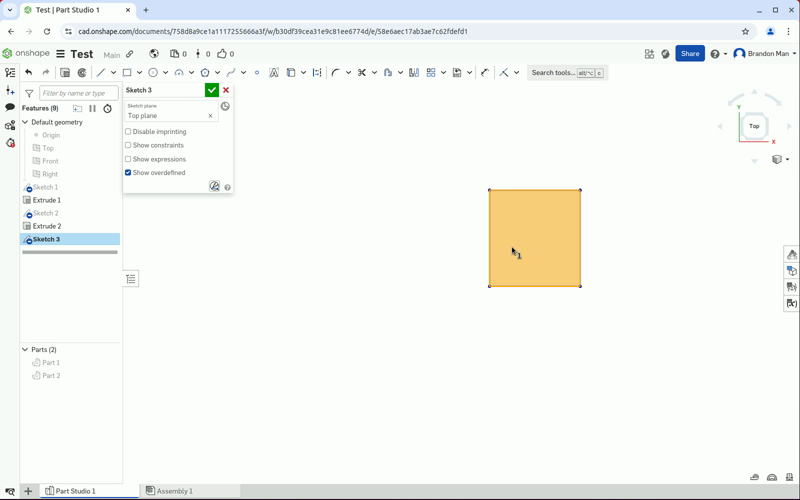
scroll(-6)
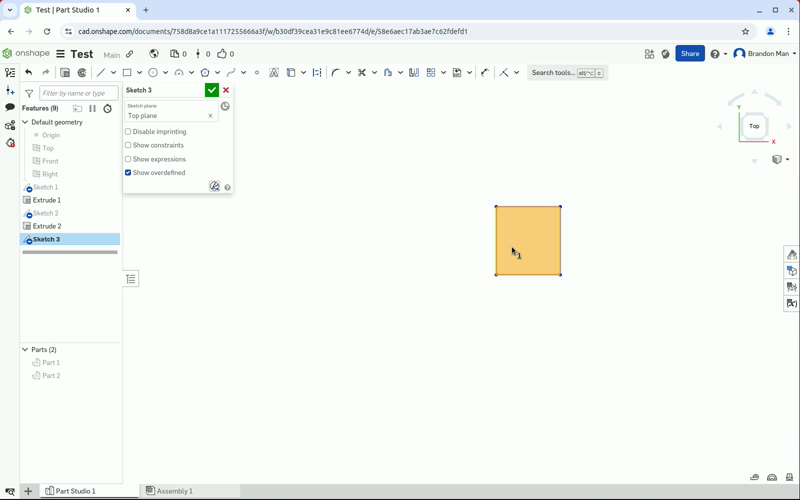
scroll(-6)
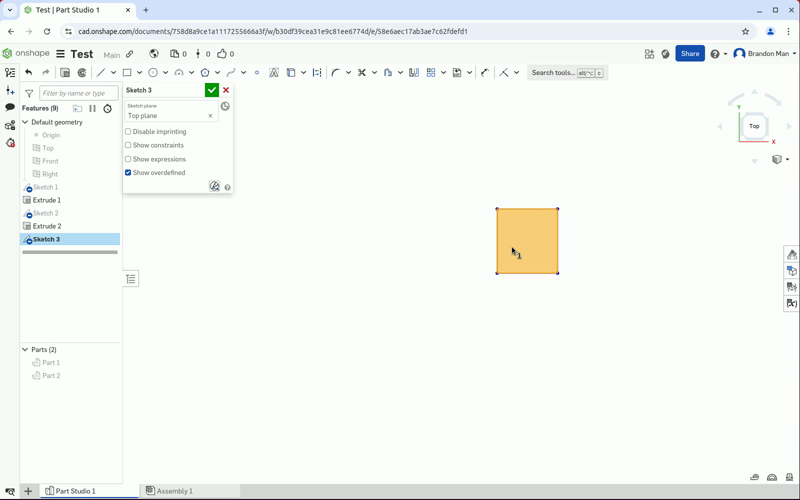
scroll(-6)
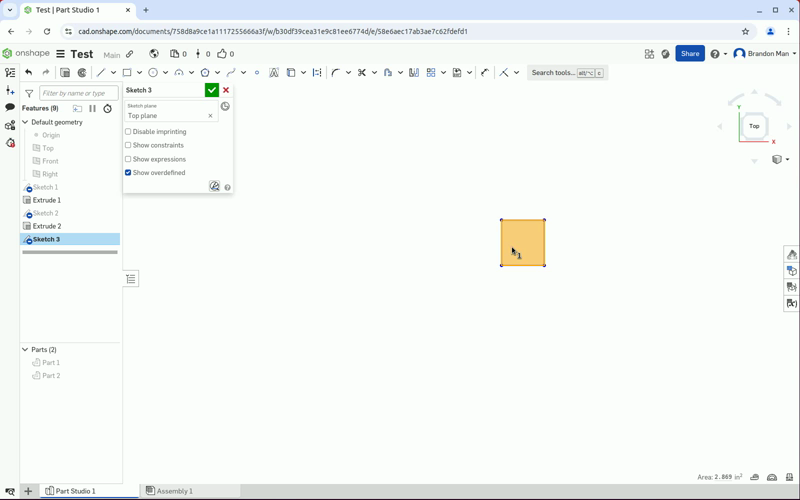
scroll(-6)
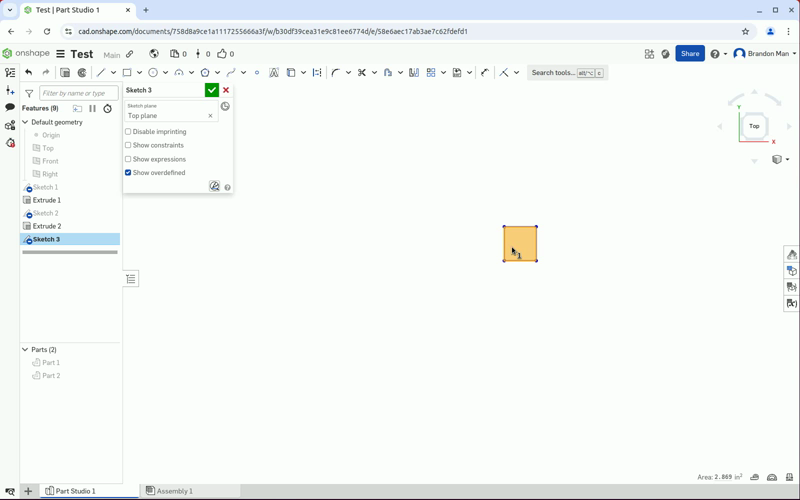
scroll(-6)
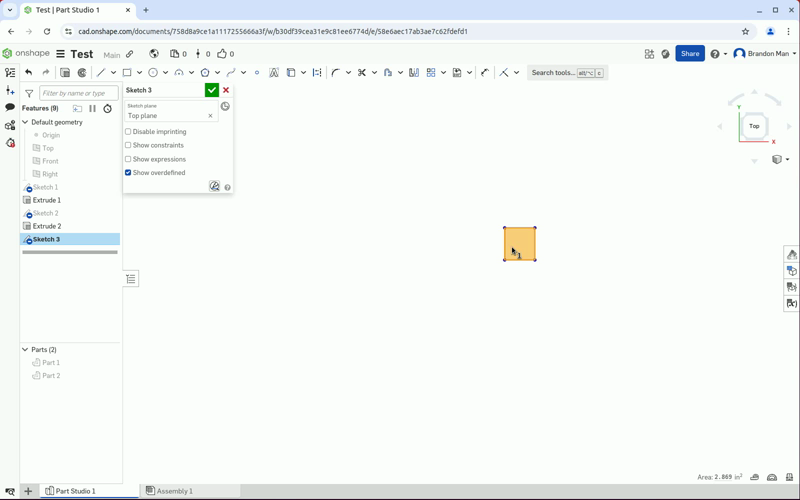
scroll(-6)
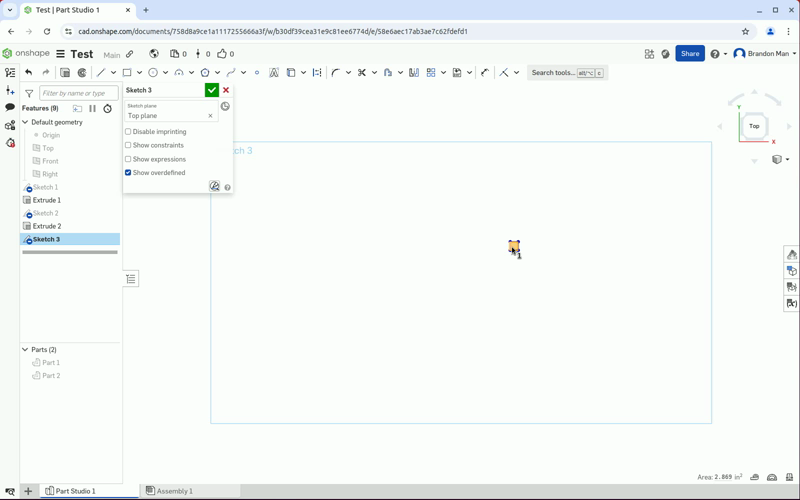
mouse_move(73, 352)
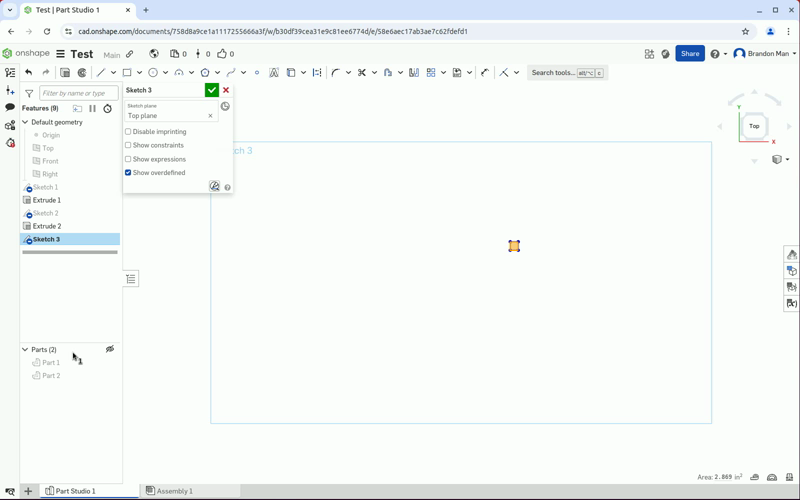
key(shift+y)
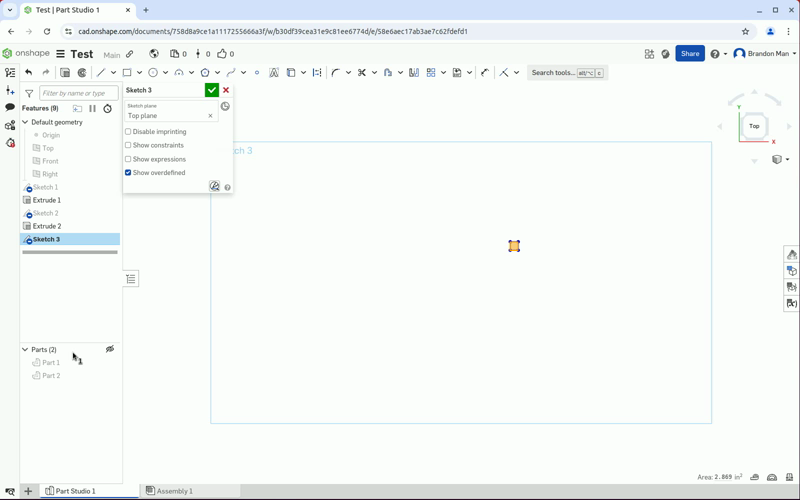
key(shift+e)
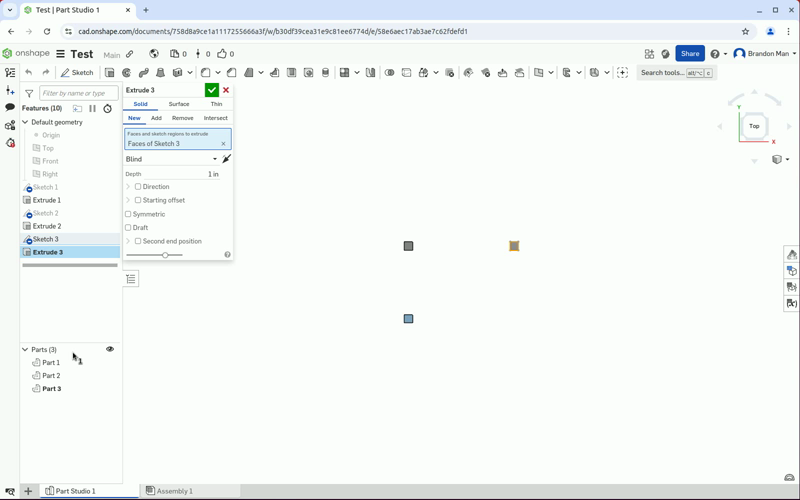
mouse_move(143, 106)
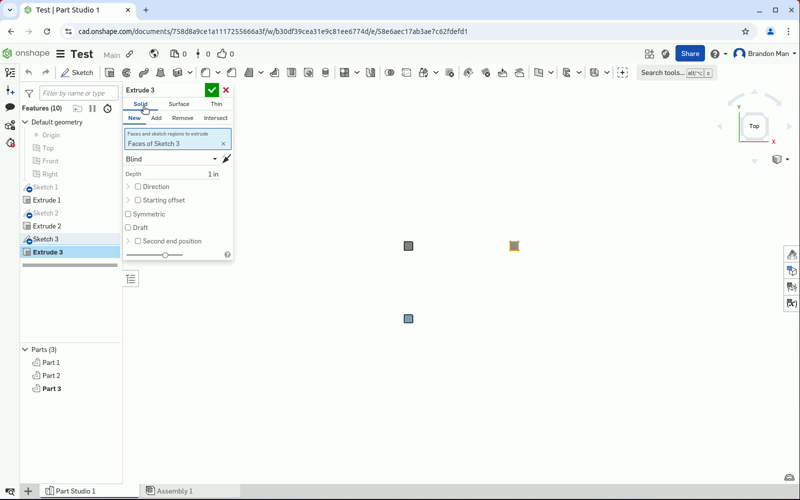
click(143, 106)
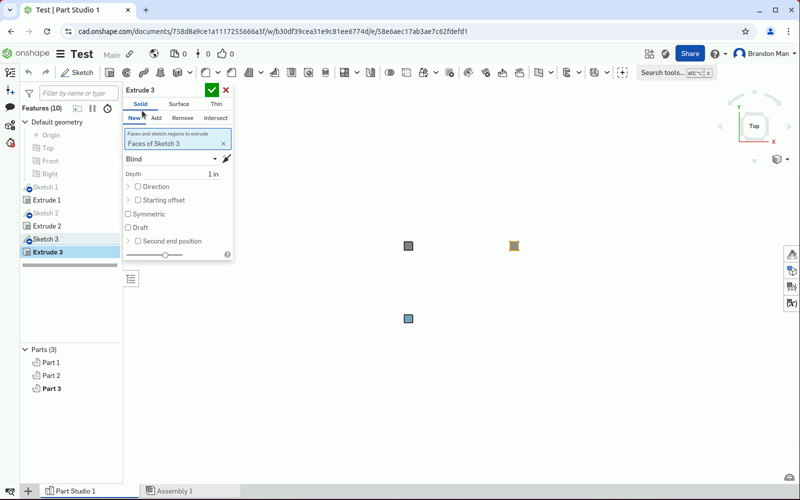
mouse_move(137, 120)
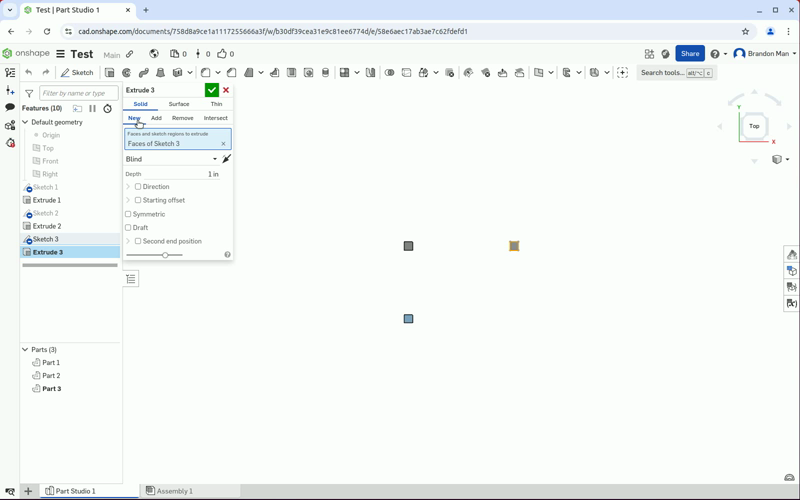
click(137, 120)
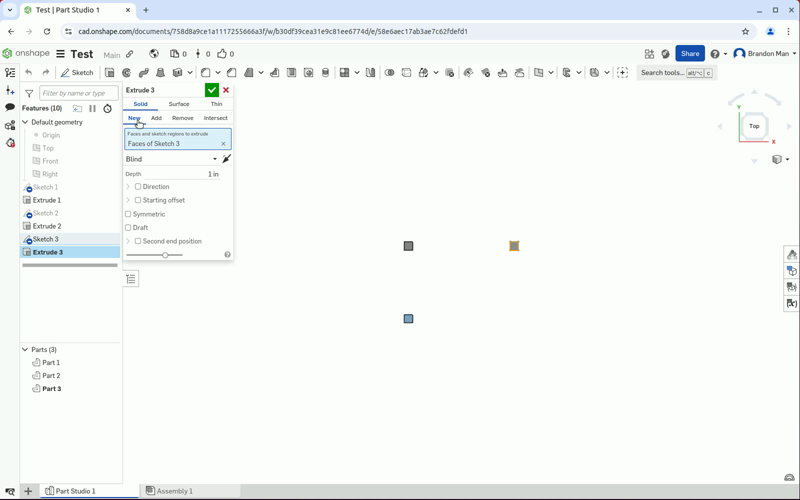
key(tab, 4)
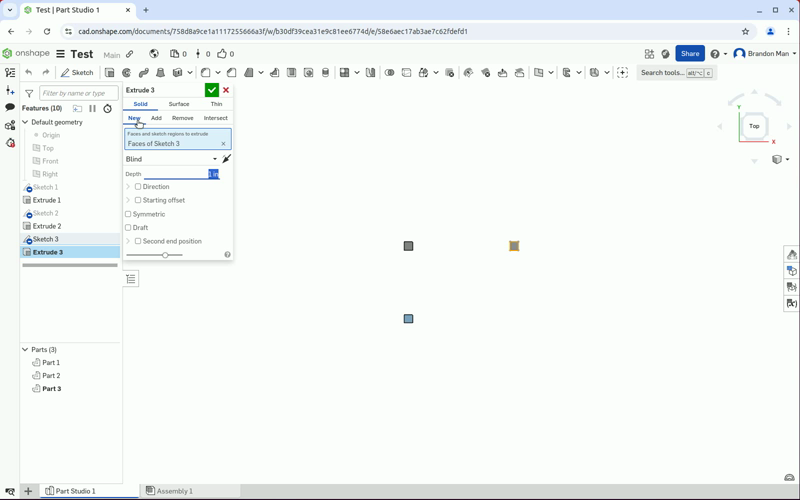
text(23.108)
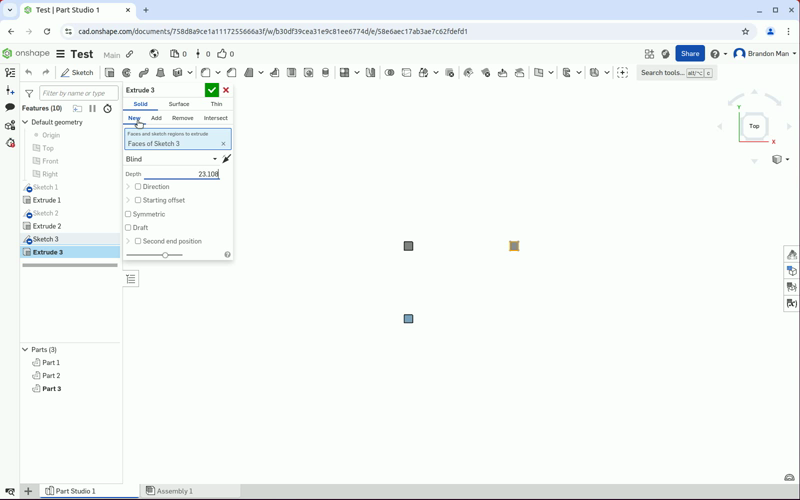
key(enter)
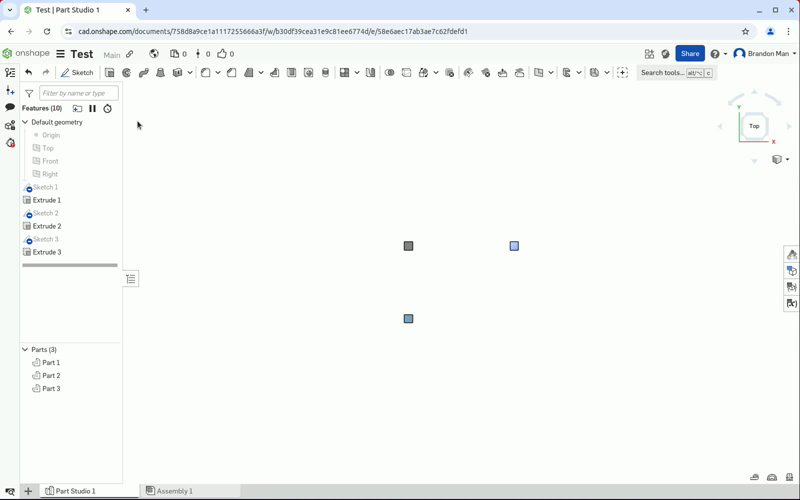
key(shift+h)
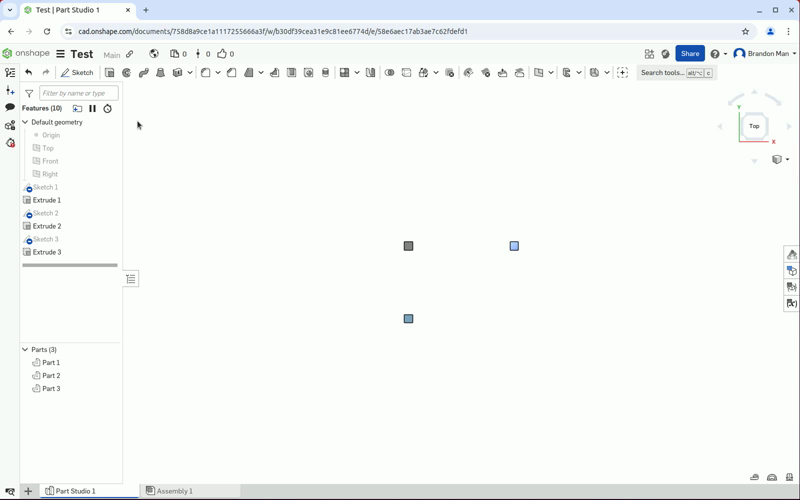
key(shift+h)
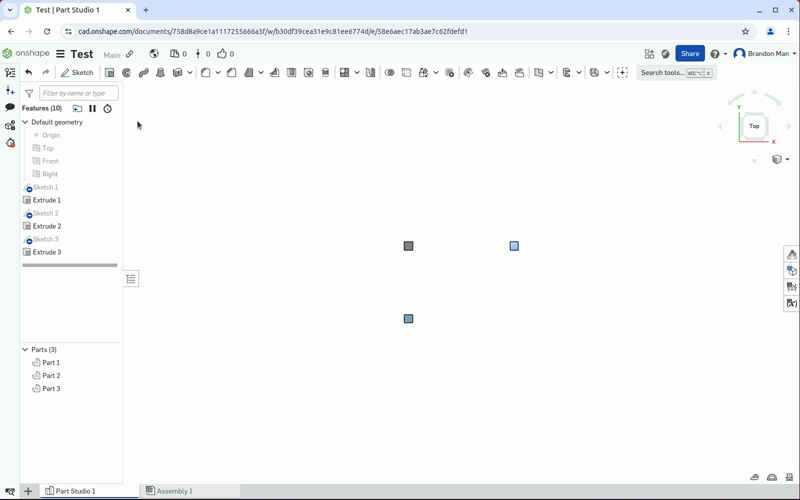
mouse_move(73, 189)
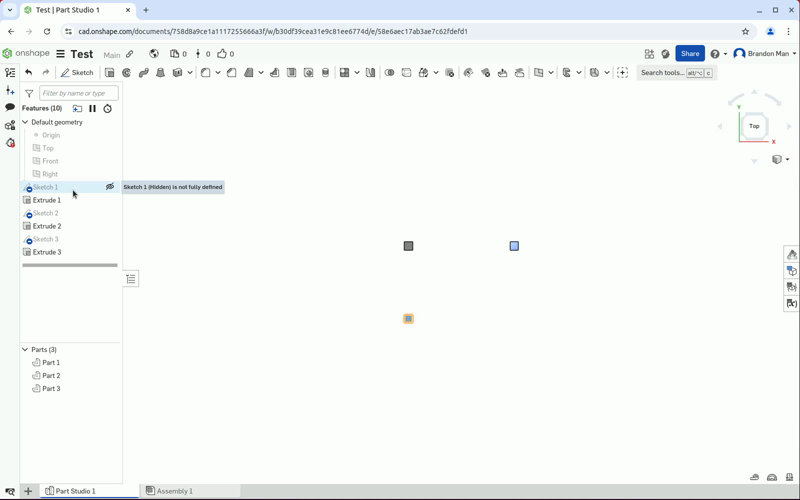
click(73, 189)
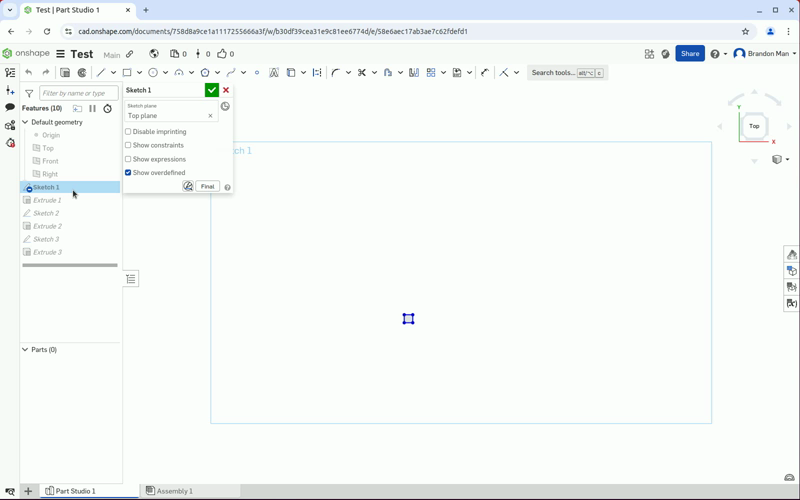
mouse_move(229, 92)
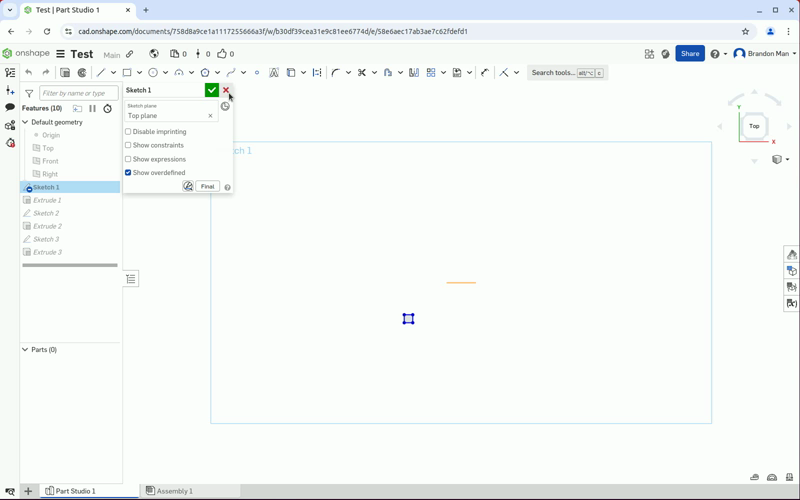
click(229, 92)
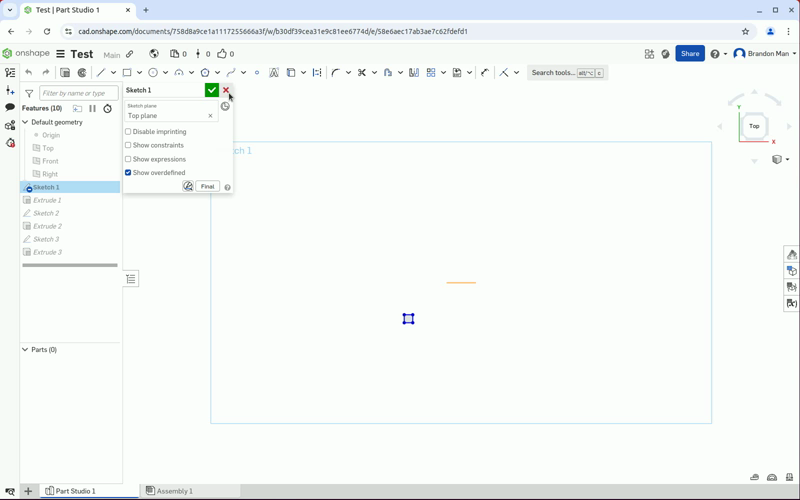
key(shift+s)
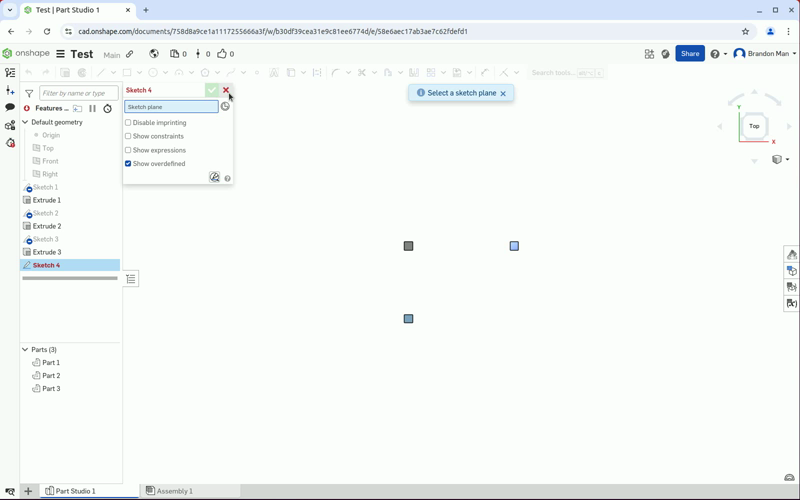
mouse_move(73, 150)
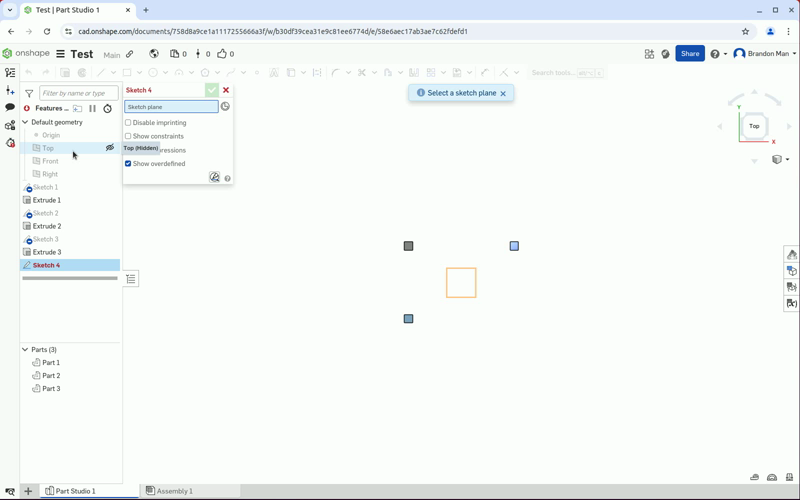
click(73, 150)
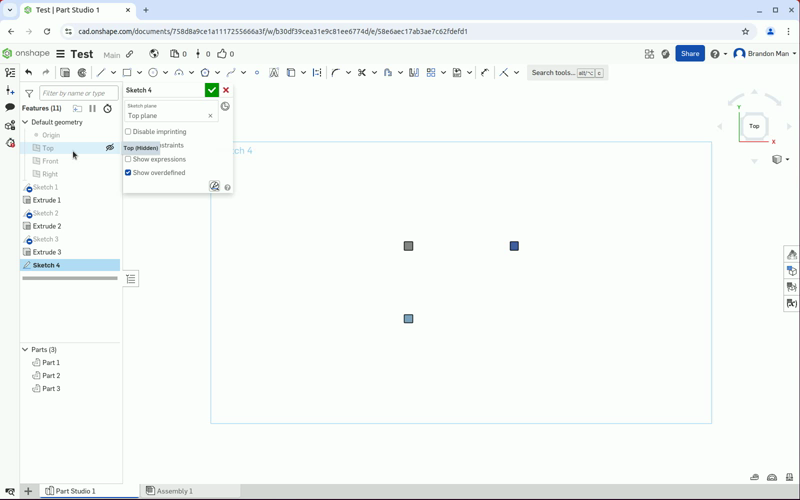
mouse_move(73, 352)
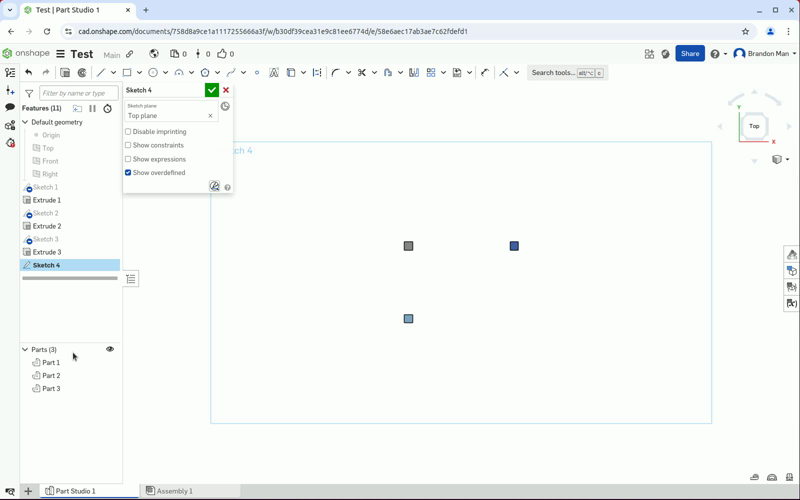
key(y)
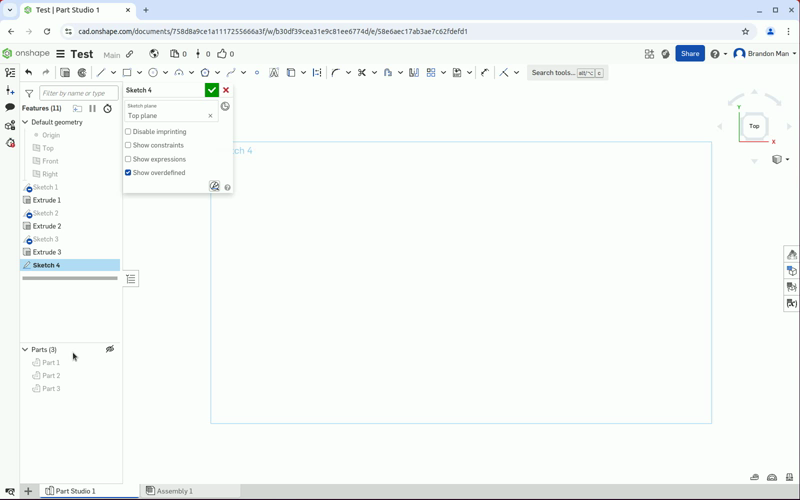
key(l)
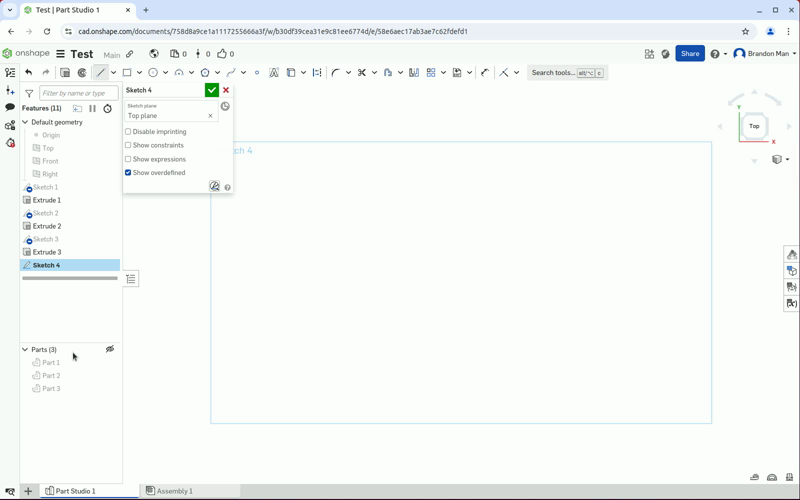
key_down(shift)
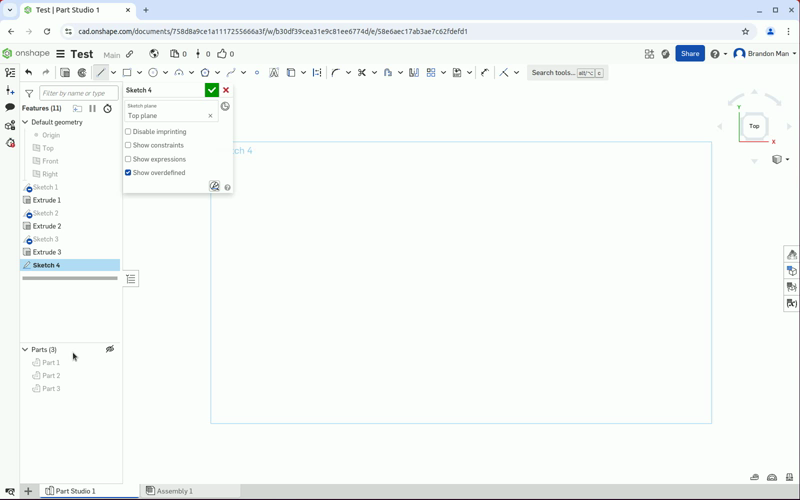
mouse_move(510, 322)
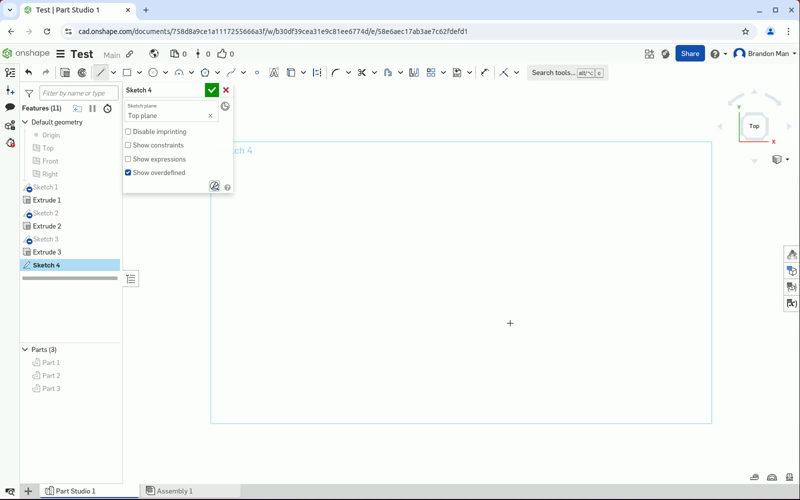
click(510, 322)
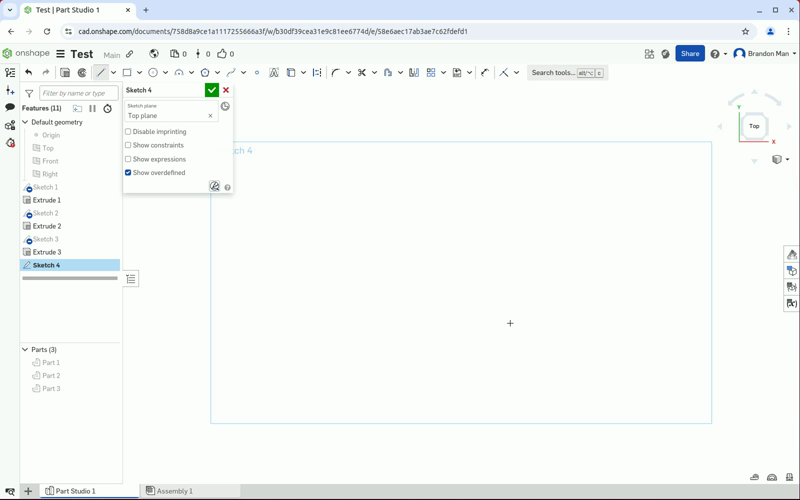
key_up(shift)
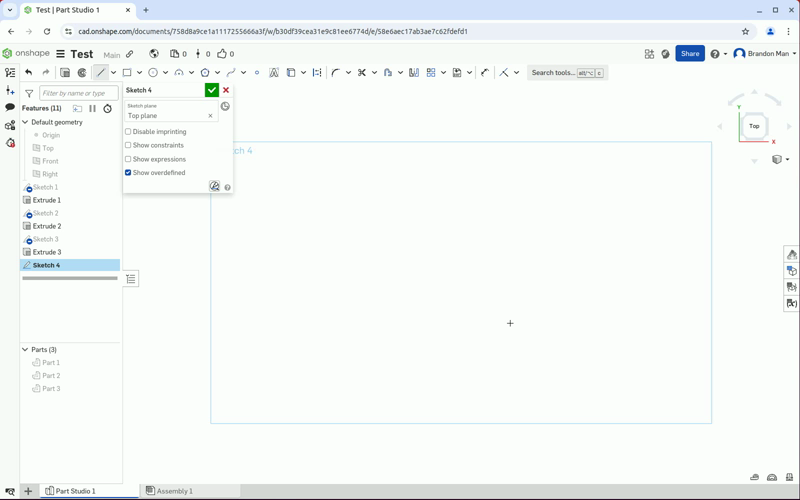
key_down(shift)
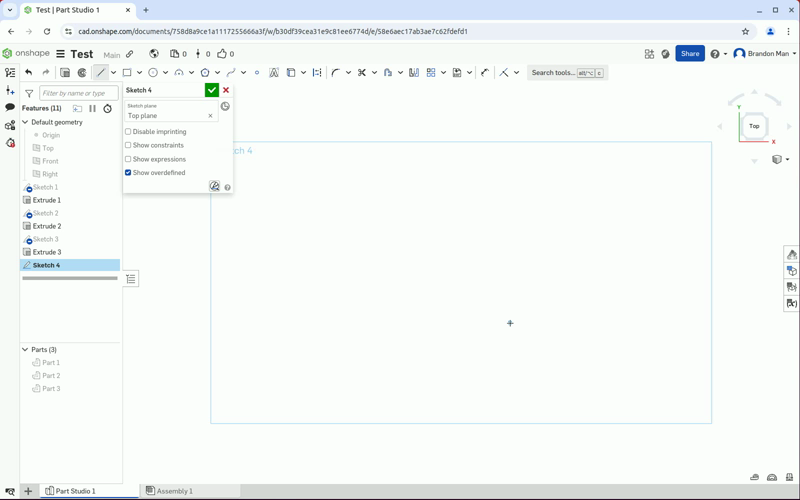
mouse_move(540, 322)
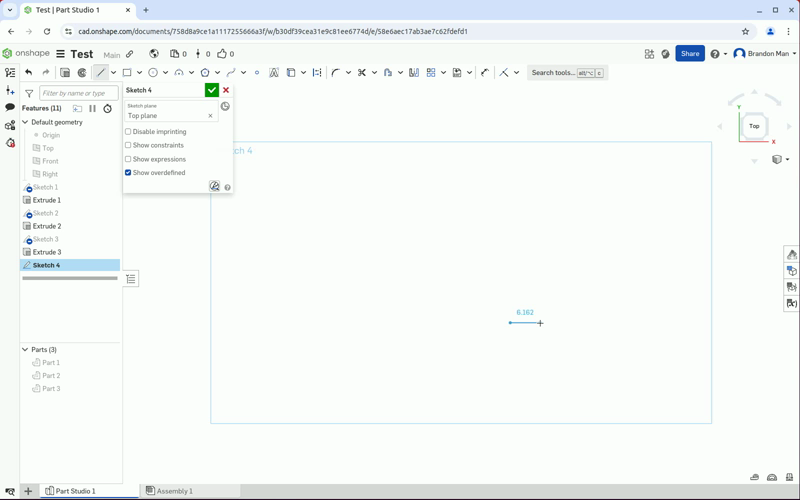
mouse_move(518, 322)
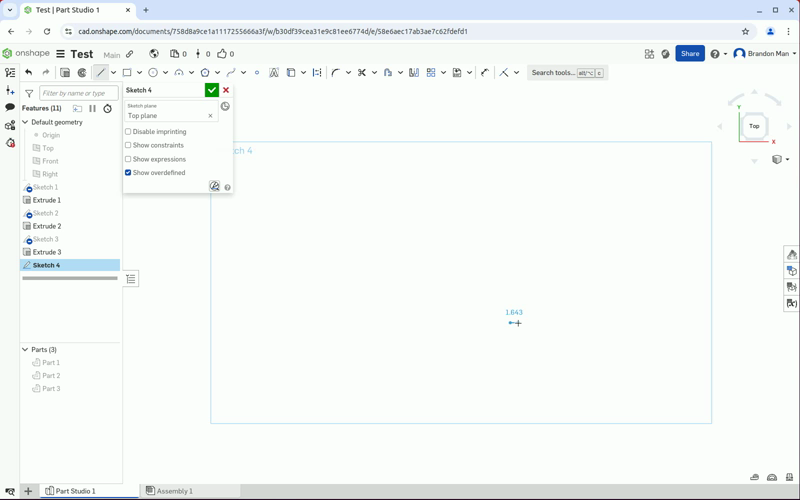
click(518, 322)
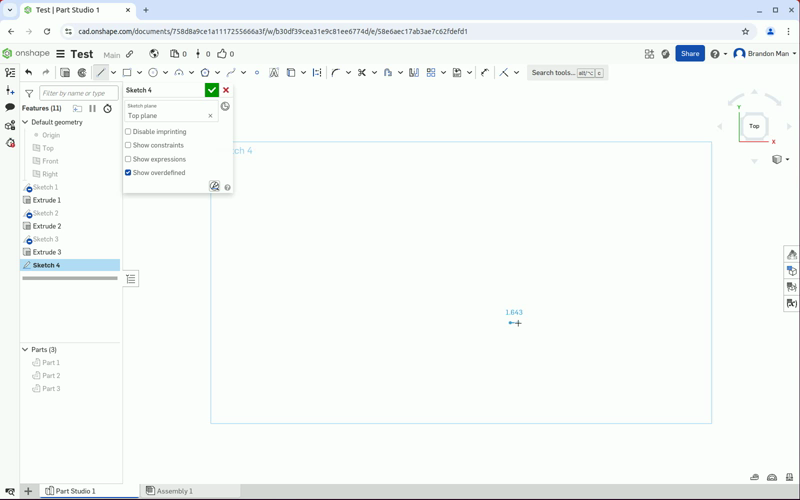
key_up(shift)
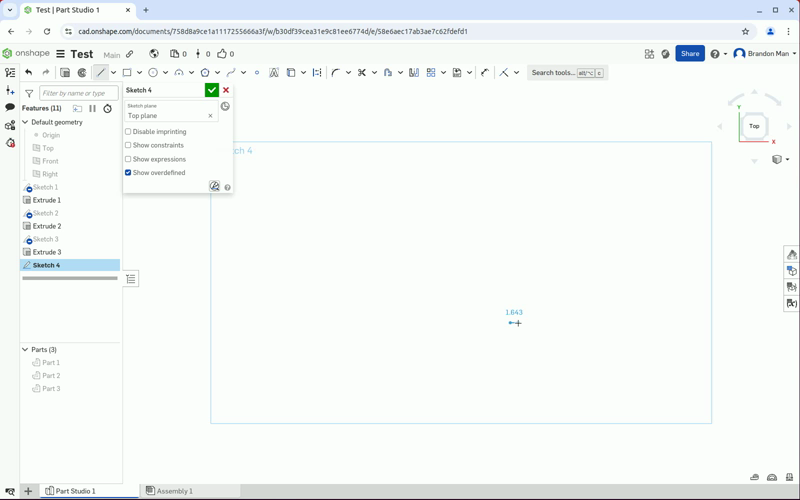
key_down(shift)
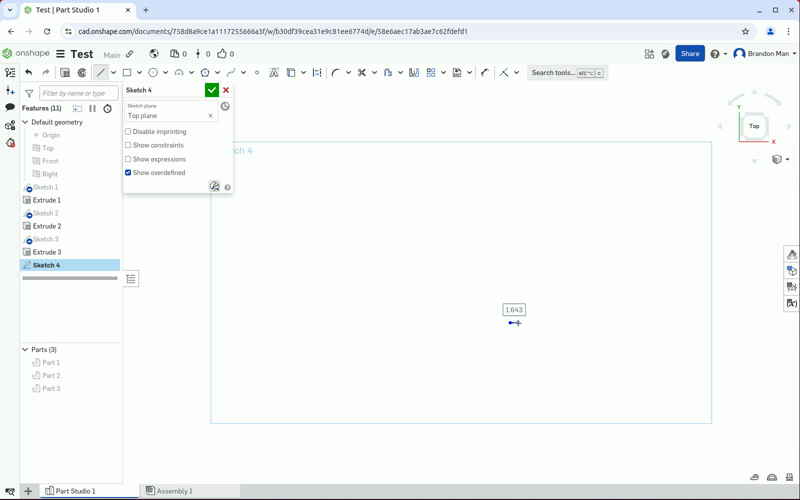
mouse_move(548, 322)
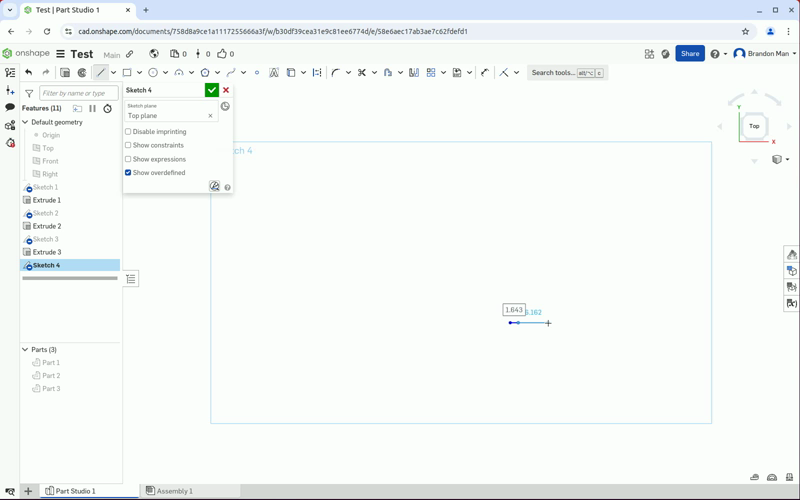
mouse_move(518, 314)
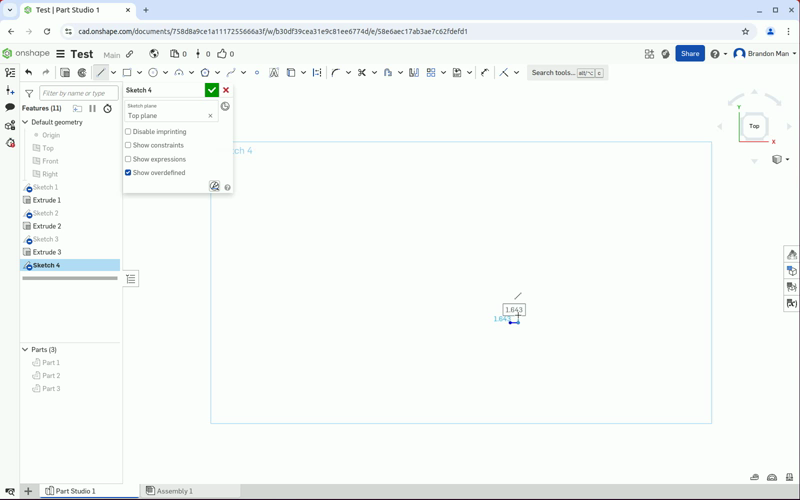
click(518, 314)
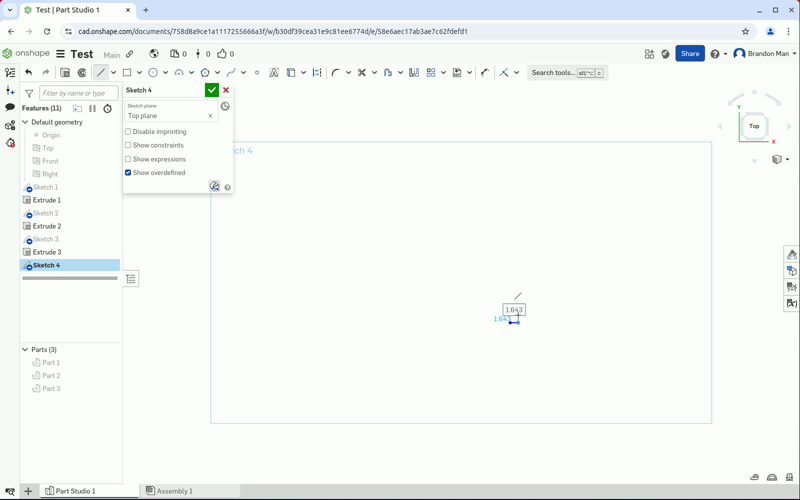
key_up(shift)
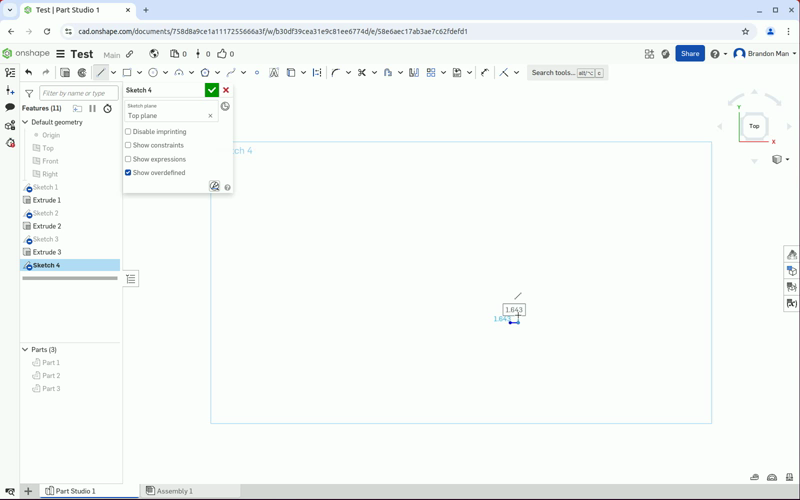
key_down(shift)
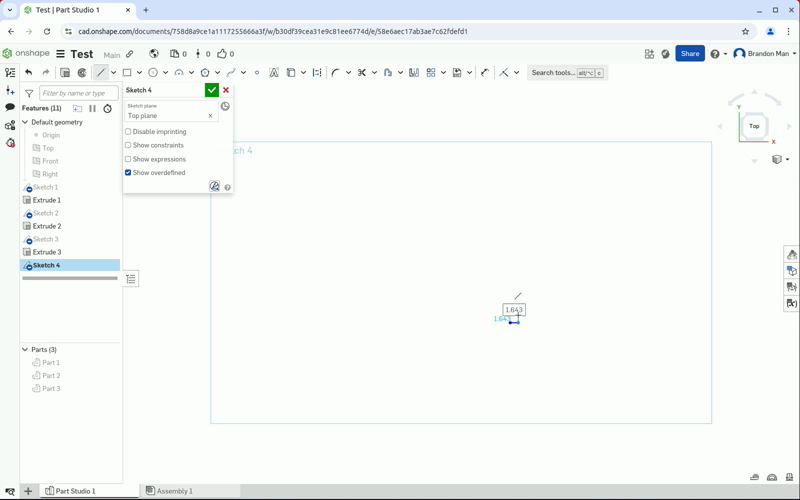
mouse_move(548, 314)
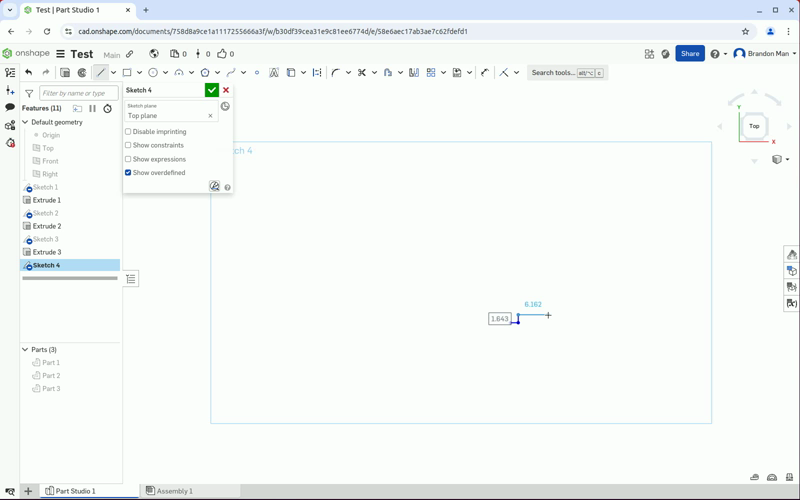
mouse_move(510, 314)
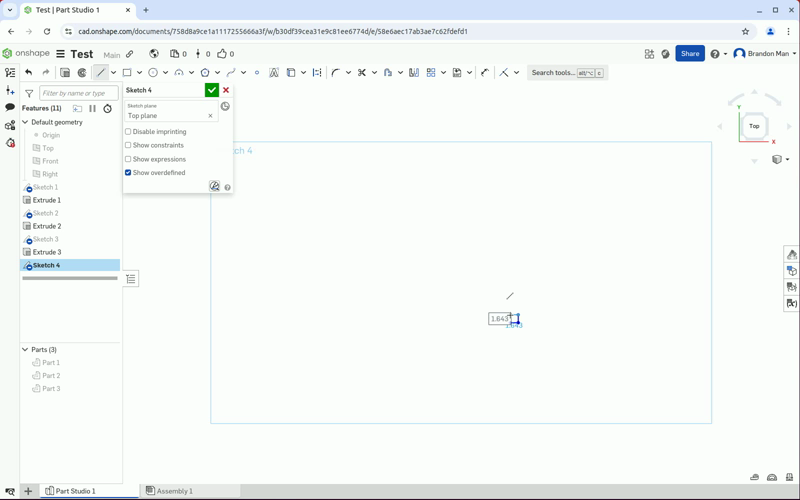
click(510, 314)
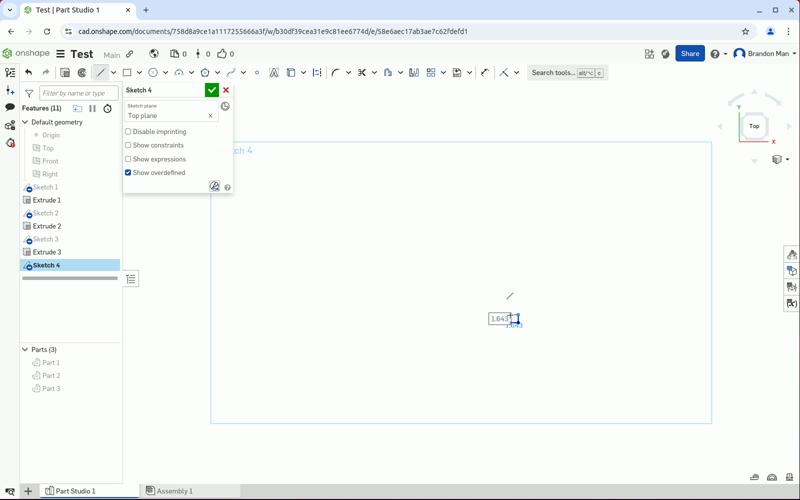
key_up(shift)
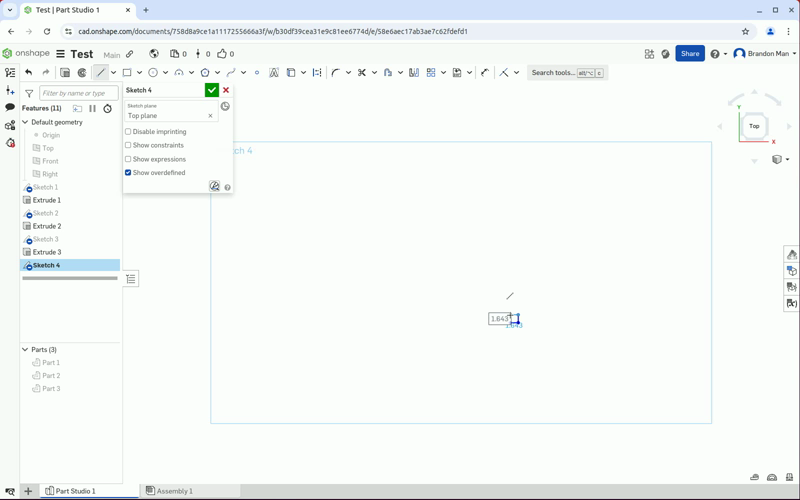
mouse_move(540, 314)
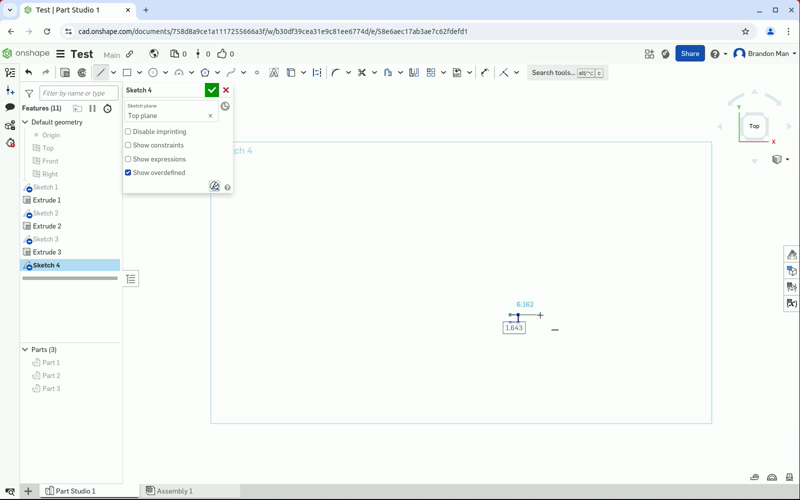
key_down(shift)
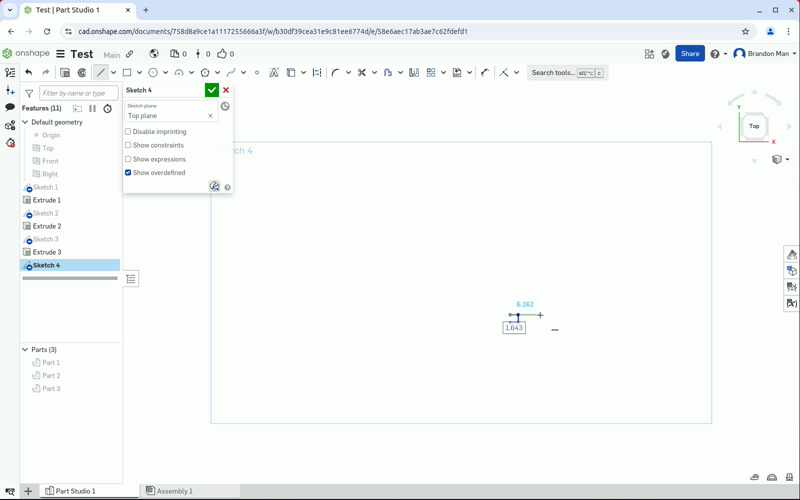
mouse_move(510, 322)
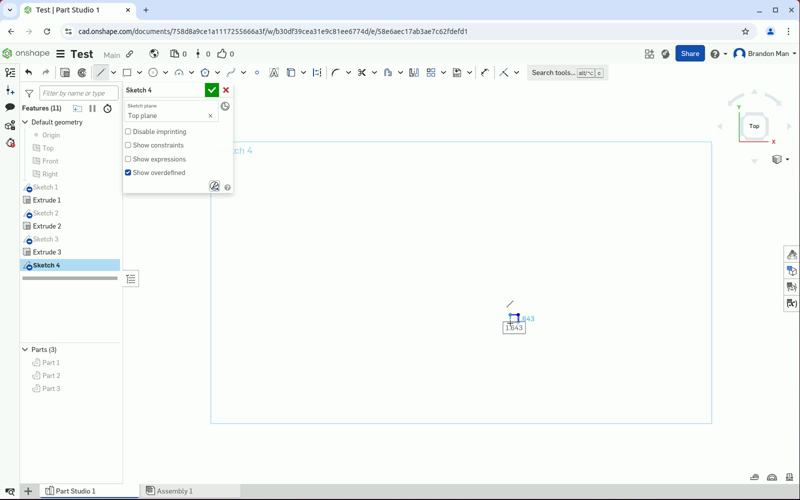
key_up(shift)
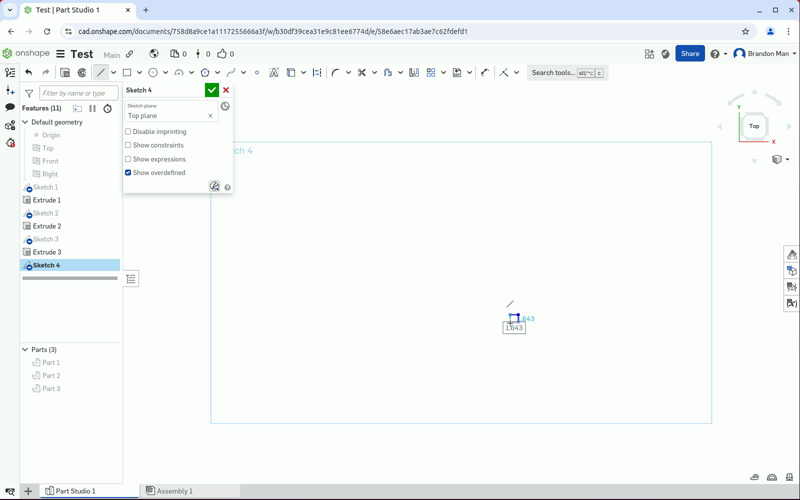
click(510, 322)
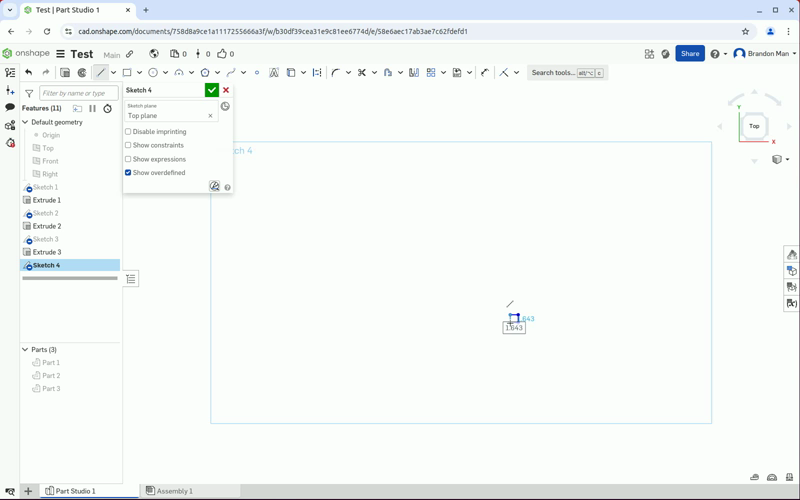
key(esc)
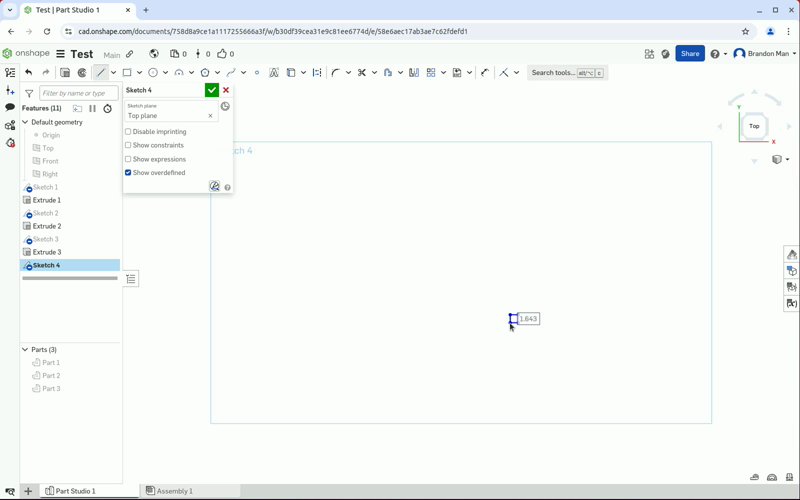
mouse_move(512, 318)
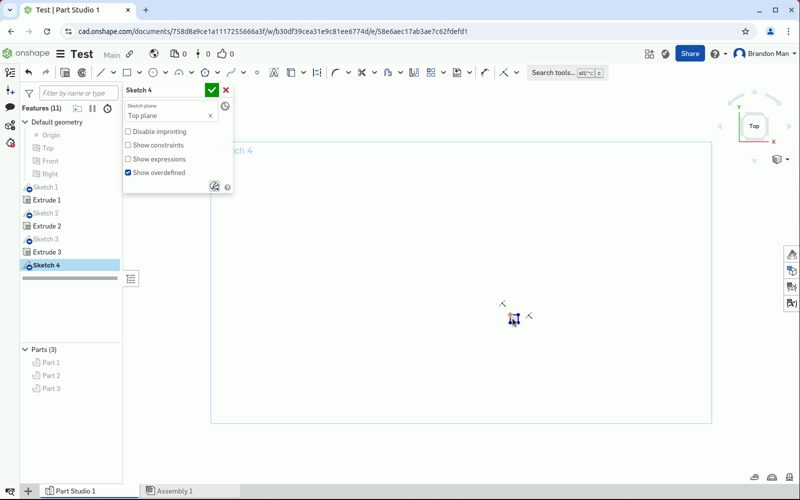
scroll(6)
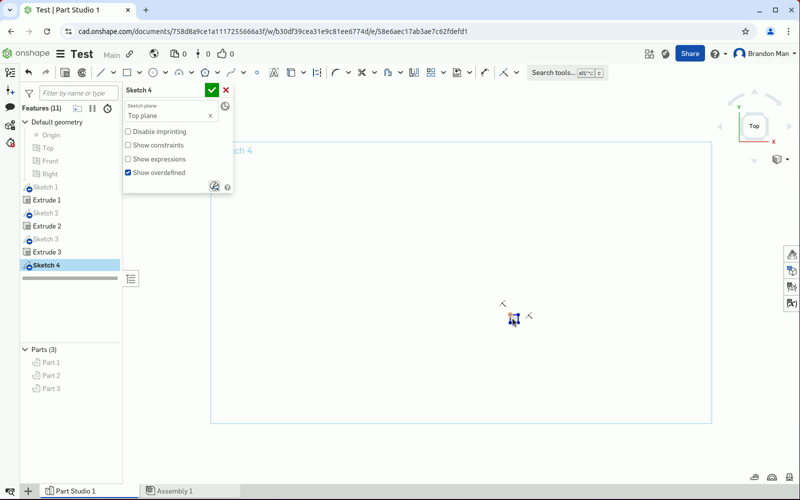
scroll(6)
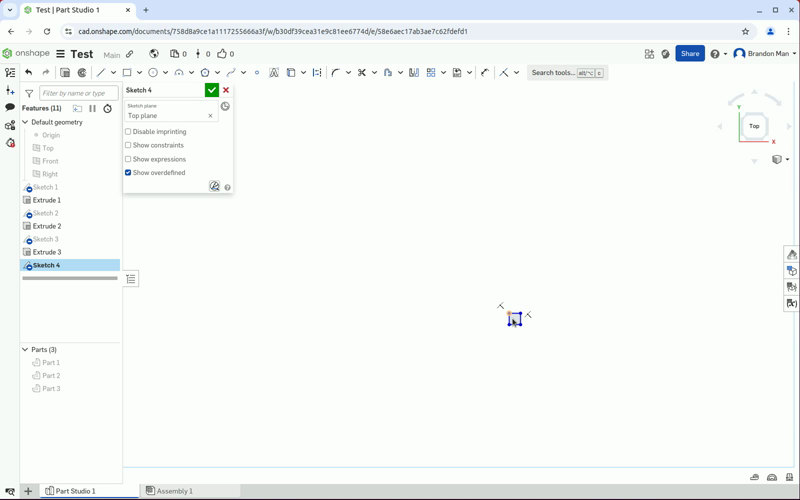
scroll(6)
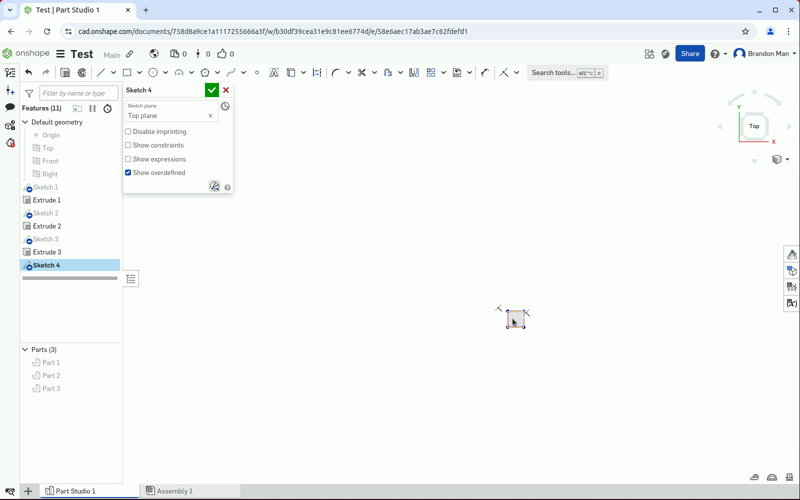
scroll(6)
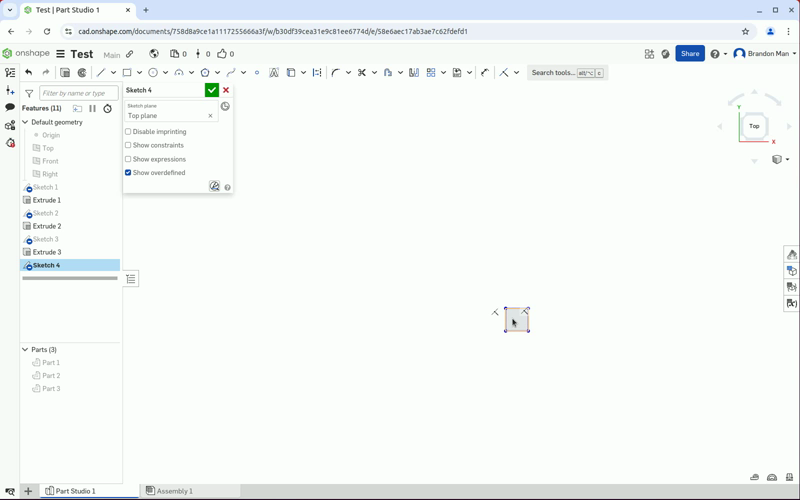
scroll(6)
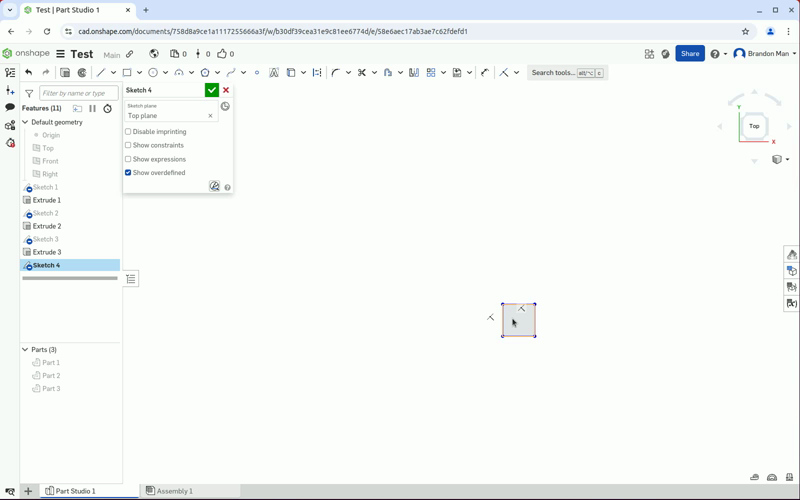
scroll(6)
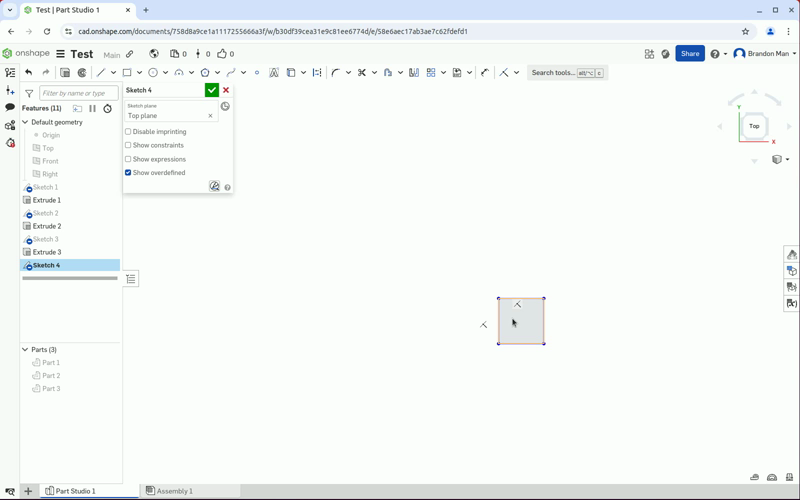
scroll(6)
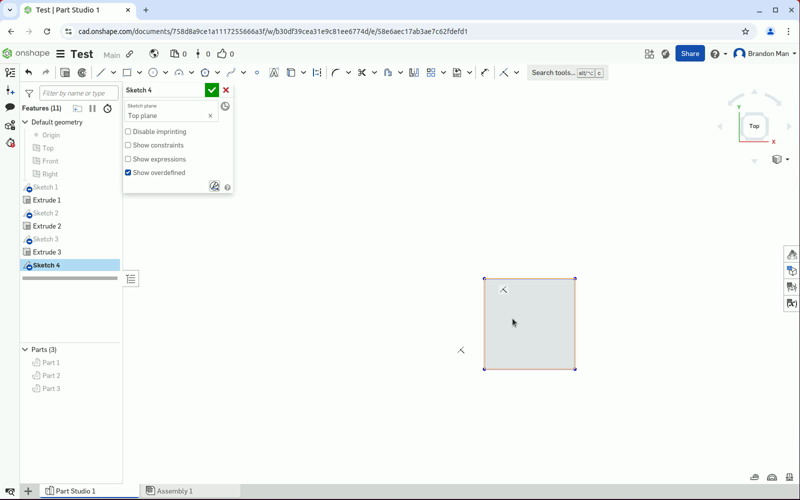
click(512, 318)
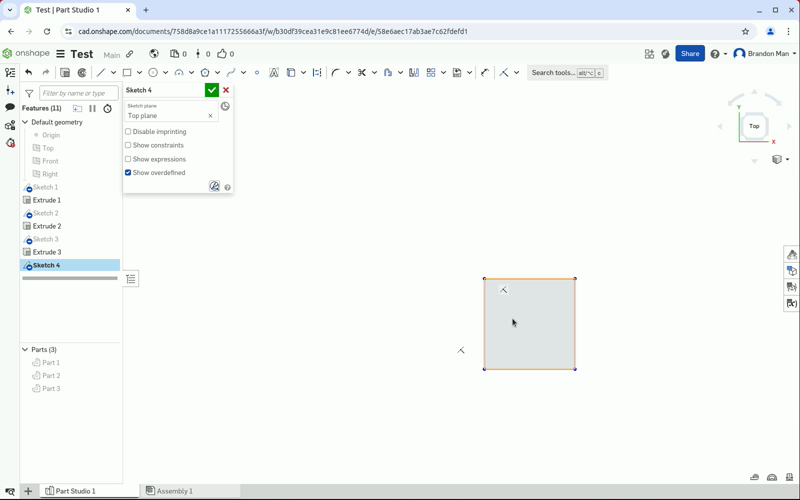
scroll(-6)
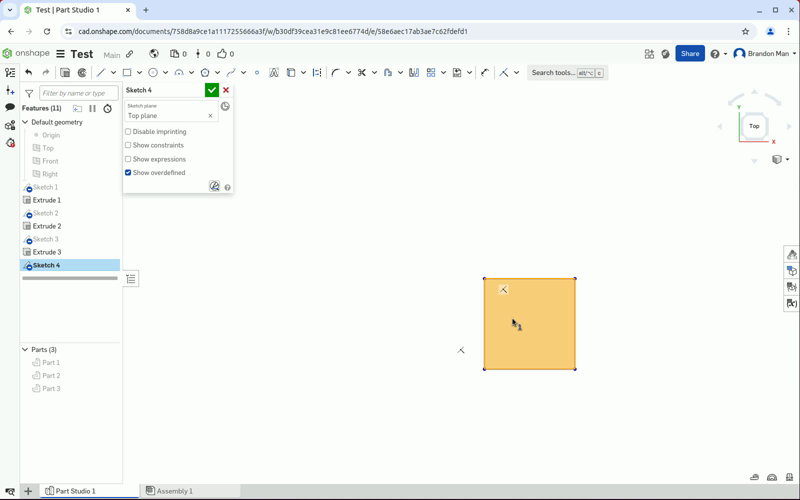
scroll(-6)
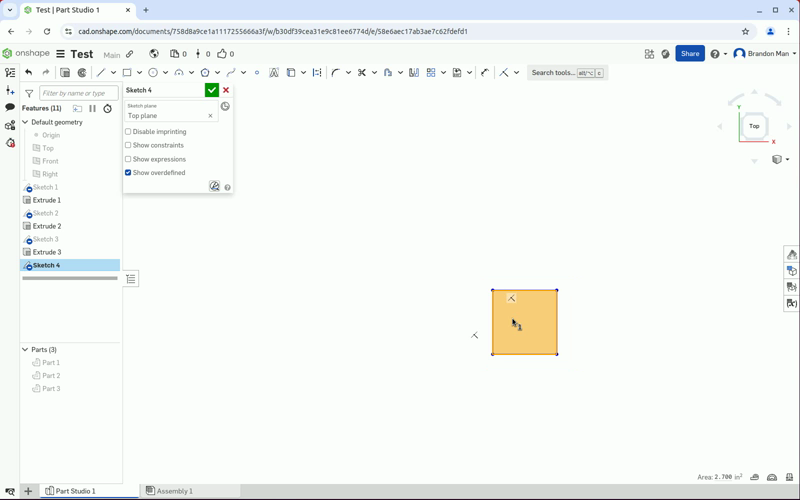
scroll(-6)
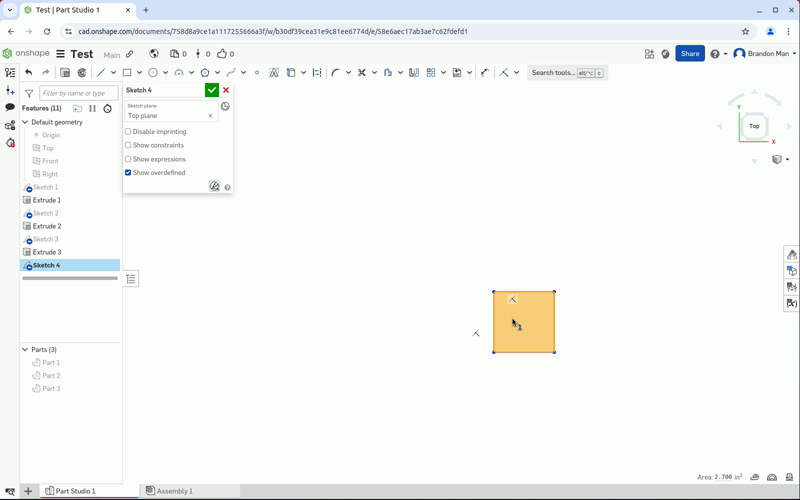
scroll(-6)
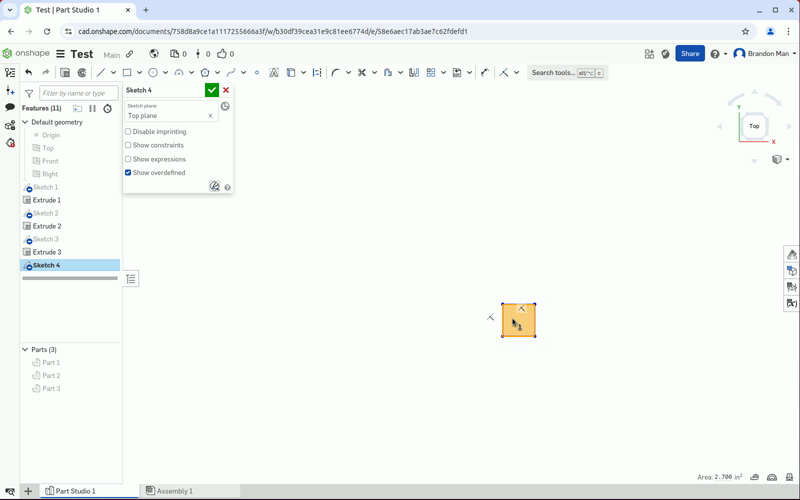
scroll(-6)
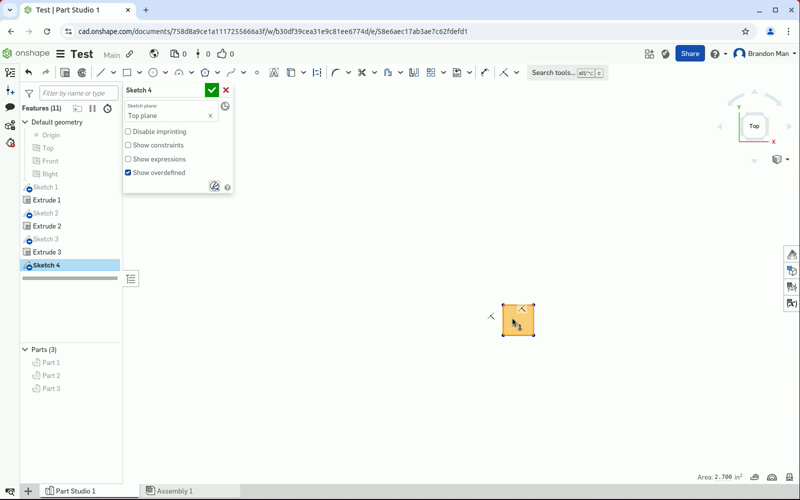
scroll(-6)
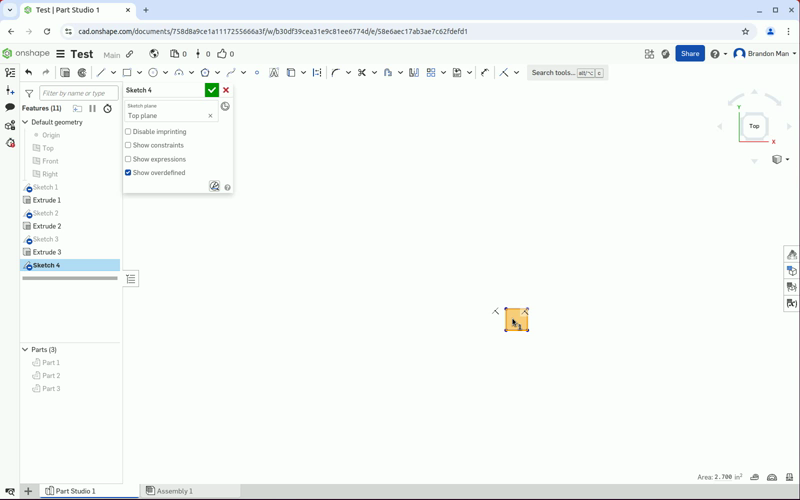
scroll(-6)
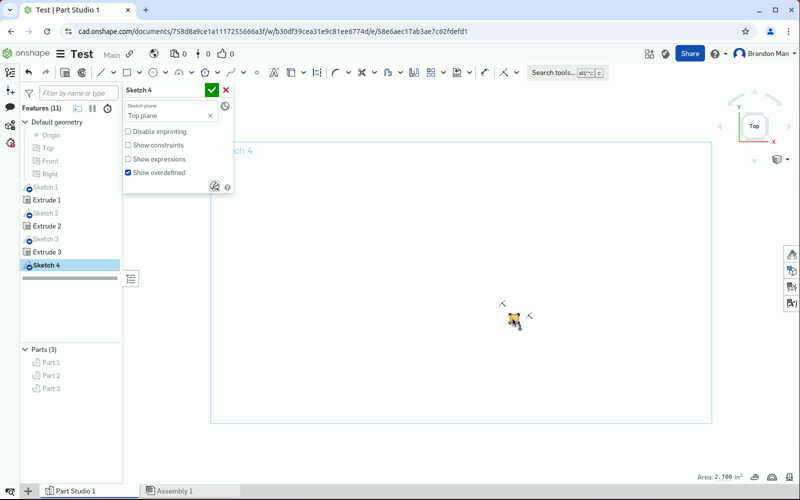
mouse_move(73, 352)
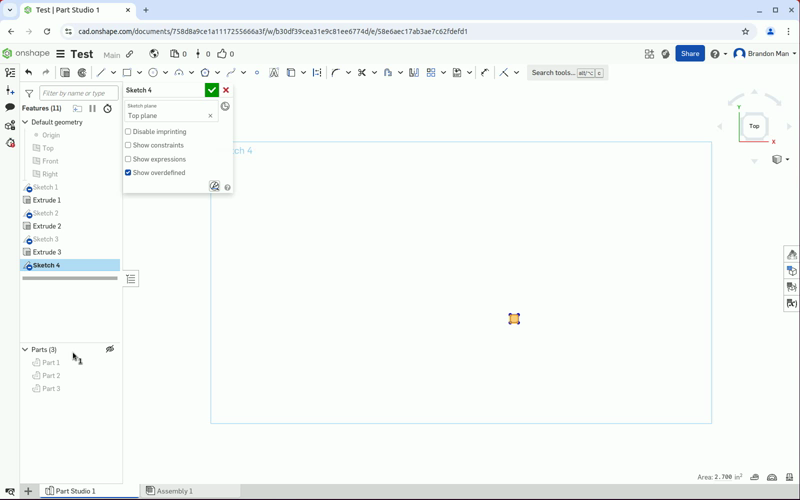
key(shift+y)
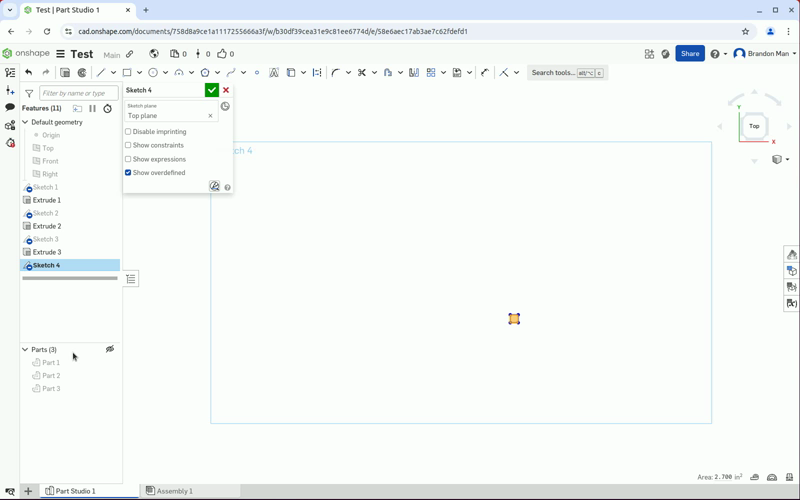
key(shift+e)
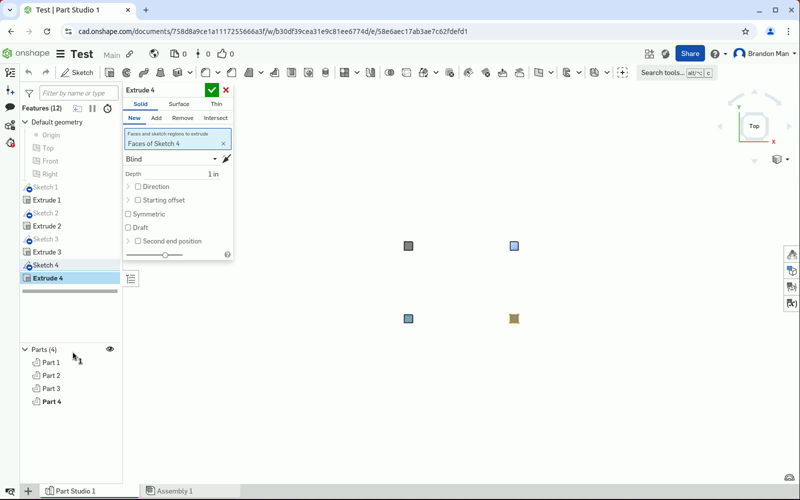
mouse_move(143, 106)
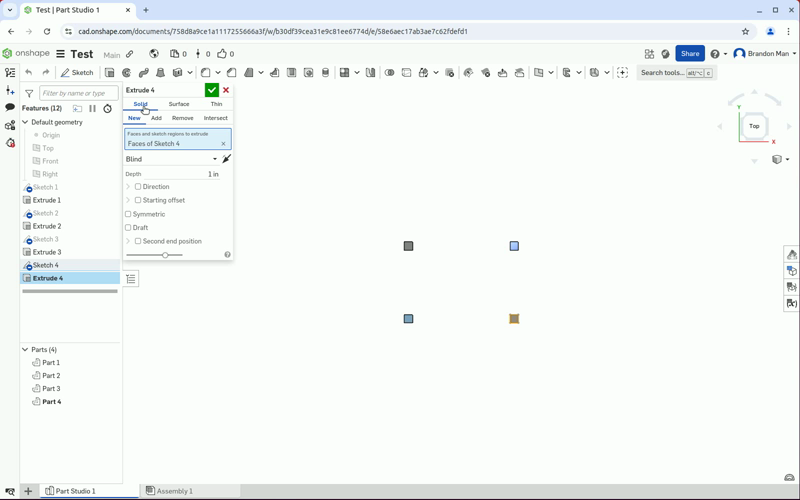
click(143, 106)
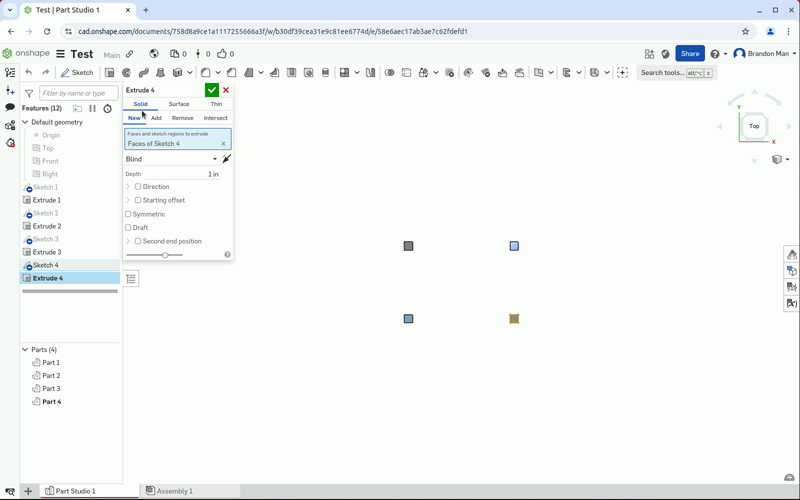
mouse_move(137, 120)
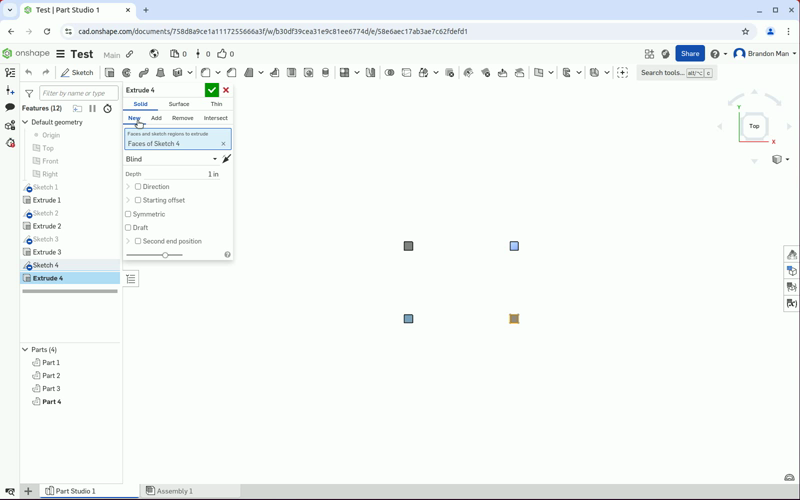
click(137, 120)
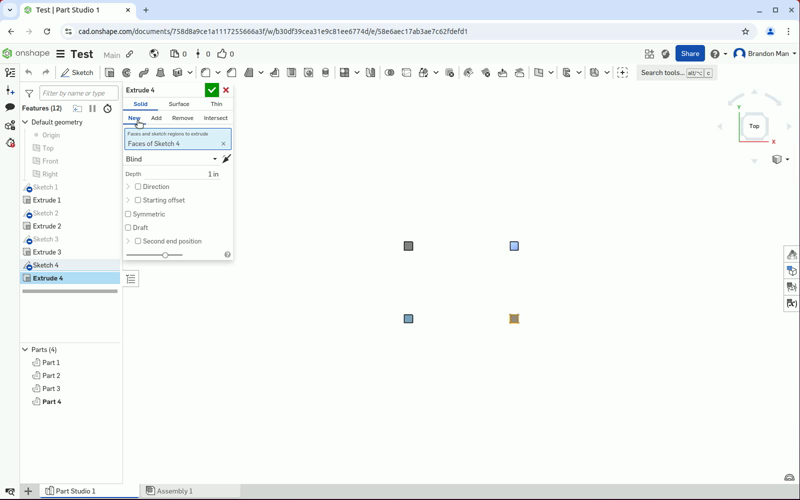
key(tab, 4)
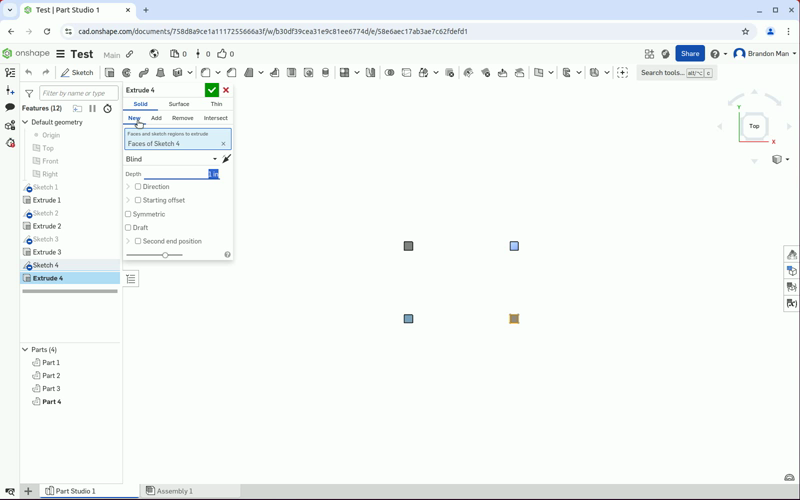
text(23.108)
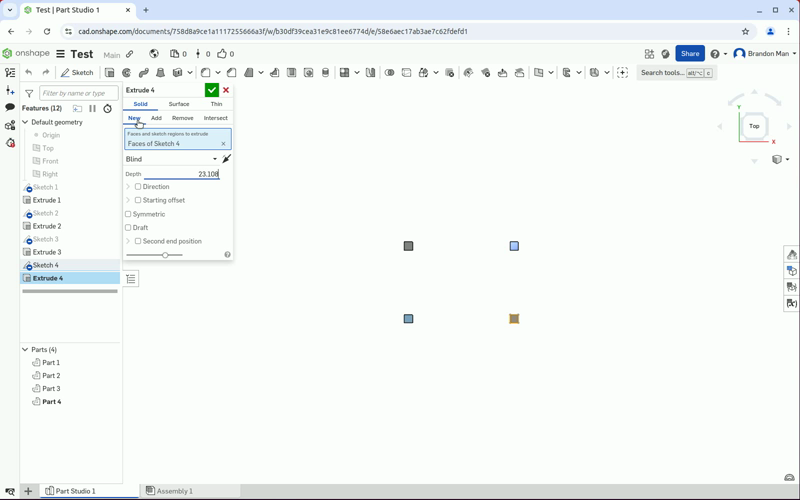
key(enter)
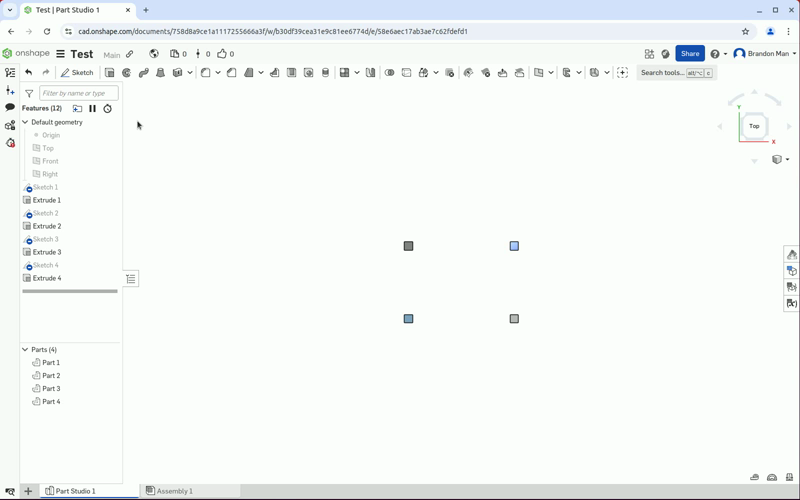
key(shift+h)
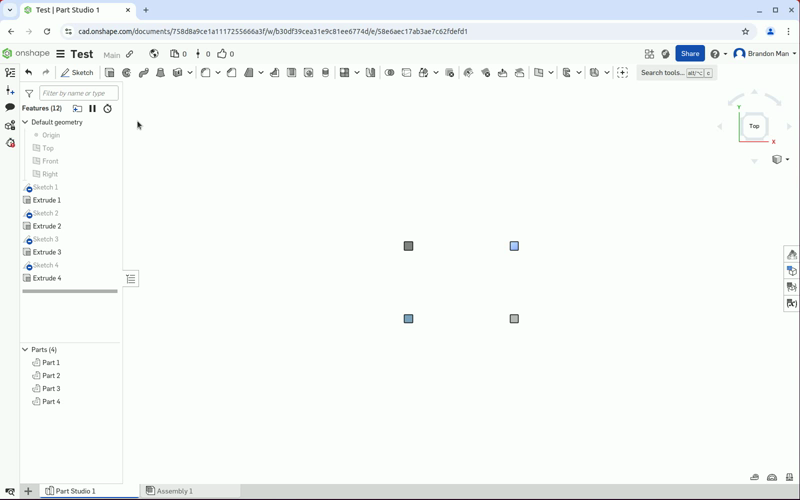
key(shift+h)
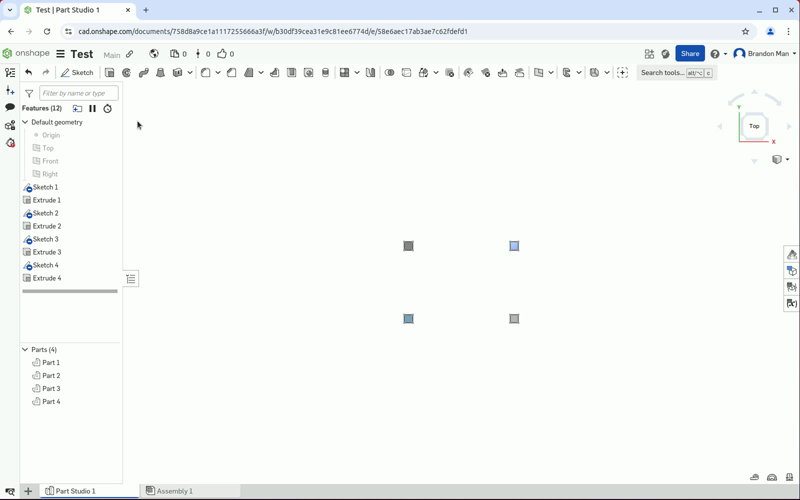
key(shift+7)
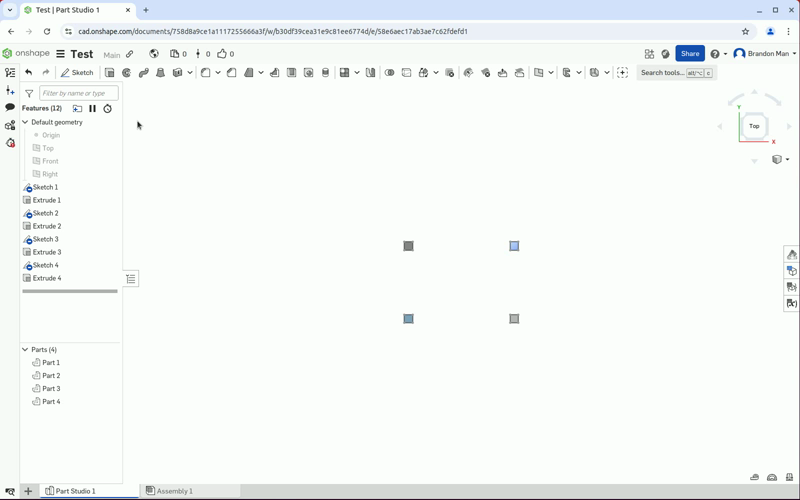
key(up, 3)
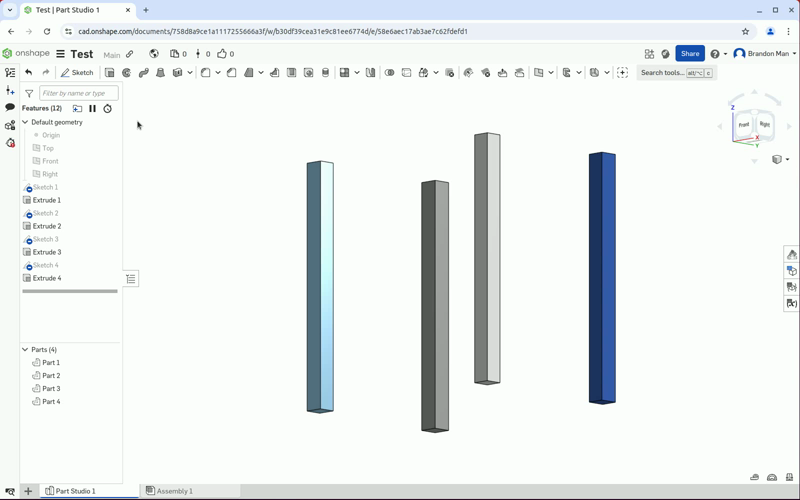
key(left, 3)
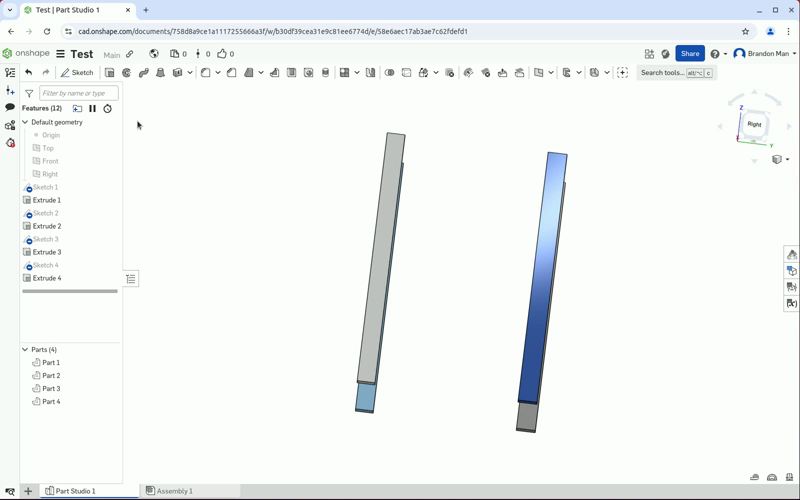
key(right, 3)
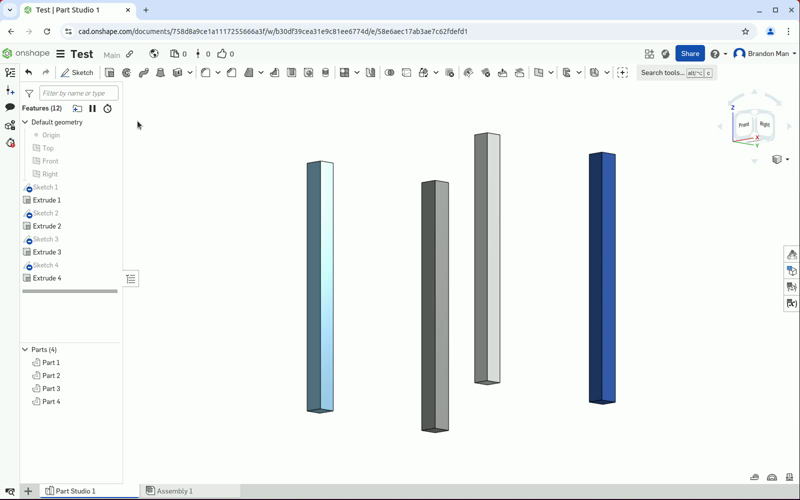
key(down, 3)
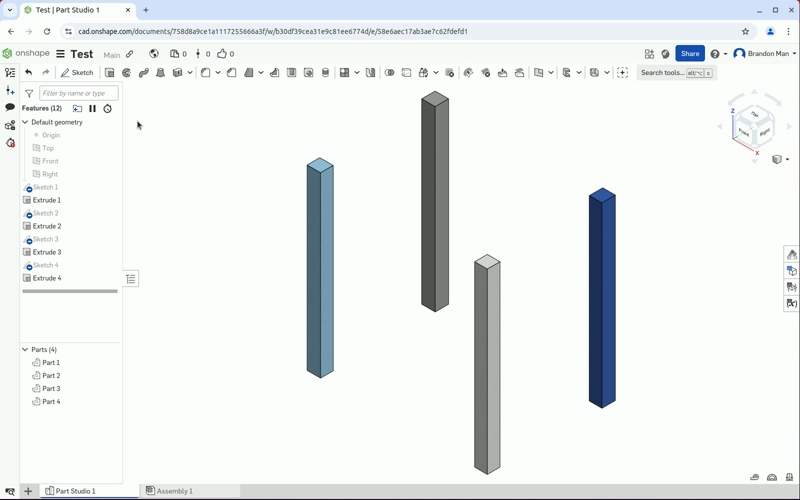
mouse_move(73, 189)
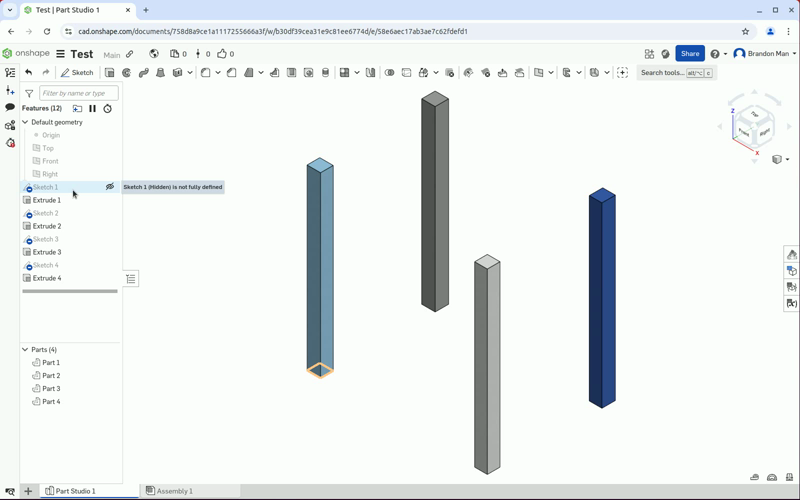
click(73, 189)